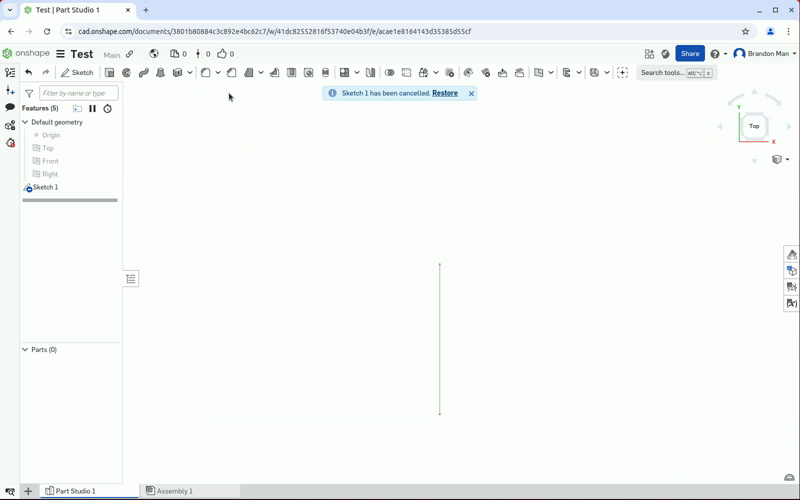
key(shift+h)
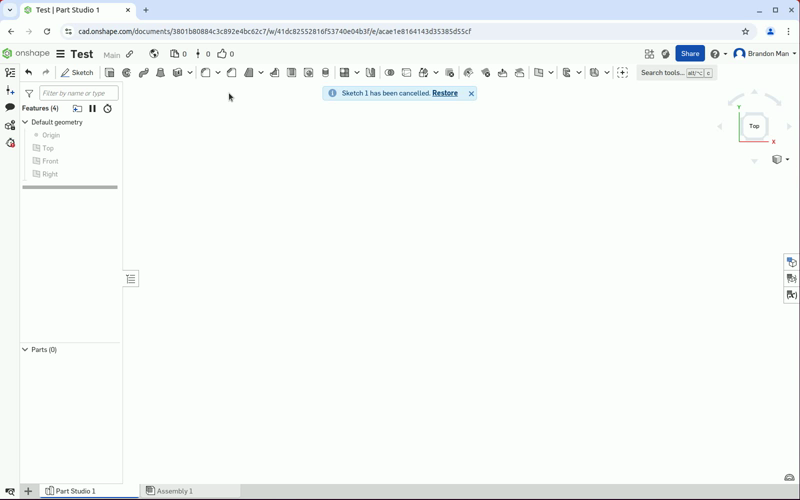
mouse_move(73, 352)
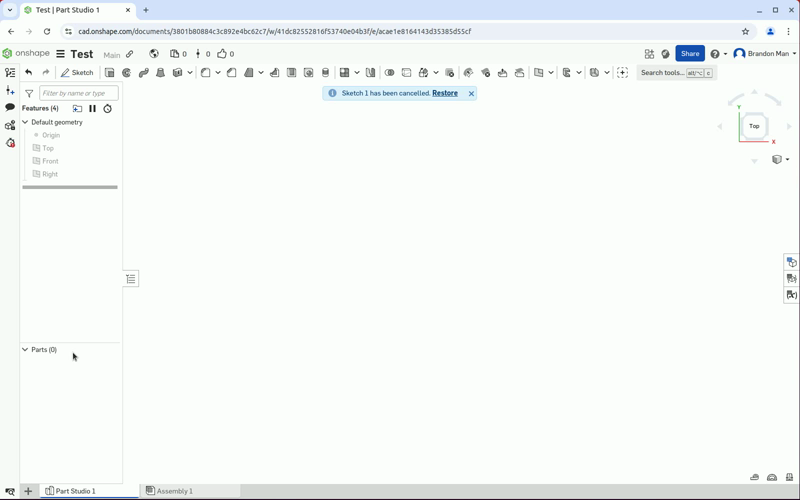
key(y)
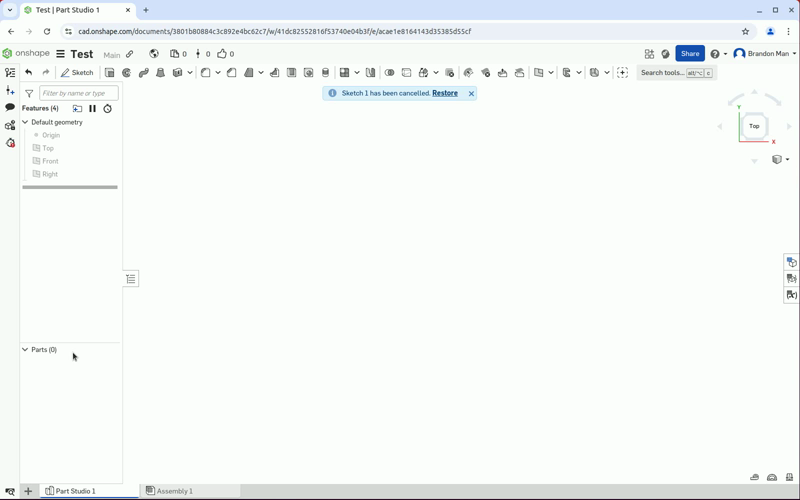
key(shift+p)
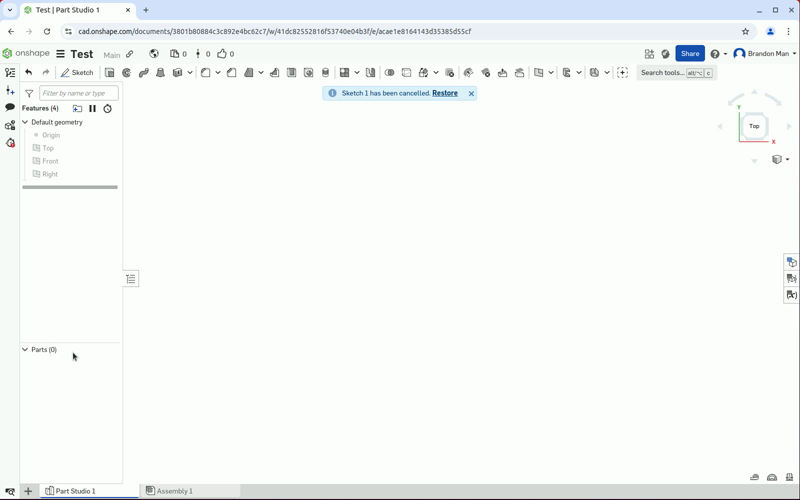
key(space)
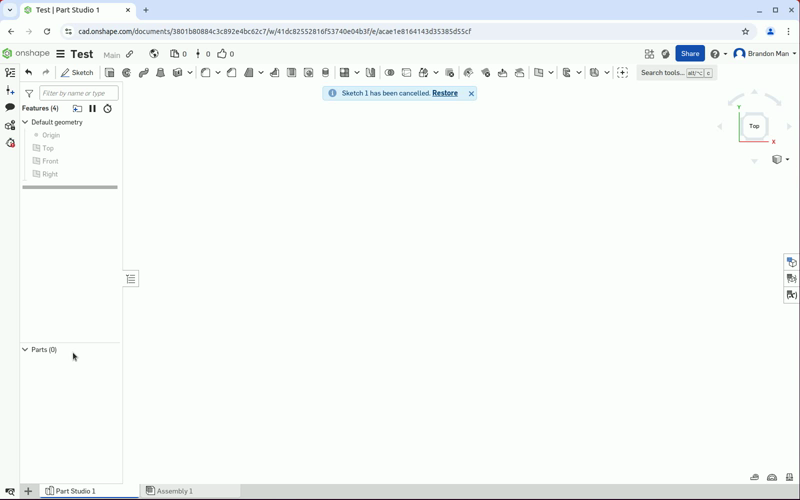
key_down(shift)
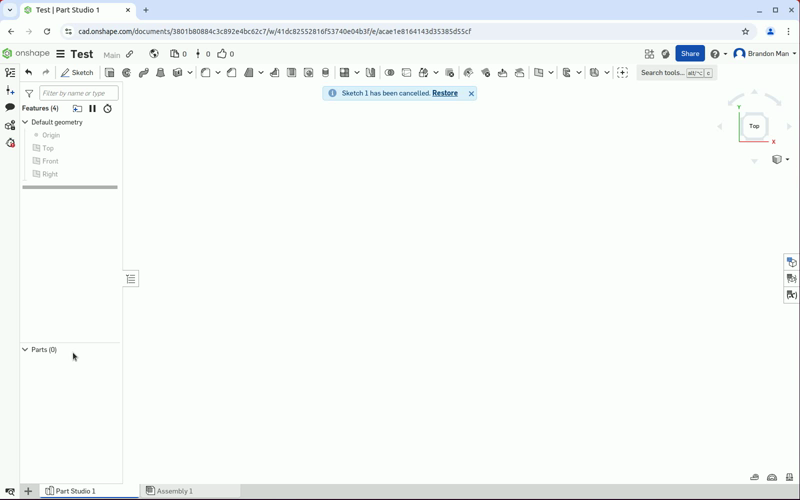
key(up)
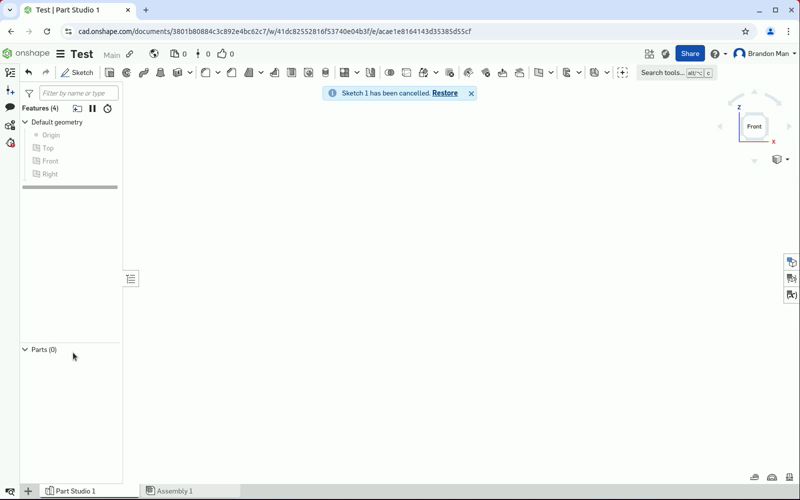
key_up(shift)
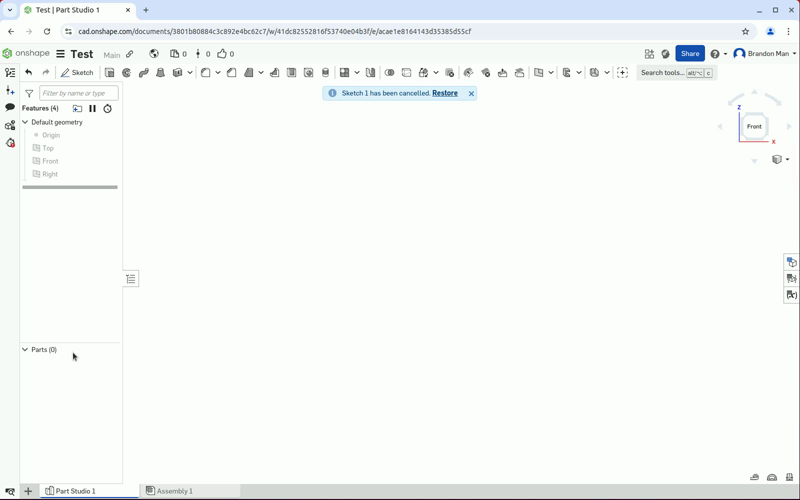
mouse_move(73, 352)
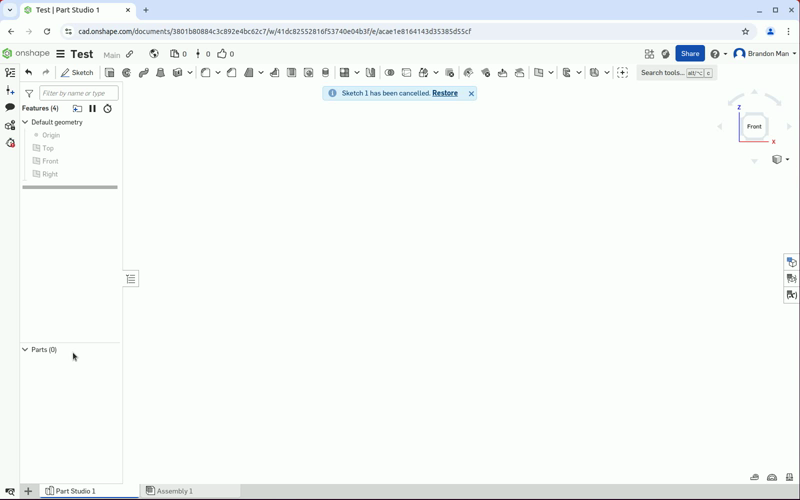
key(shift+y)
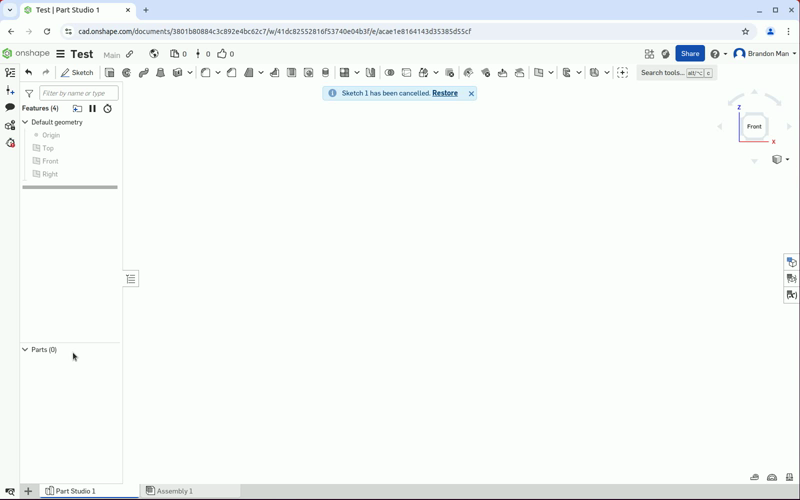
key(shift+s)
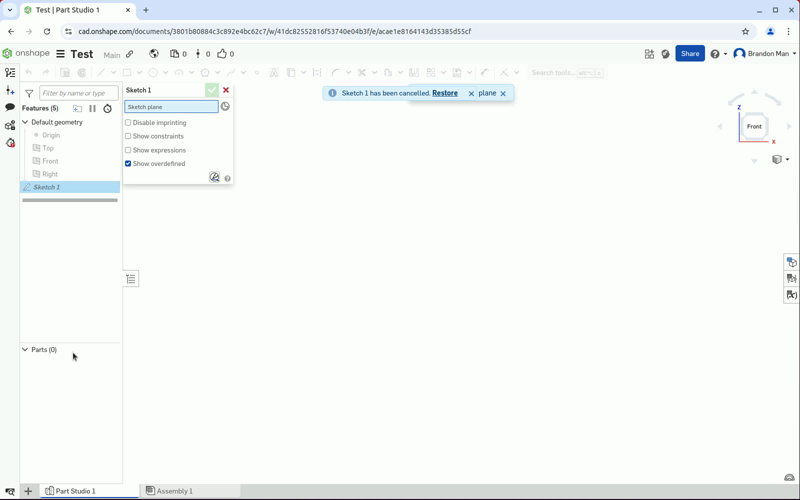
mouse_move(73, 163)
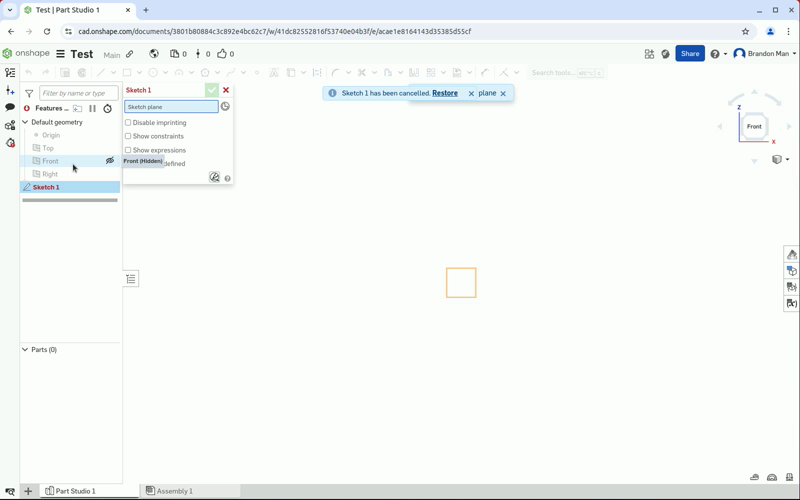
click(73, 163)
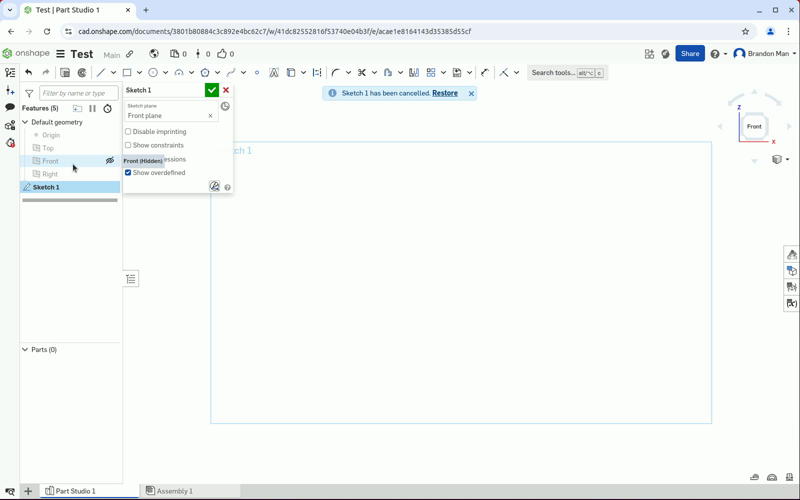
mouse_move(73, 352)
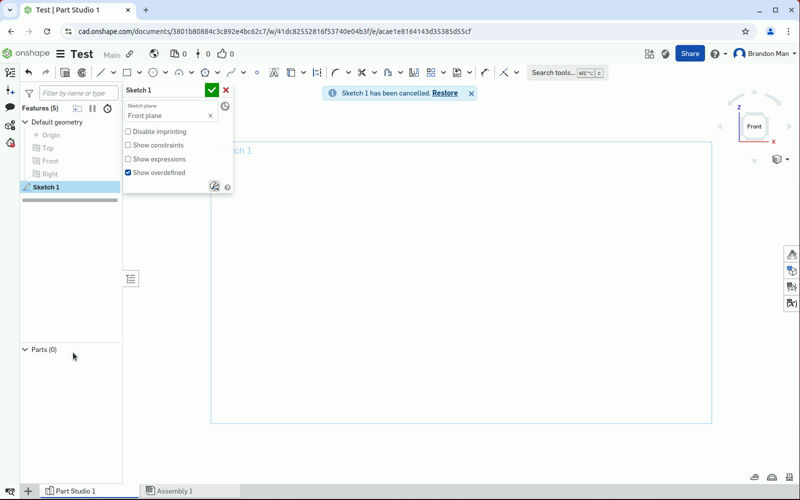
key(y)
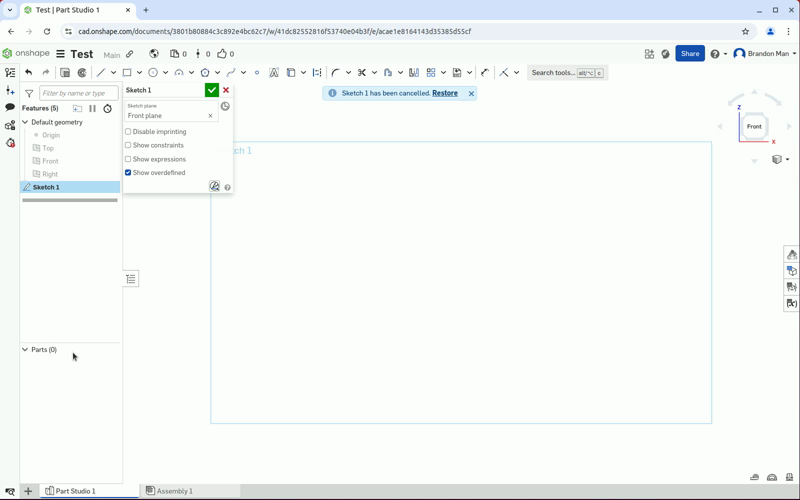
key(l)
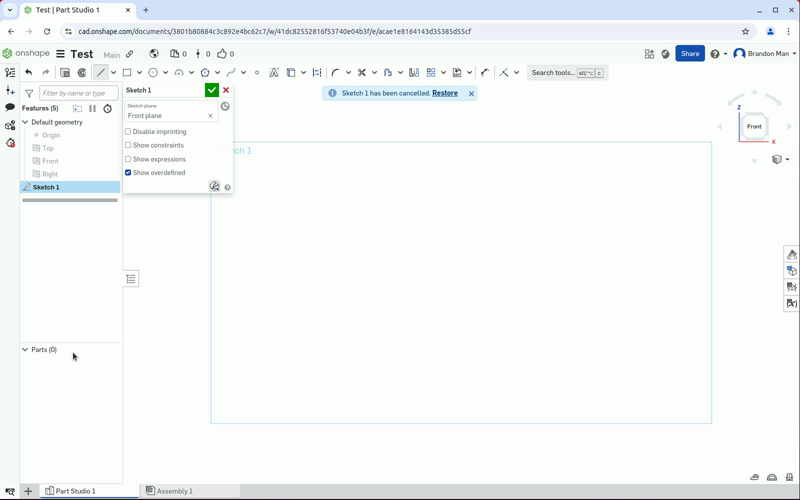
key_down(shift)
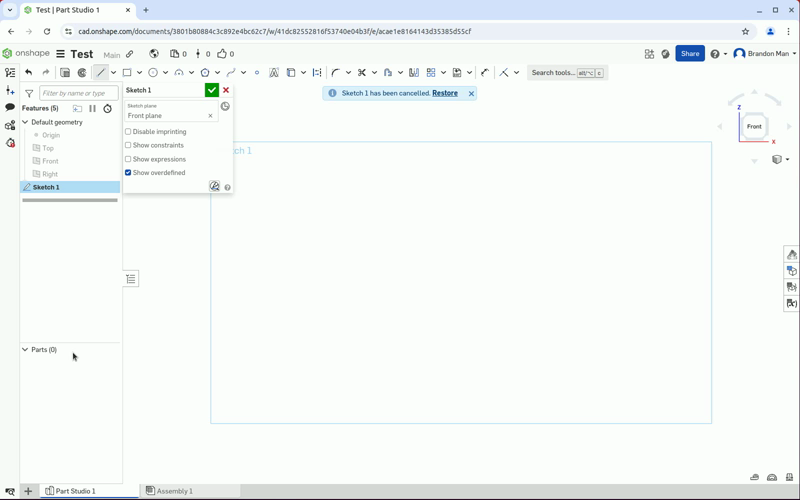
mouse_move(366, 372)
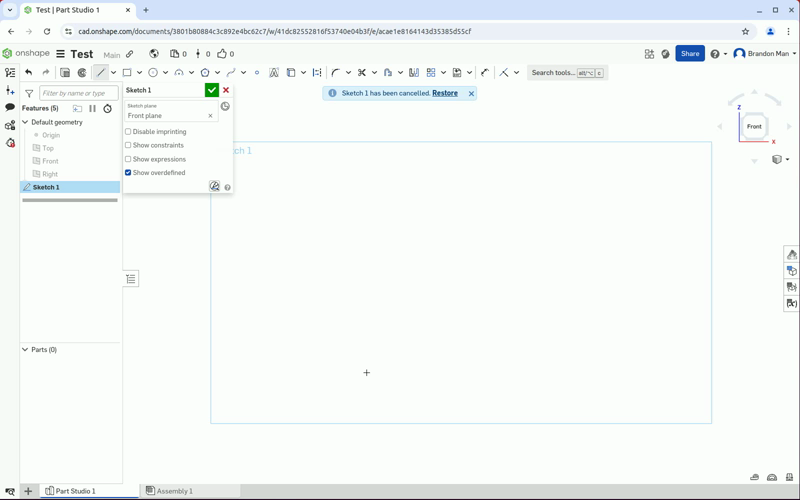
click(366, 372)
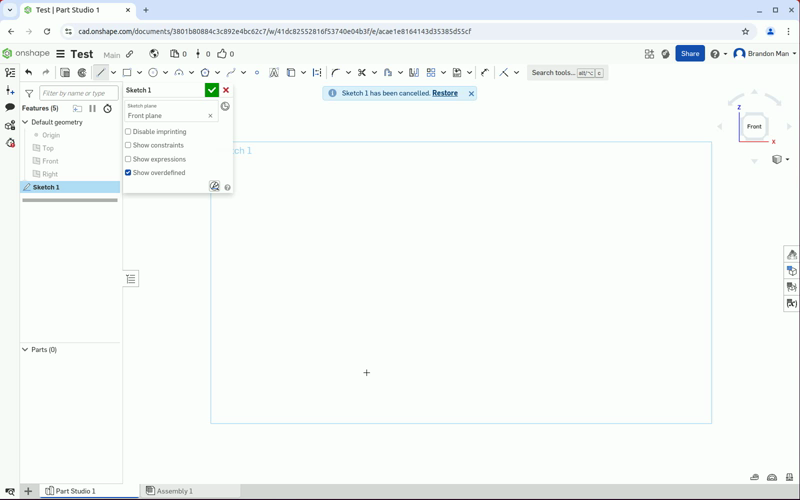
key_up(shift)
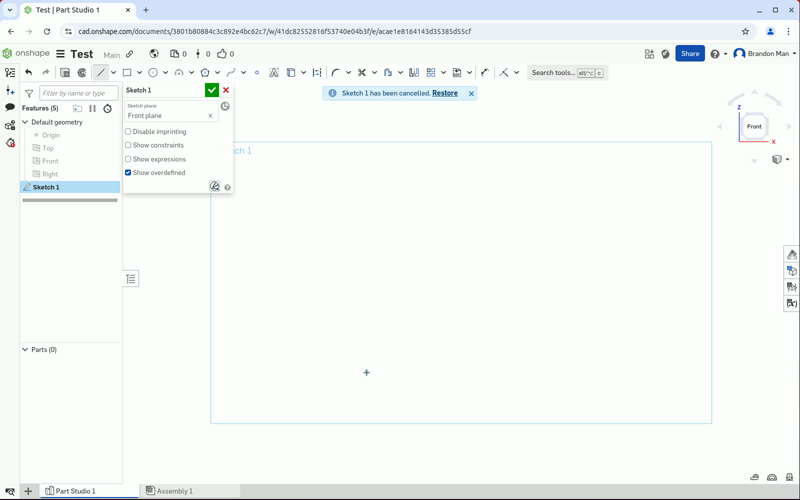
key_down(shift)
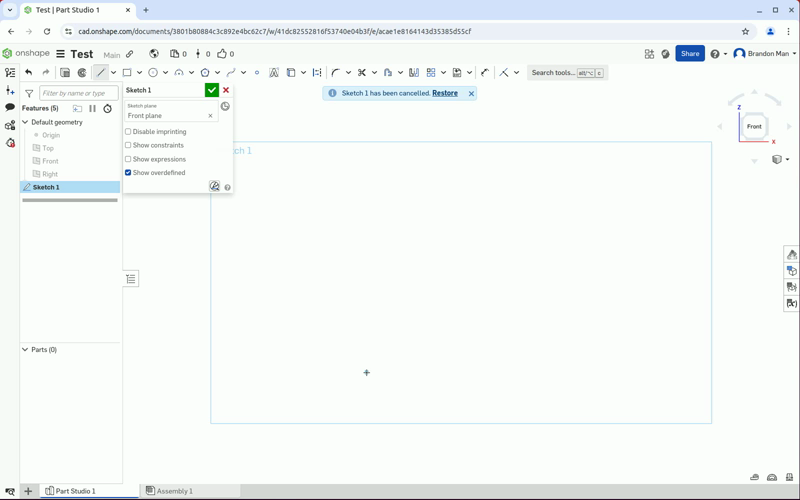
mouse_move(429, 372)
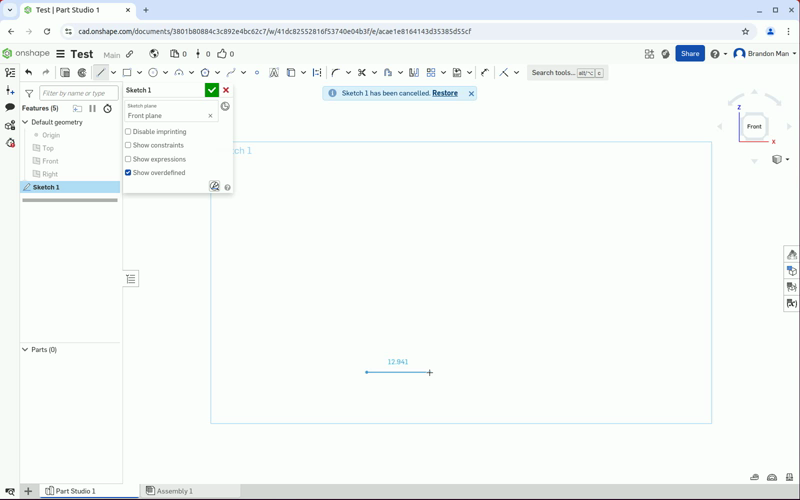
click(429, 372)
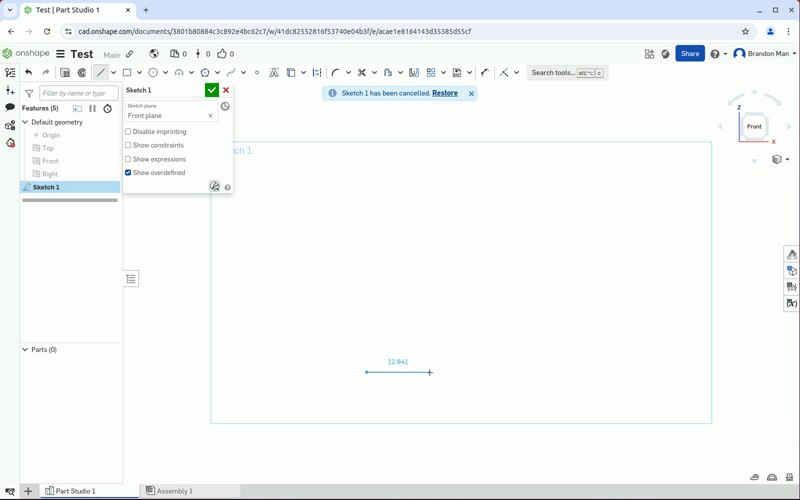
key_up(shift)
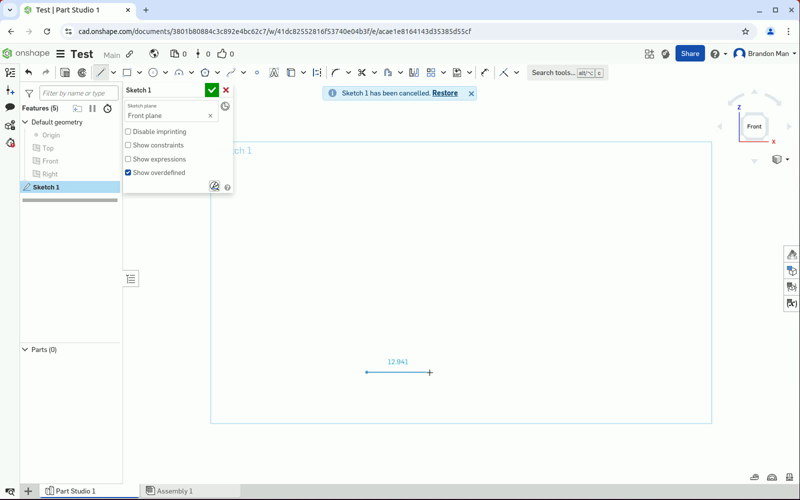
key_down(shift)
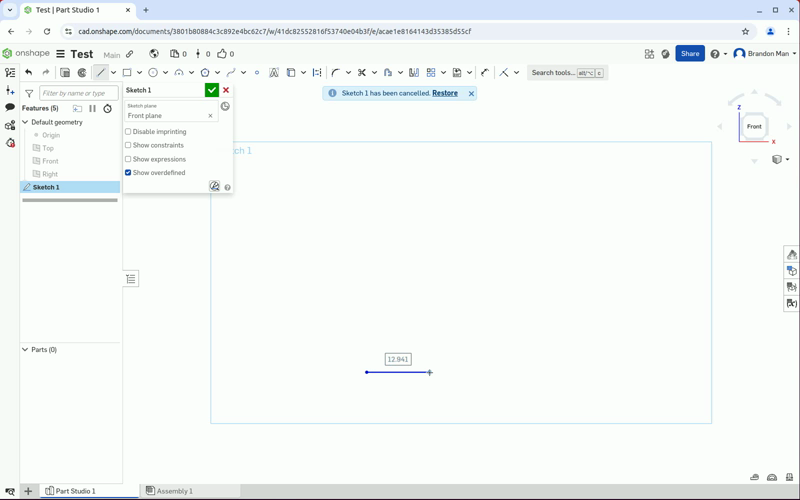
mouse_move(429, 293)
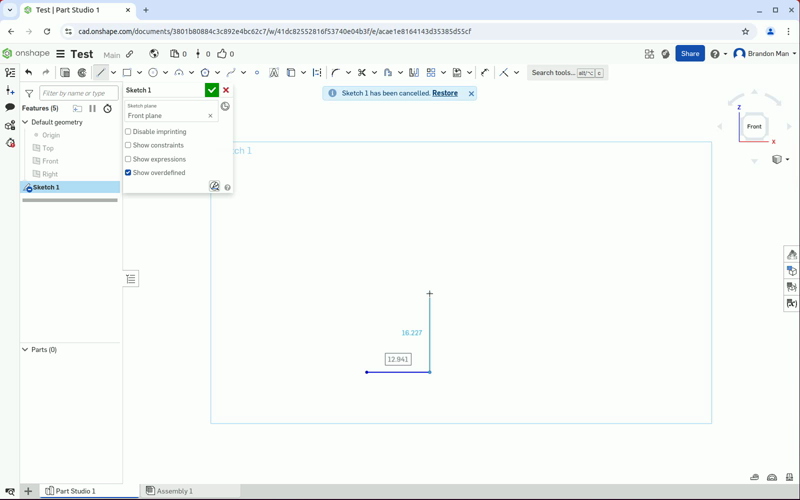
click(429, 293)
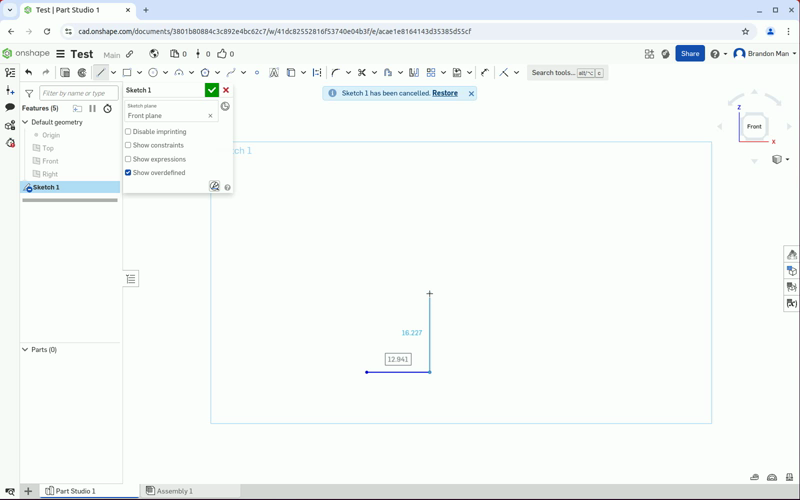
key_up(shift)
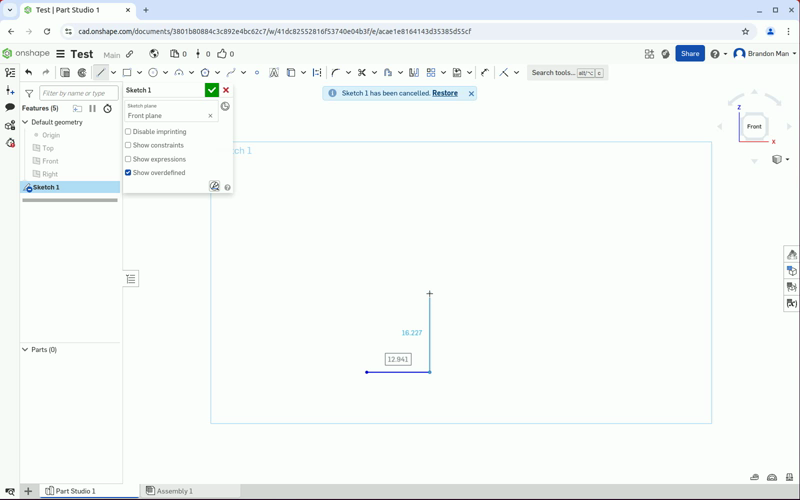
key_down(shift)
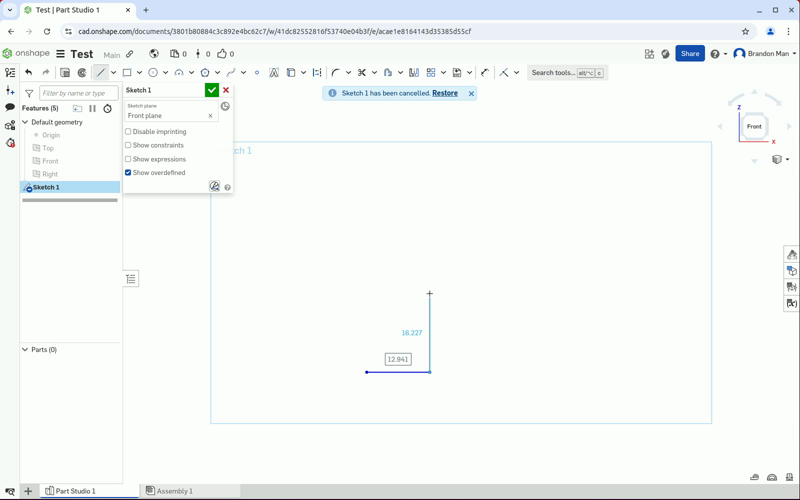
mouse_move(490, 293)
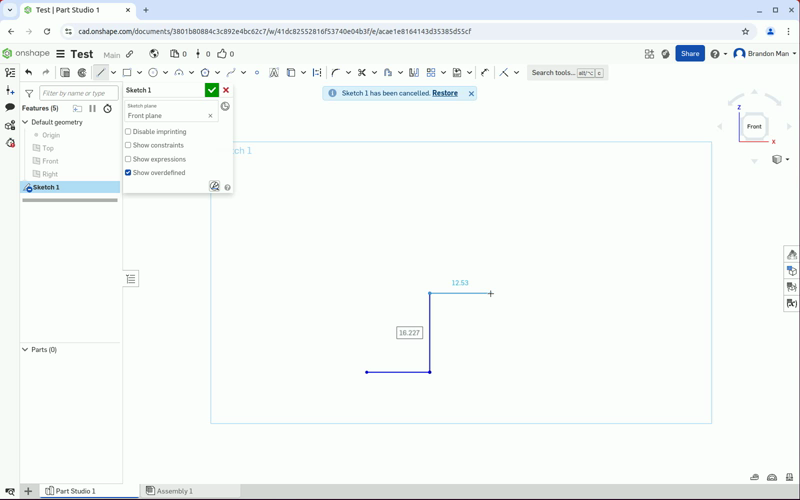
click(490, 293)
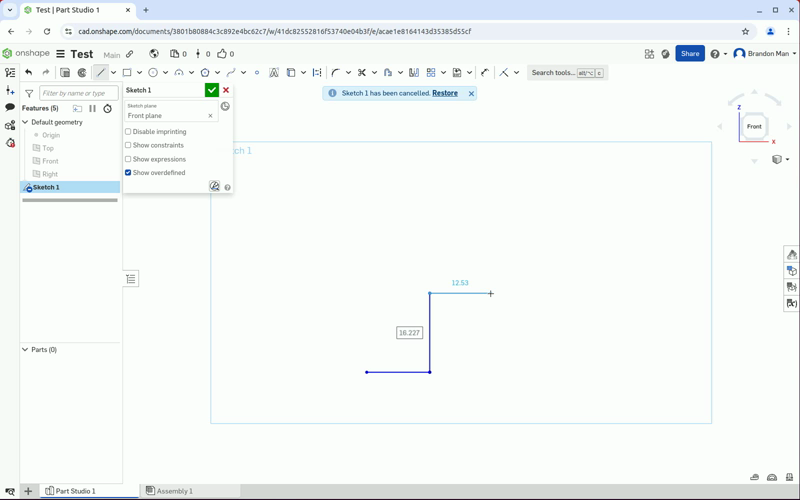
key_up(shift)
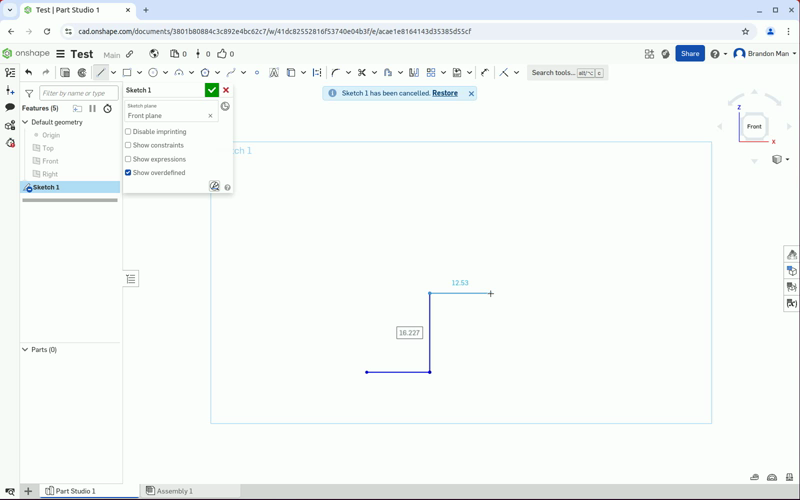
key_down(shift)
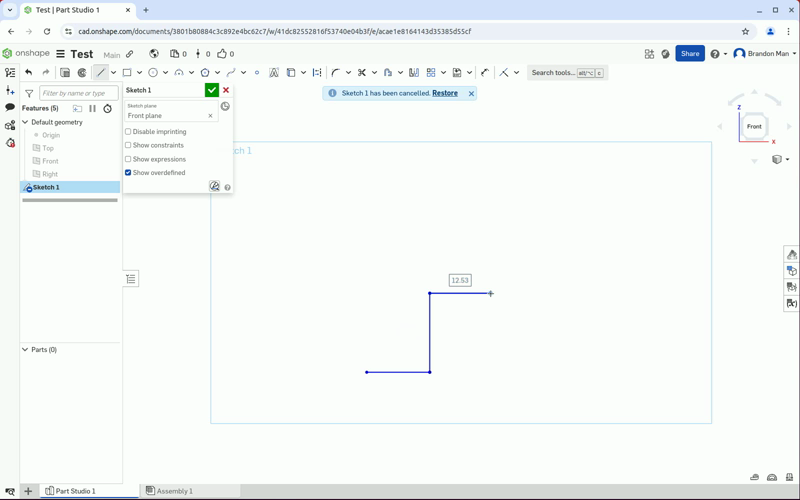
mouse_move(490, 372)
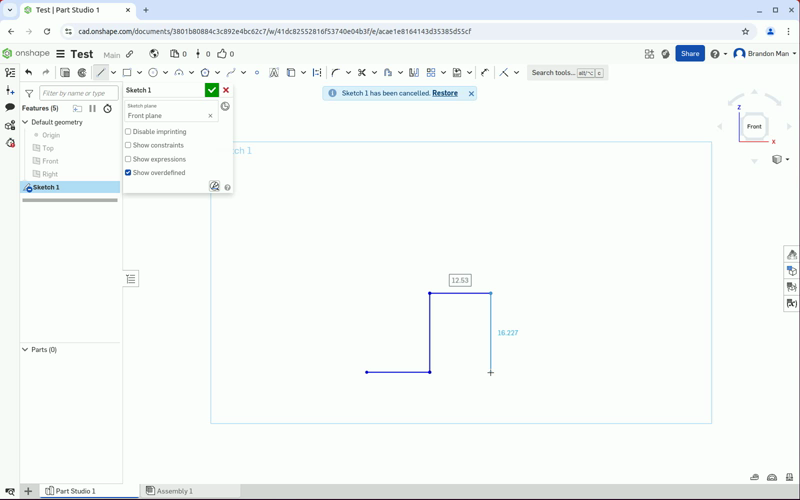
click(490, 372)
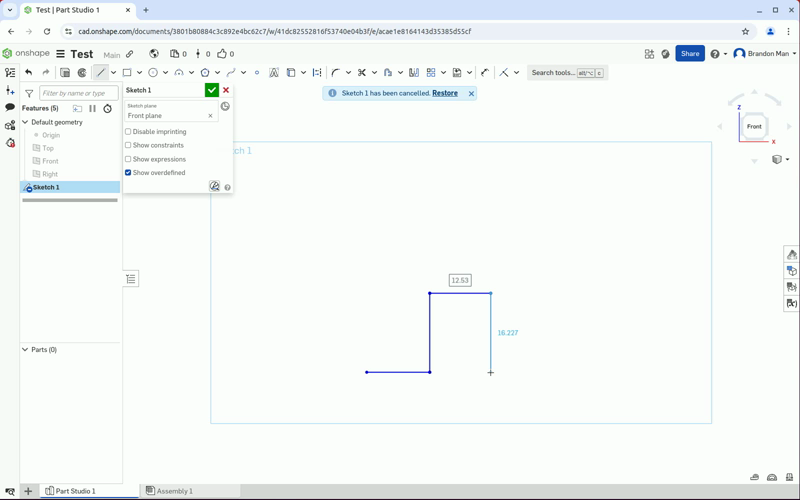
key_up(shift)
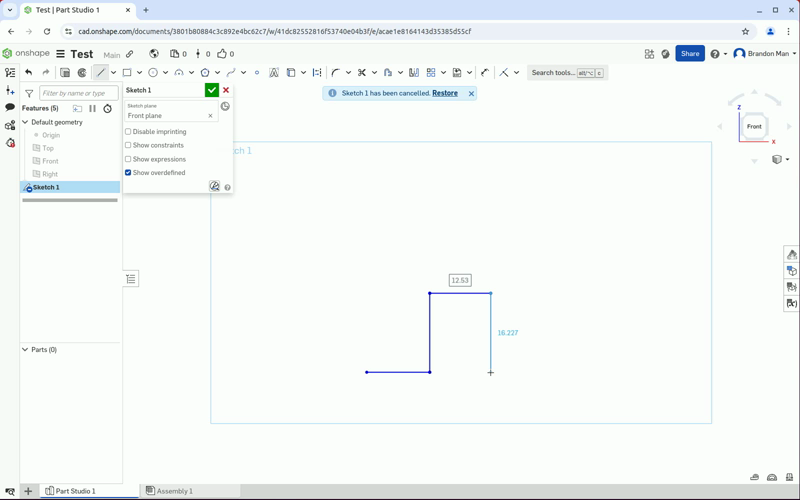
key_down(shift)
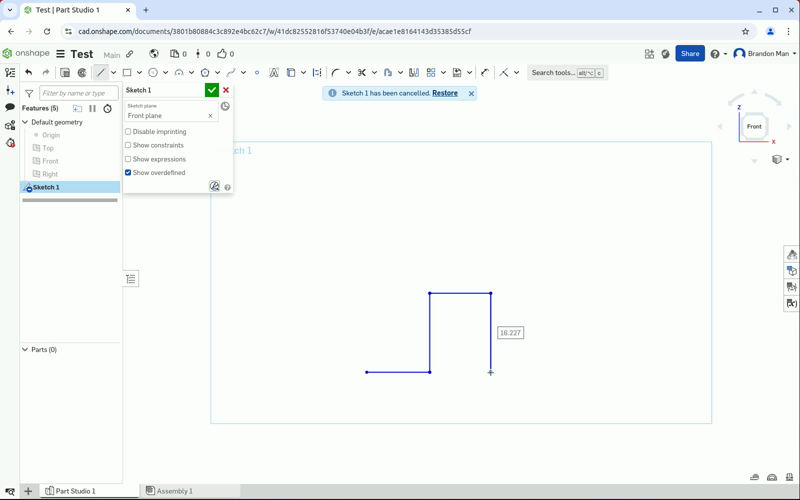
mouse_move(553, 372)
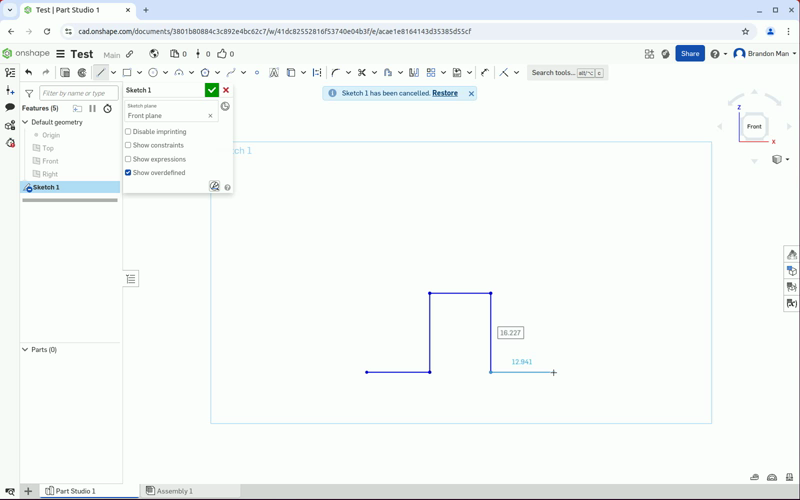
click(553, 372)
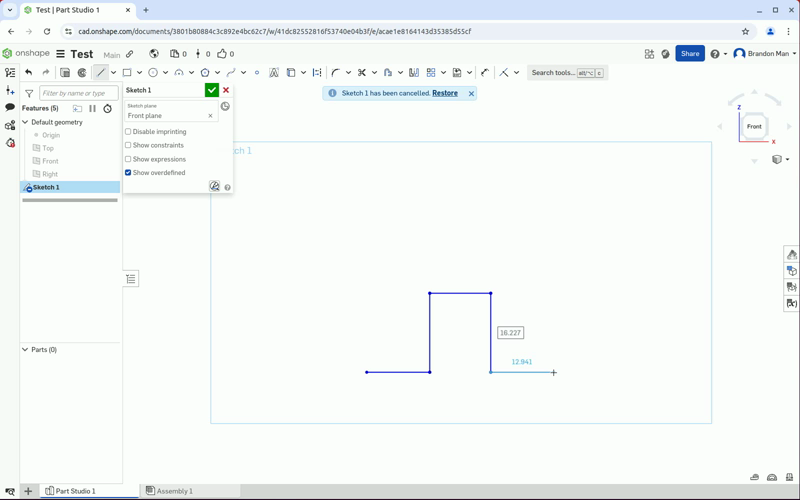
key_up(shift)
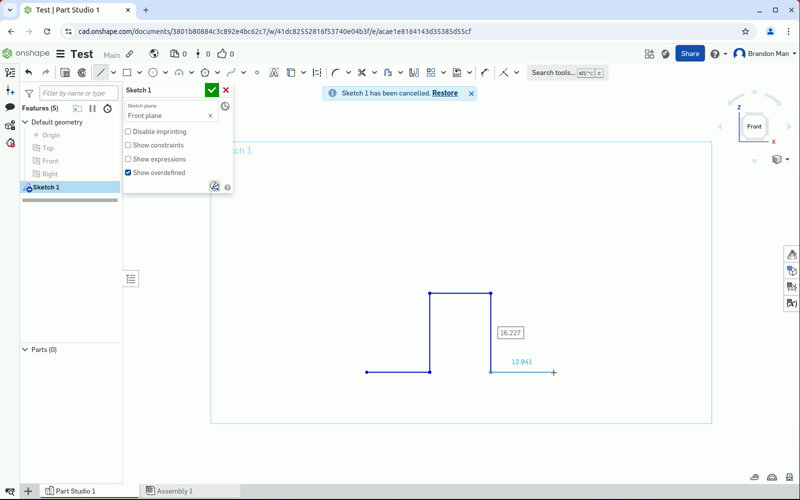
key_down(shift)
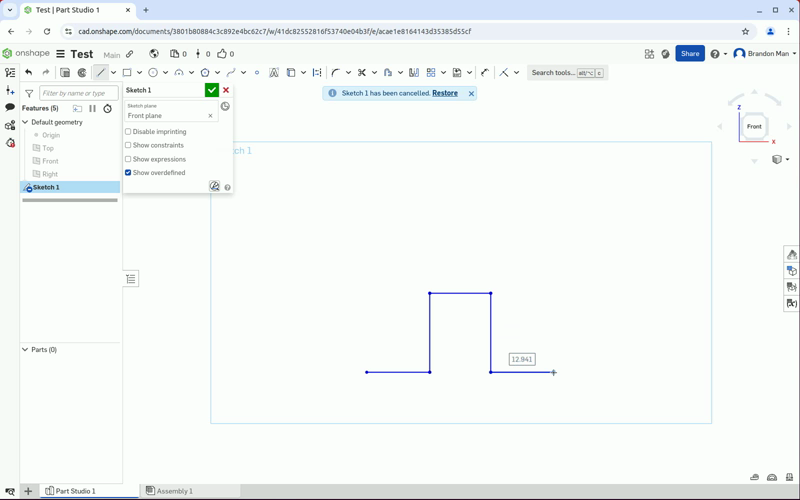
mouse_move(553, 232)
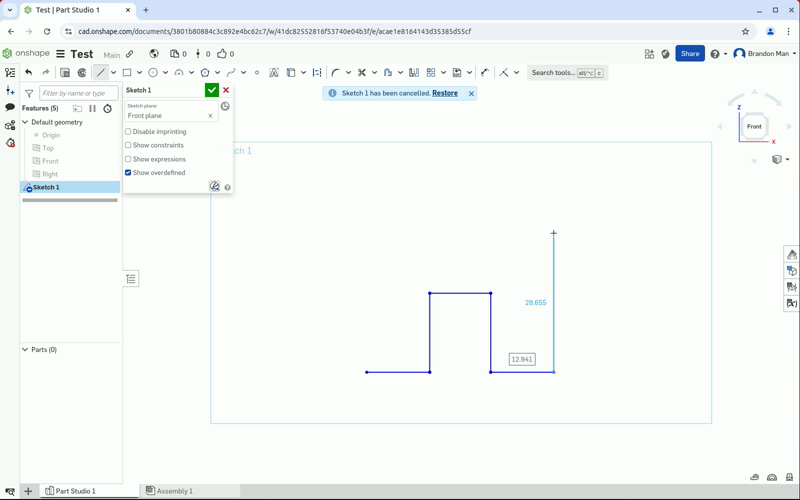
click(553, 232)
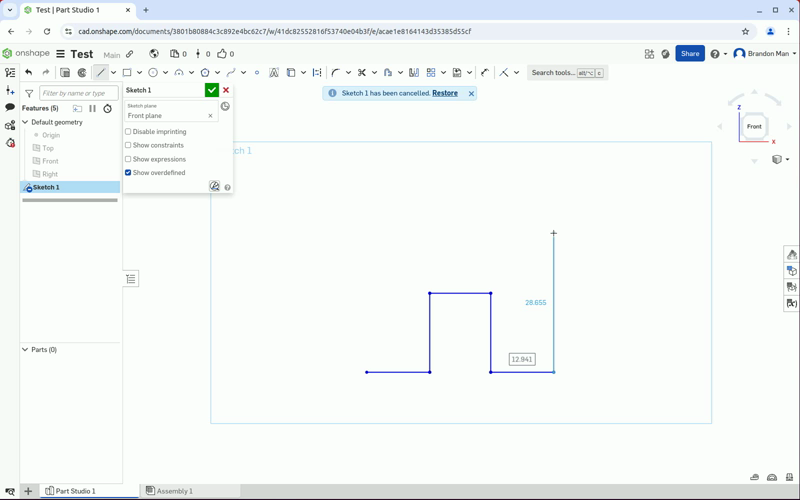
key_up(shift)
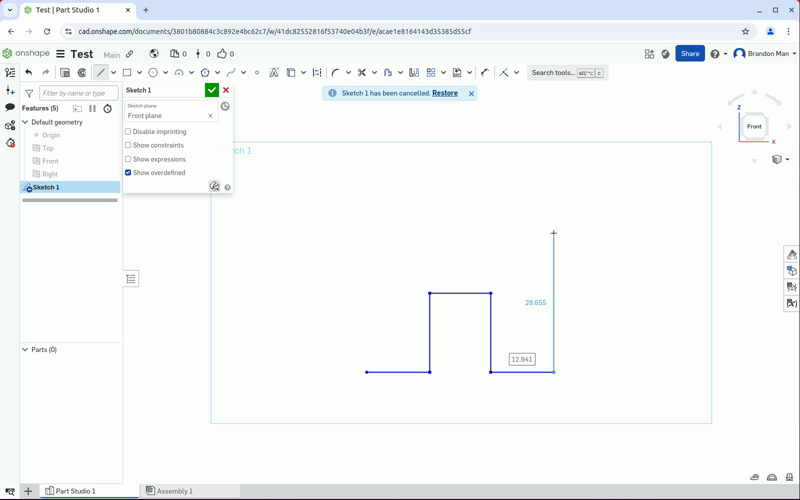
key_down(shift)
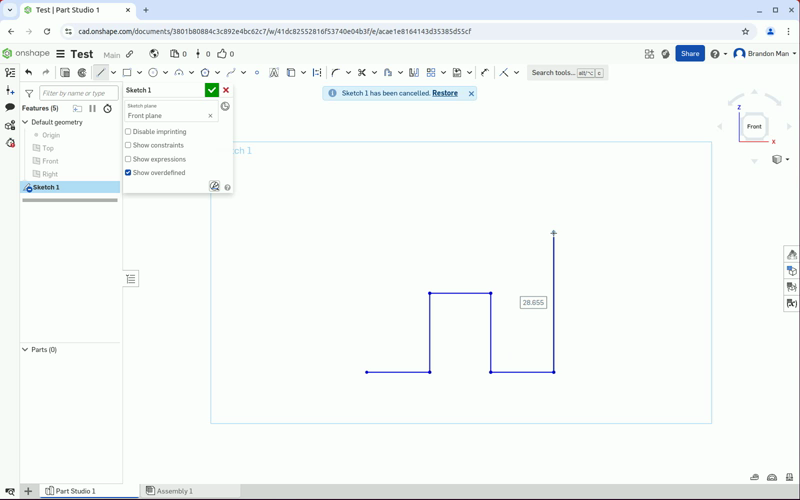
mouse_move(490, 232)
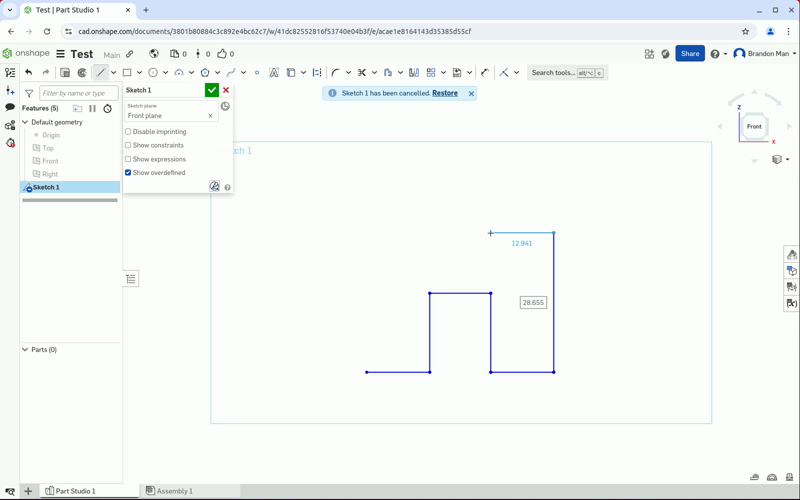
click(490, 232)
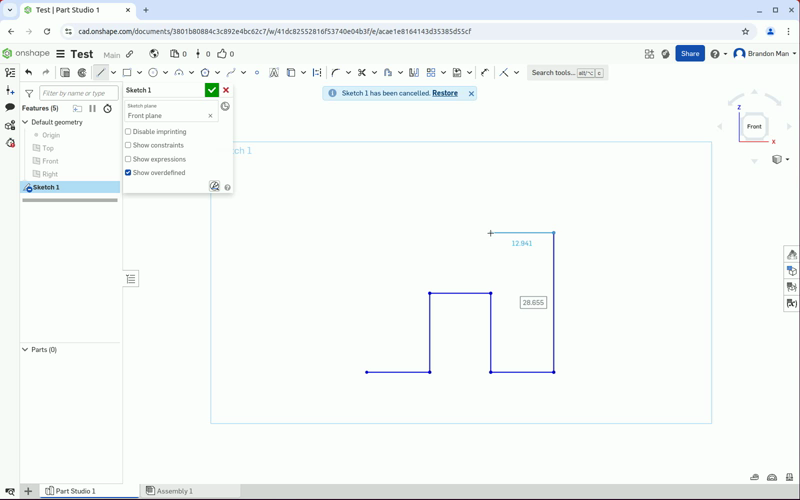
key_up(shift)
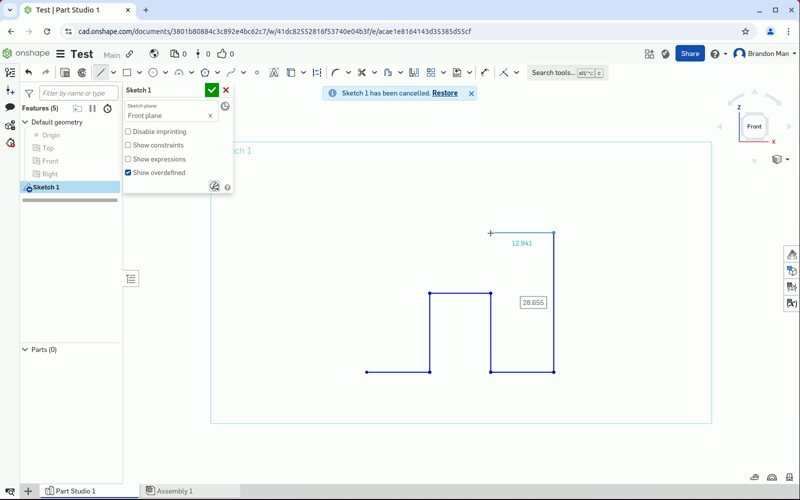
key_down(shift)
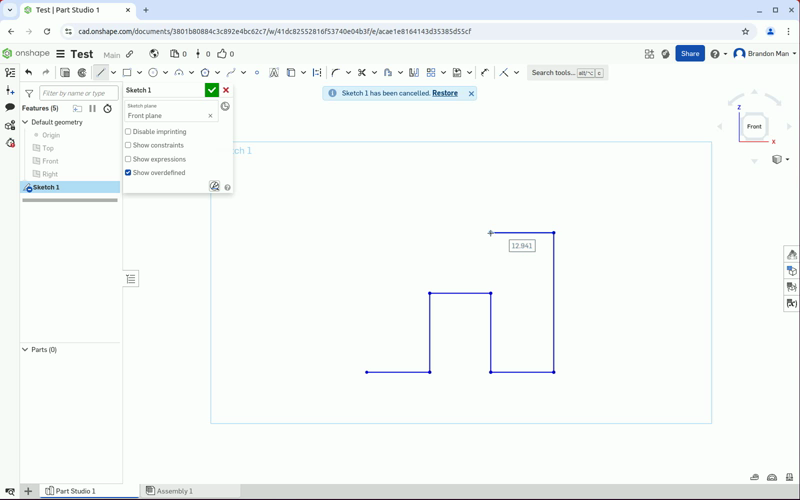
mouse_move(429, 232)
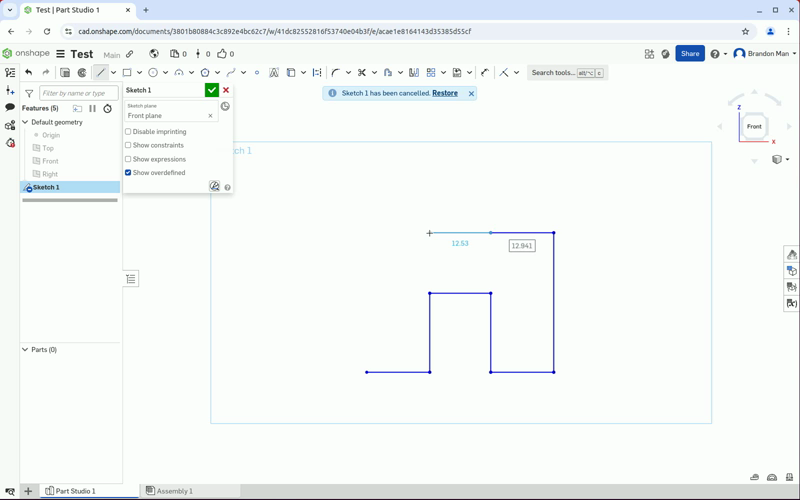
click(429, 232)
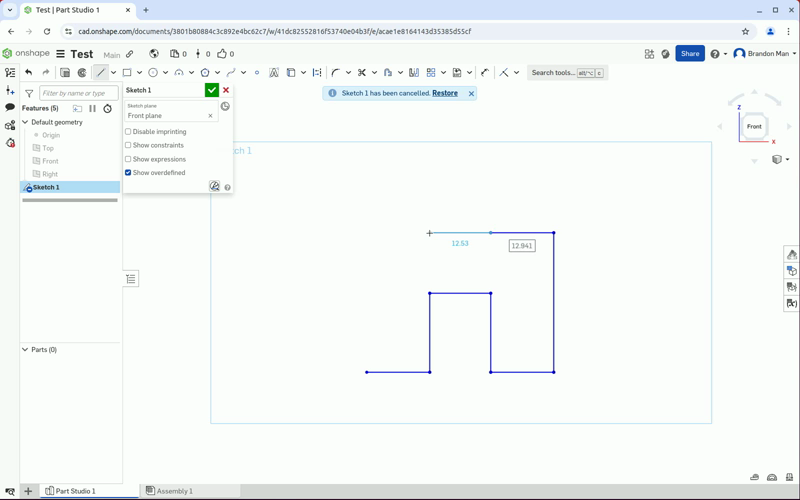
key_up(shift)
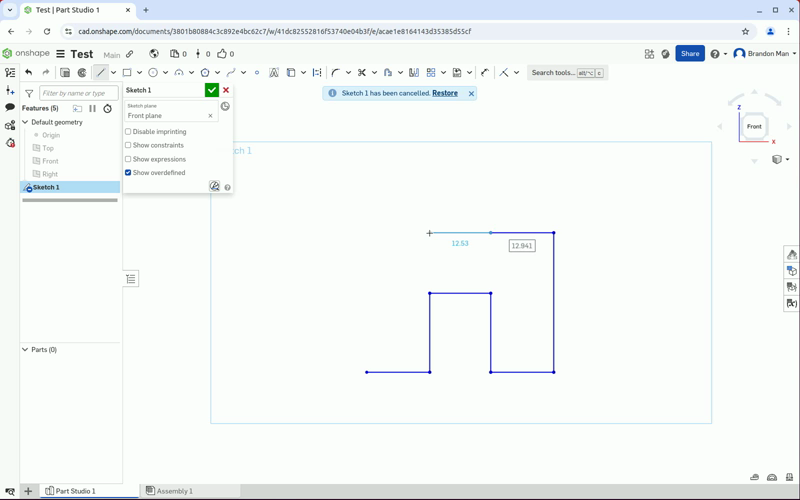
key_down(shift)
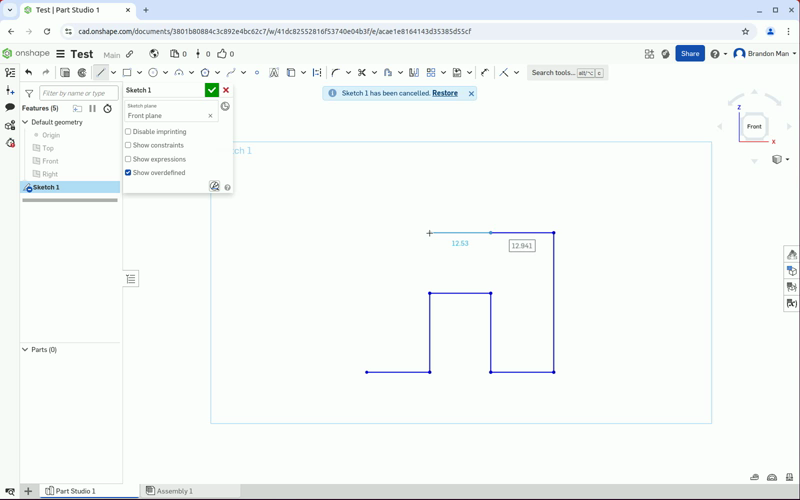
mouse_move(367, 232)
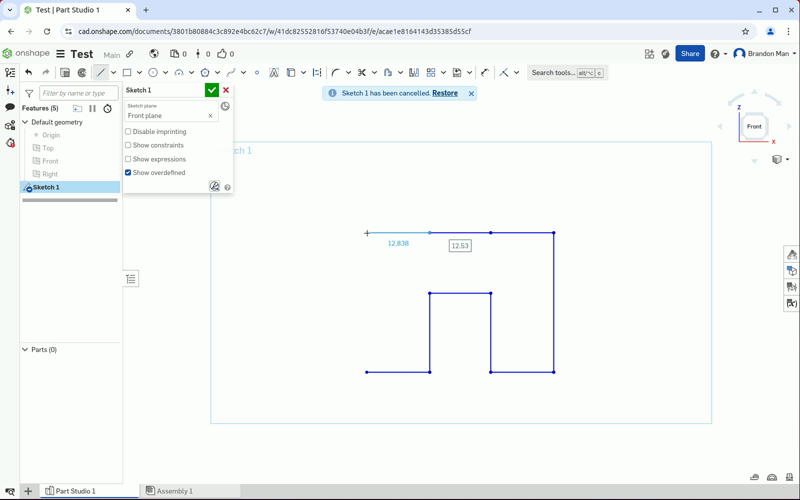
click(367, 232)
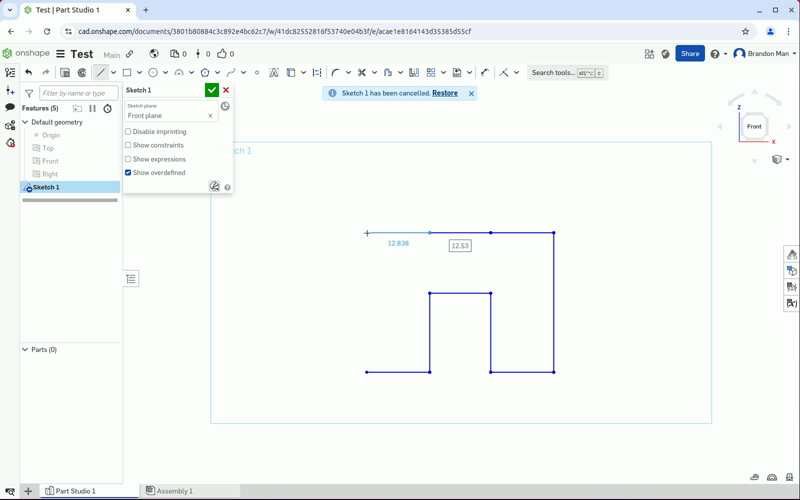
key_up(shift)
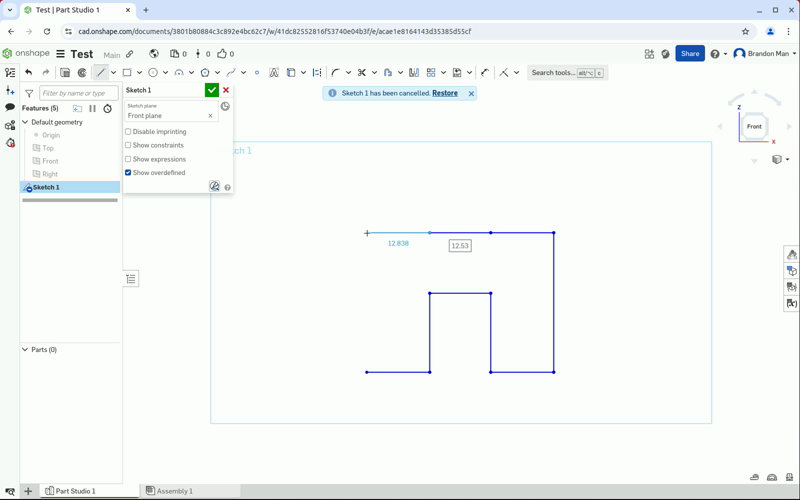
key_down(shift)
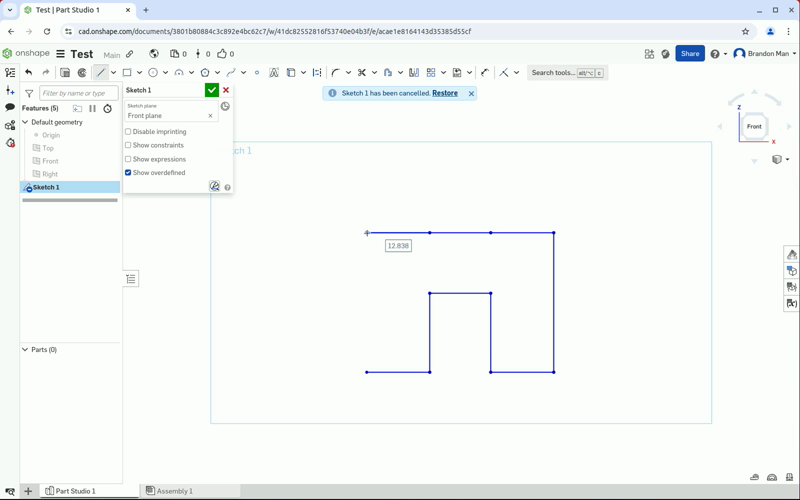
mouse_move(366, 372)
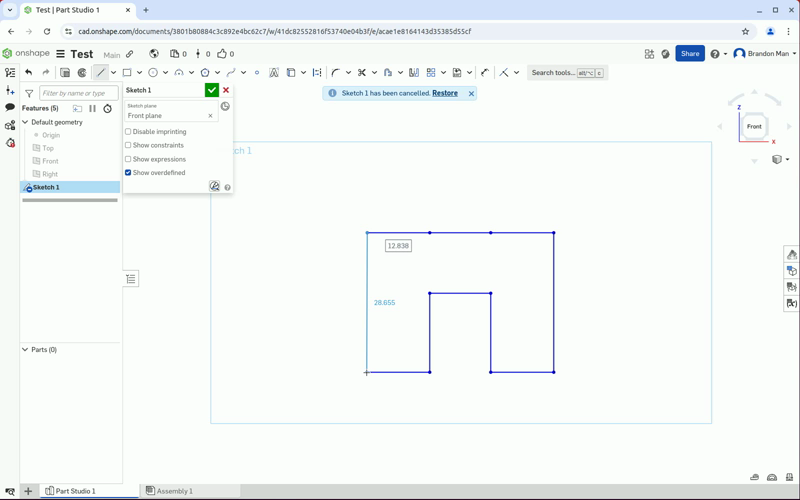
key_up(shift)
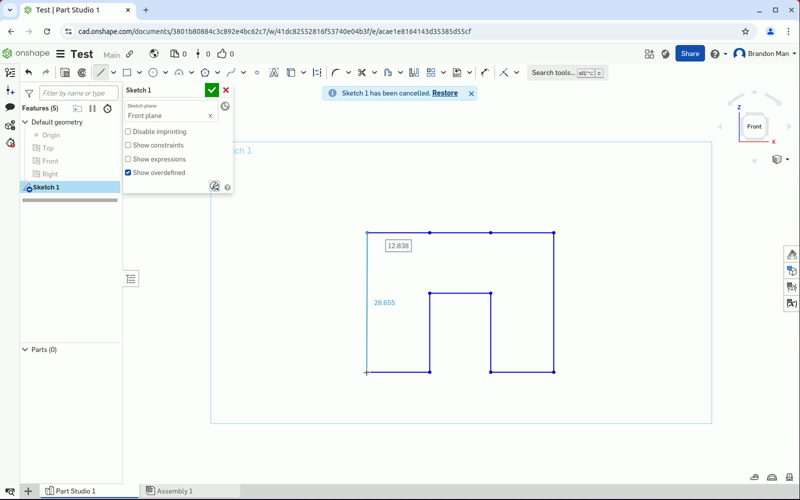
click(366, 372)
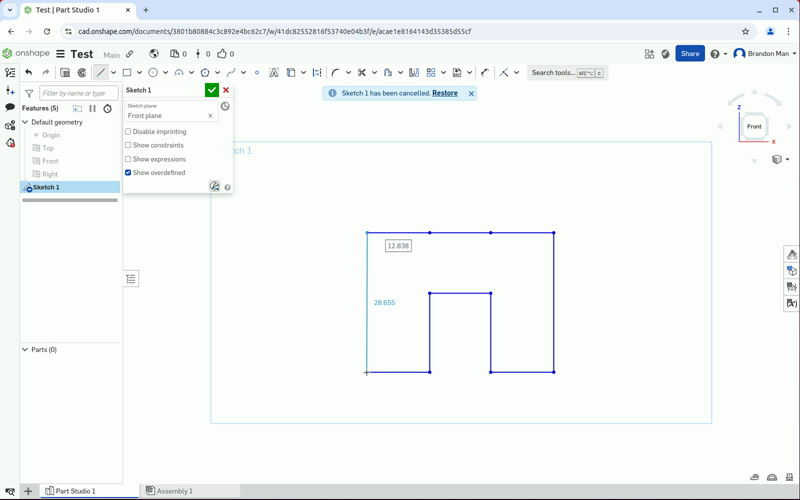
key(esc)
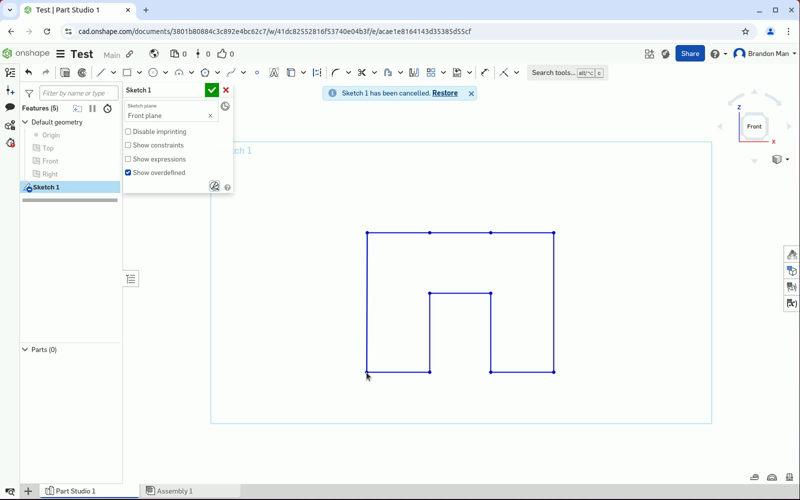
mouse_move(411, 357)
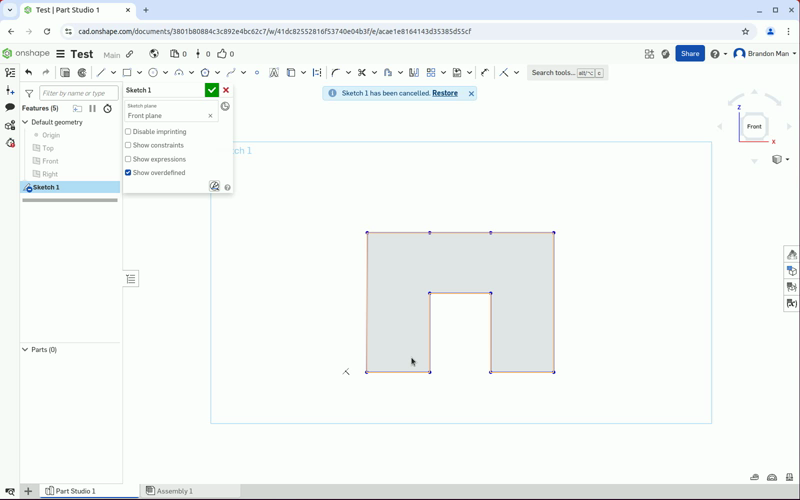
click(411, 357)
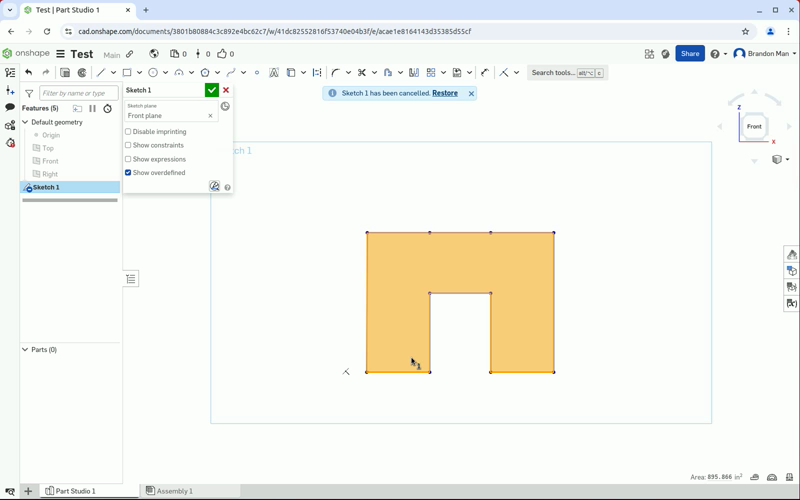
mouse_move(73, 352)
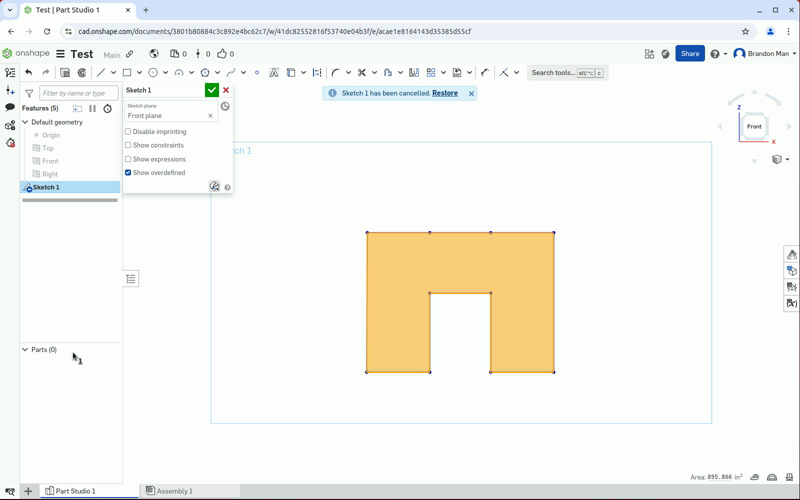
key(shift+y)
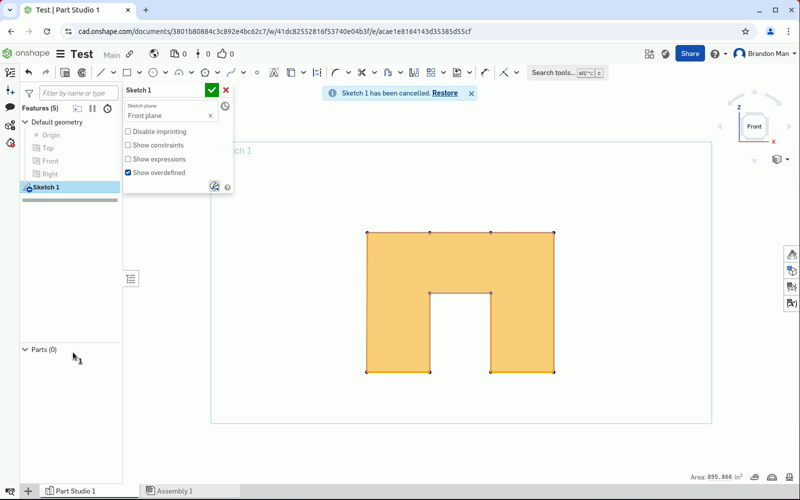
key(shift+e)
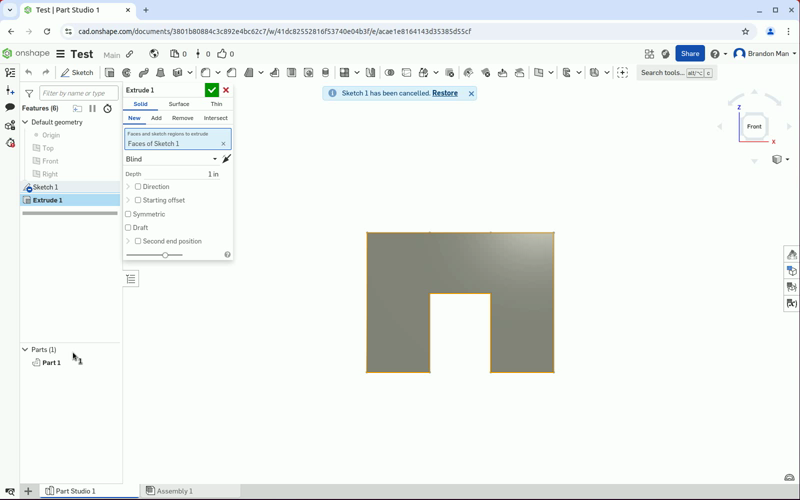
mouse_move(143, 106)
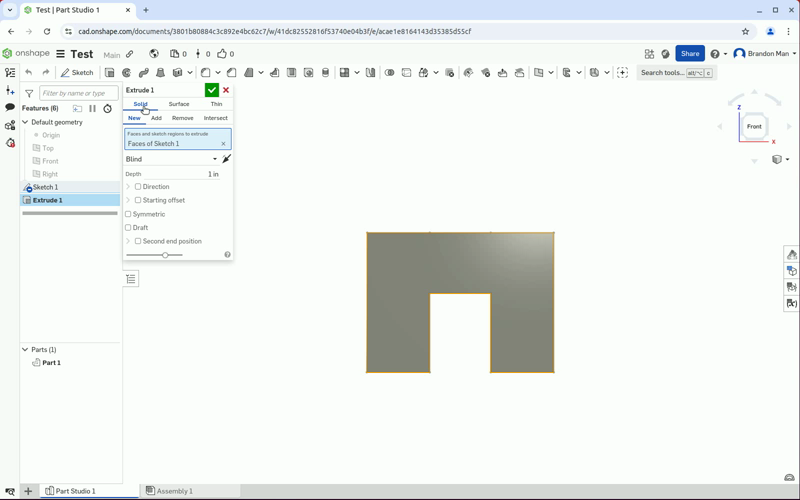
click(143, 106)
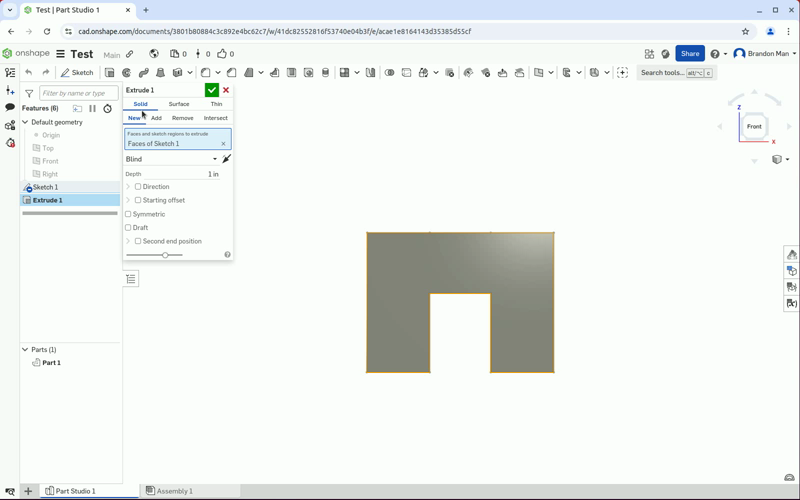
mouse_move(137, 120)
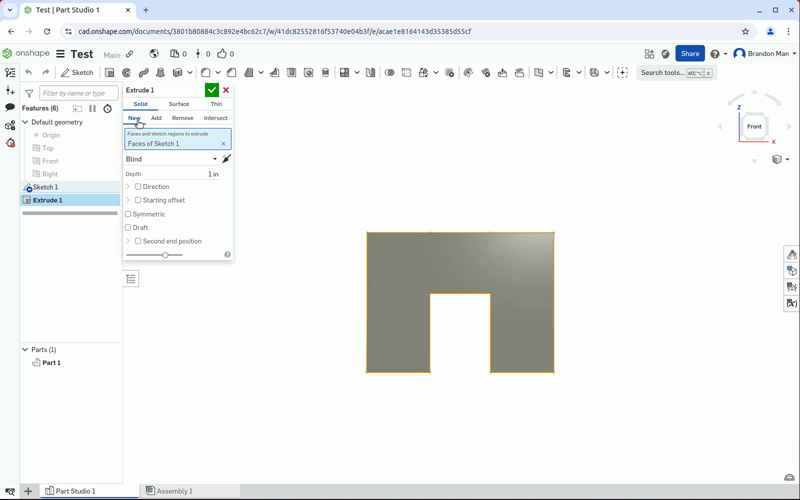
click(137, 120)
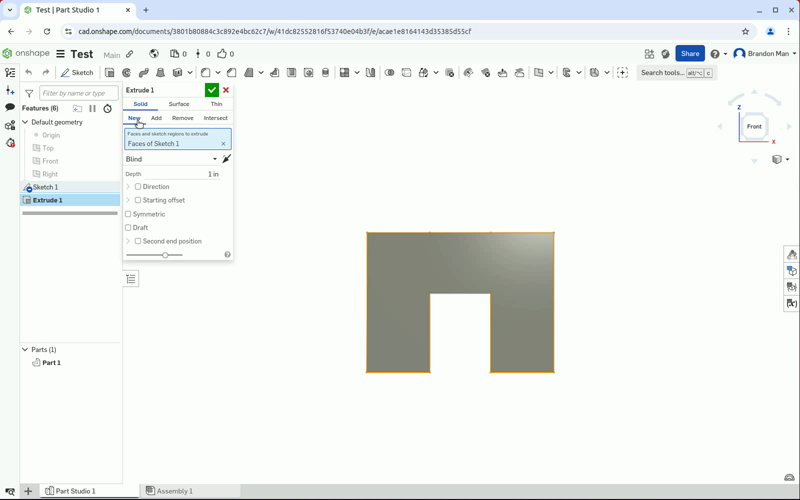
key(tab, 4)
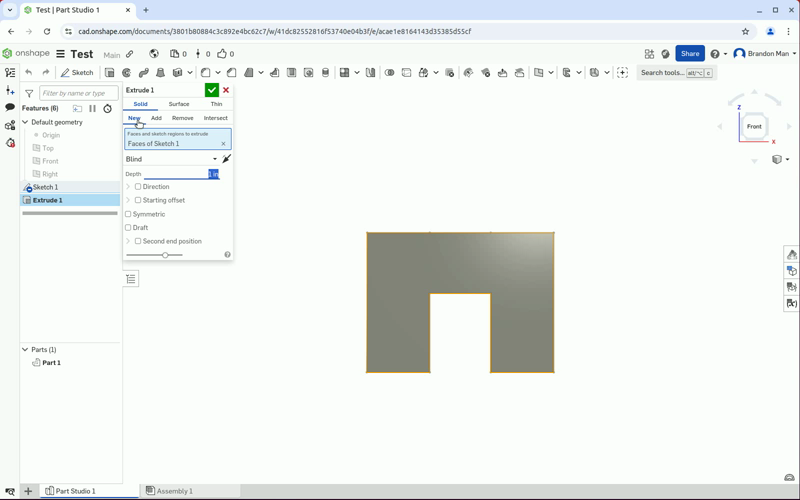
text(23.108)
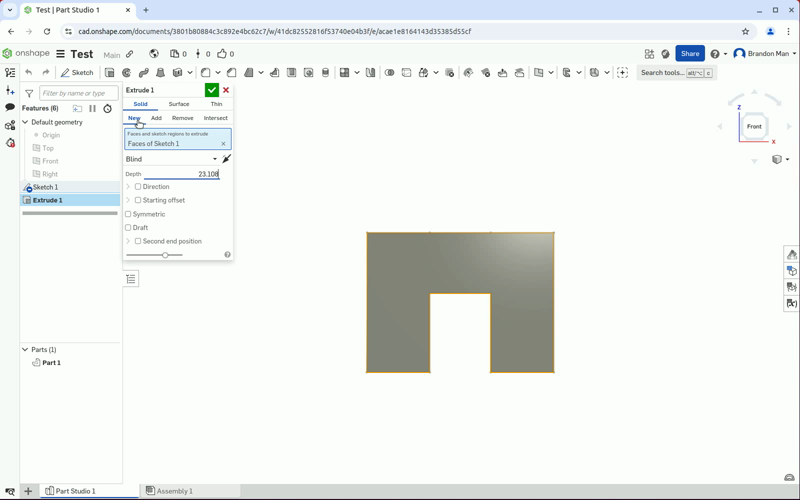
key(enter)
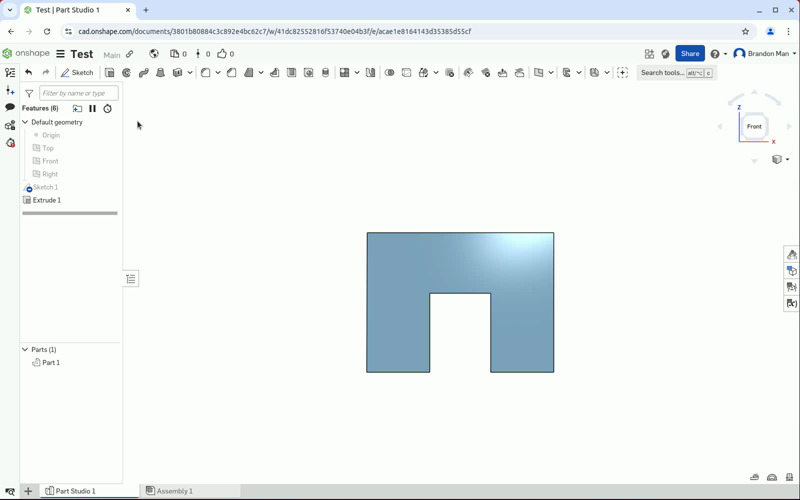
key(shift+h)
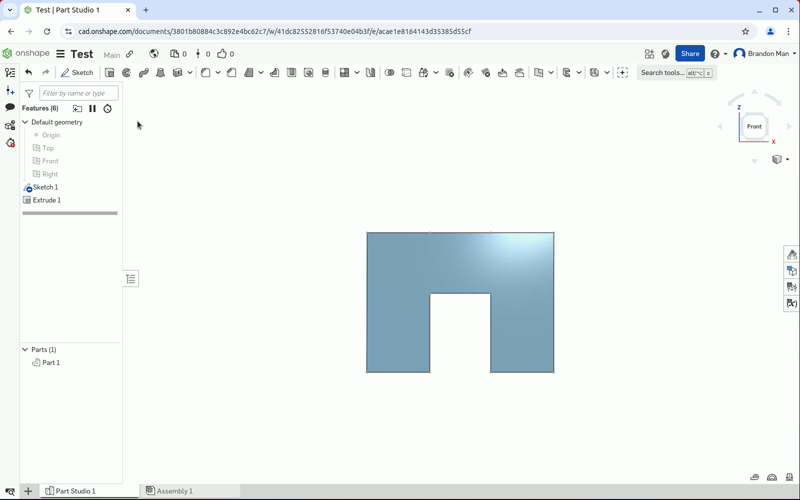
key(shift+h)
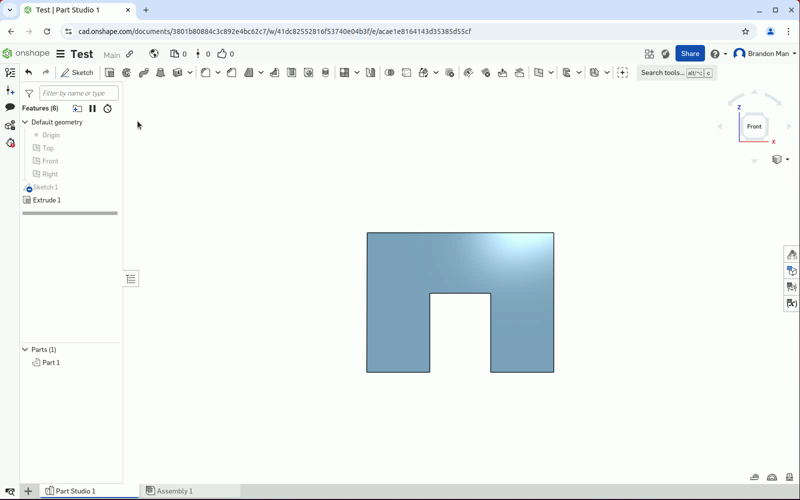
mouse_move(73, 189)
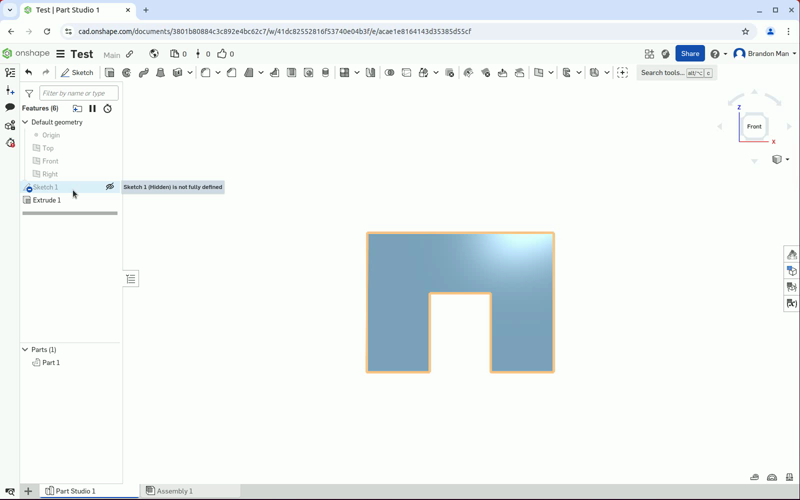
click(73, 189)
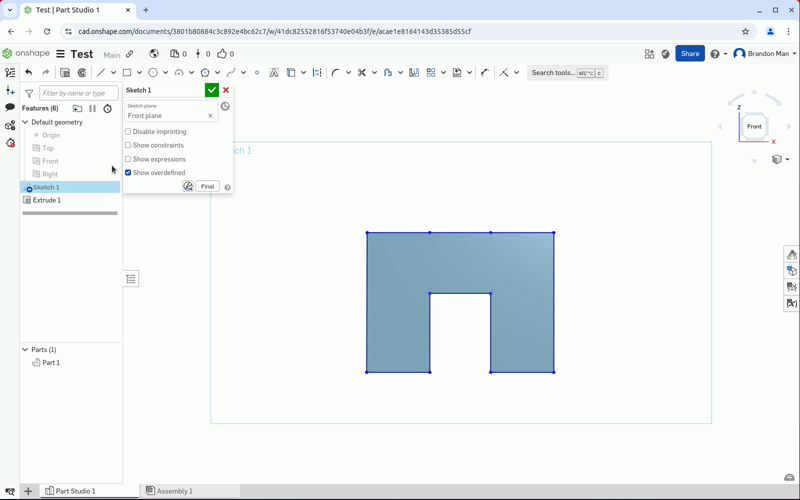
mouse_move(229, 92)
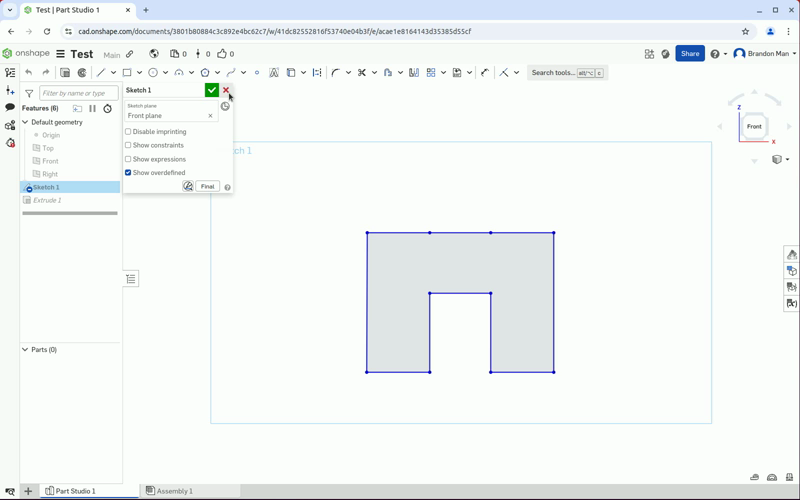
click(229, 92)
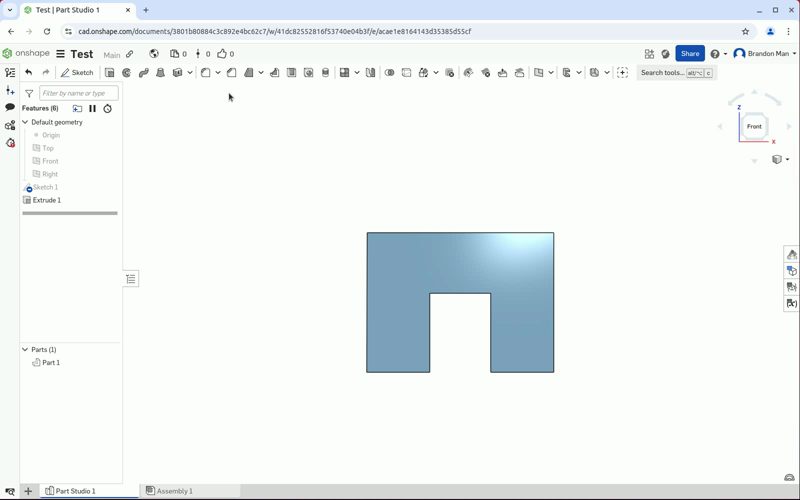
mouse_move(73, 352)
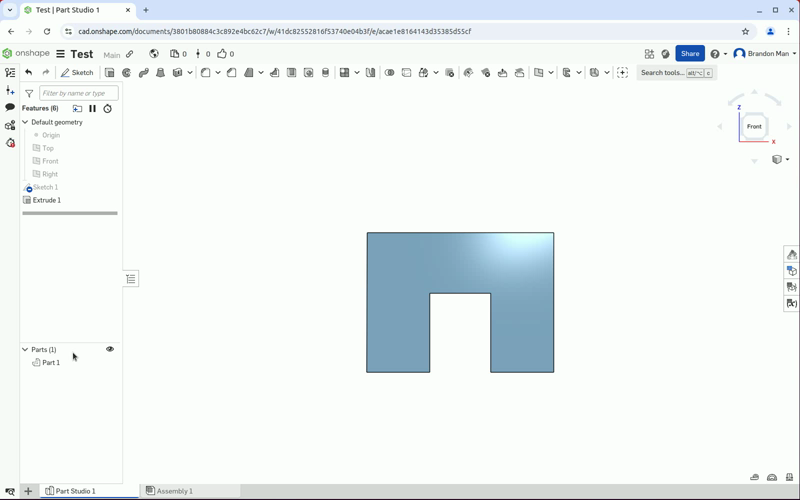
key(y)
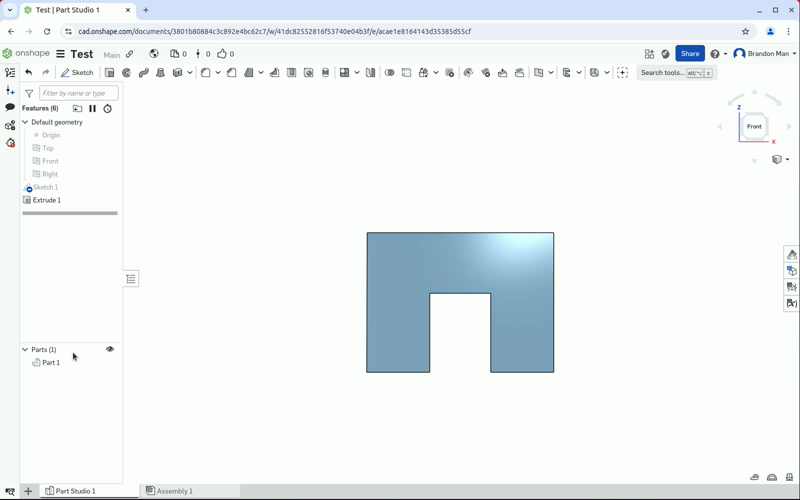
key(shift+p)
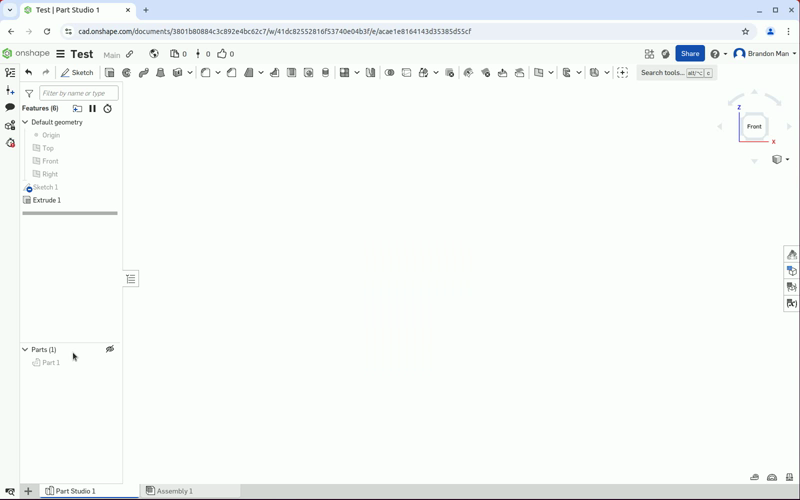
key(space)
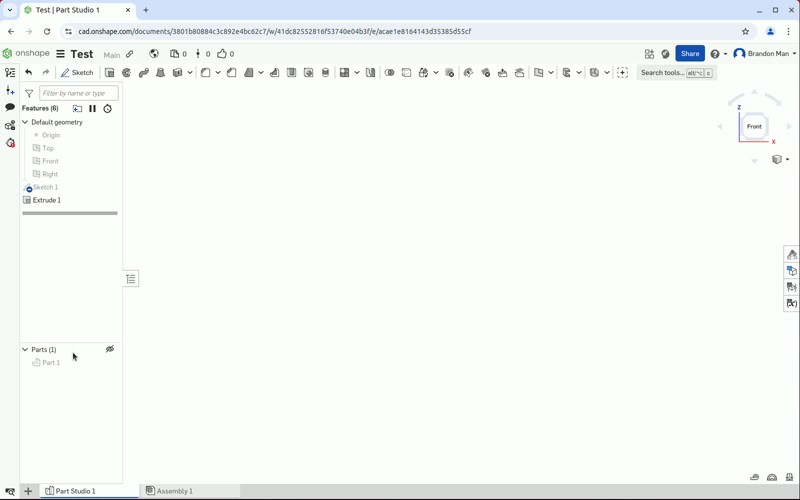
key_down(shift)
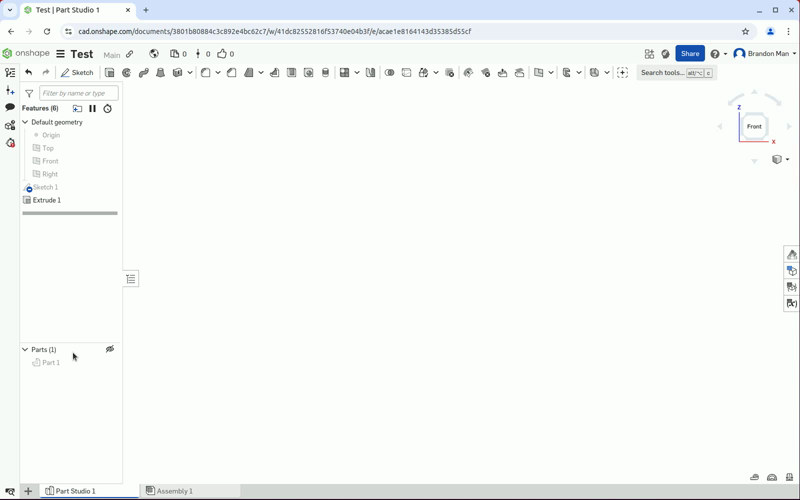
key(down)
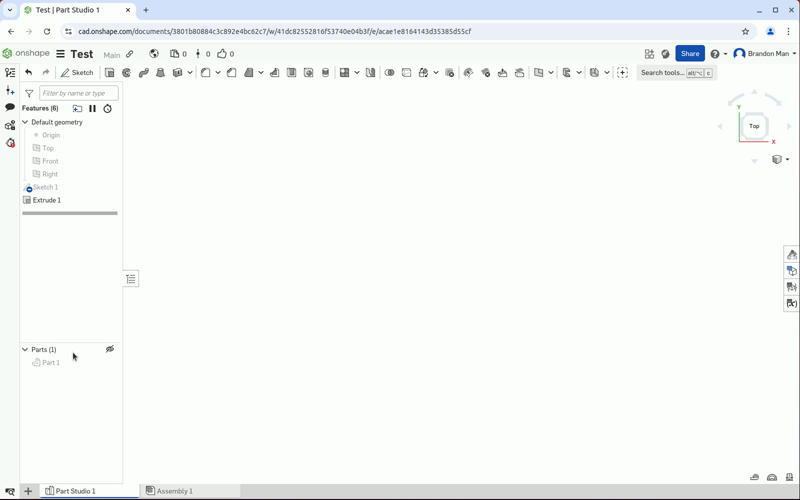
key_up(shift)
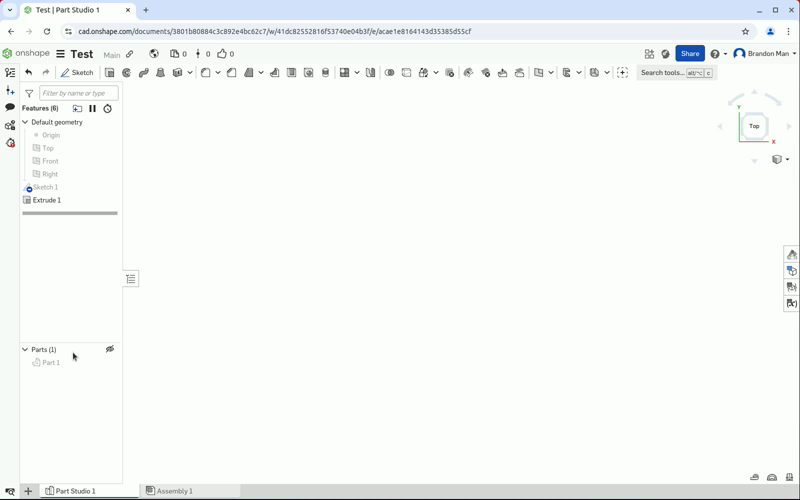
mouse_move(73, 352)
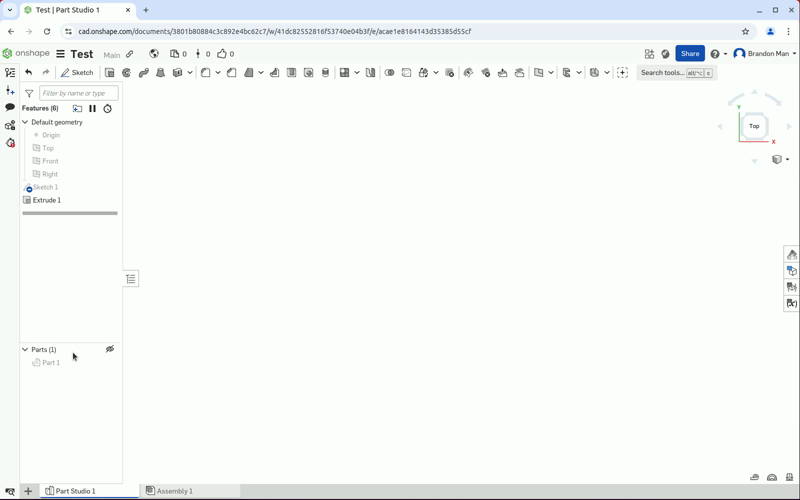
key(shift+y)
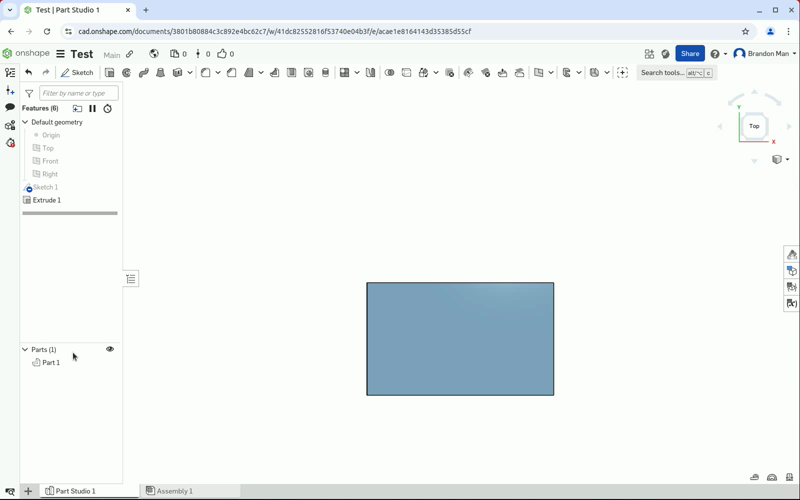
mouse_move(541, 75)
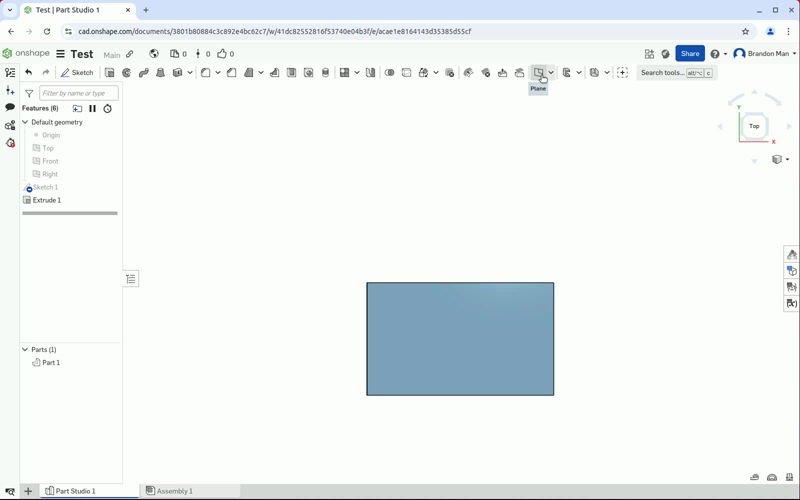
click(541, 75)
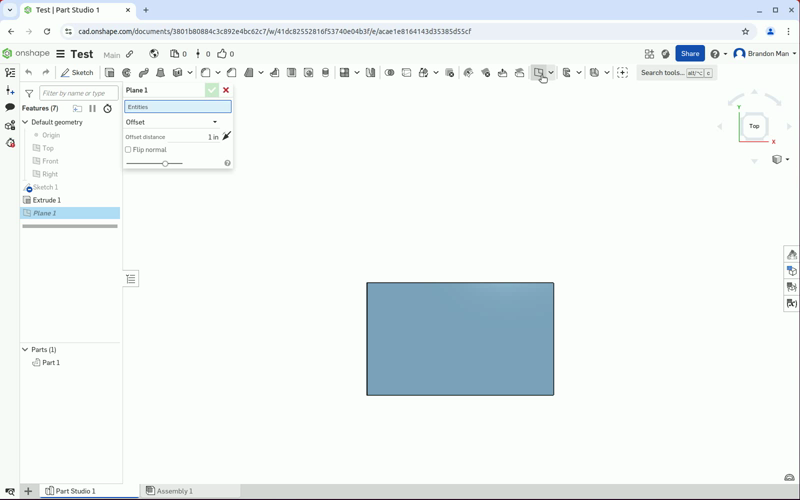
mouse_move(73, 150)
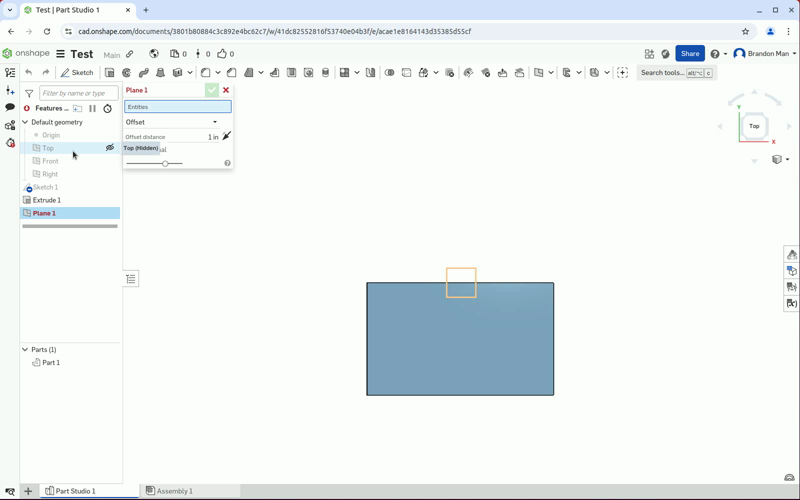
click(73, 150)
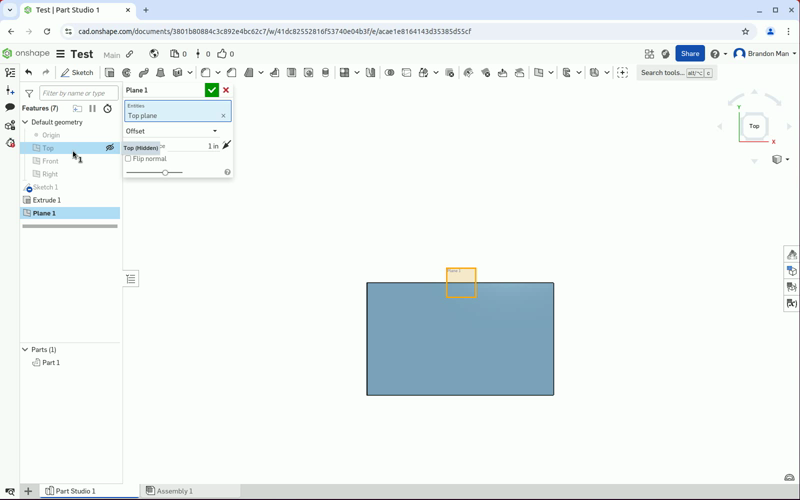
key(tab, 2)
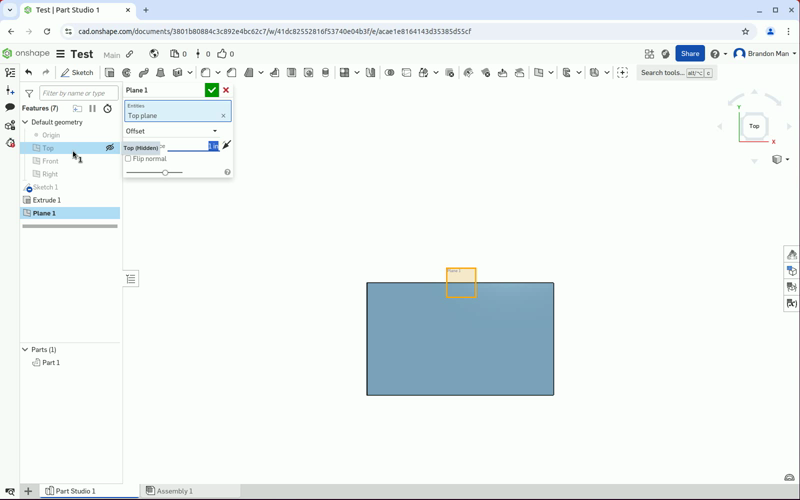
text(10.599)
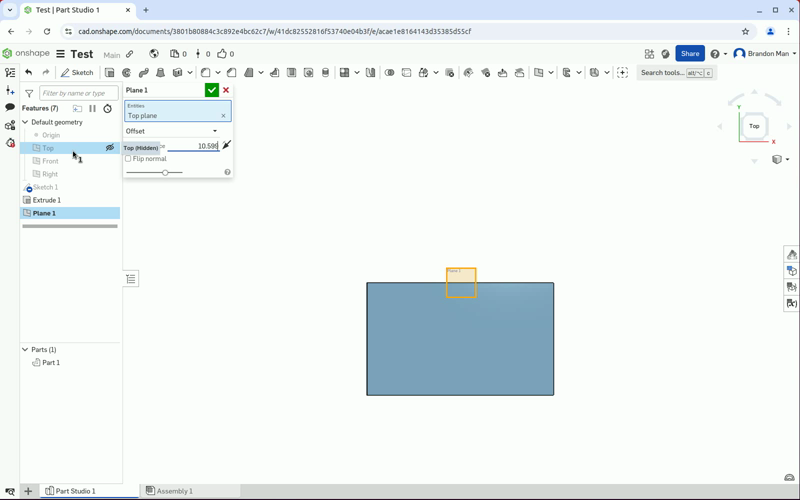
key(enter, 2)
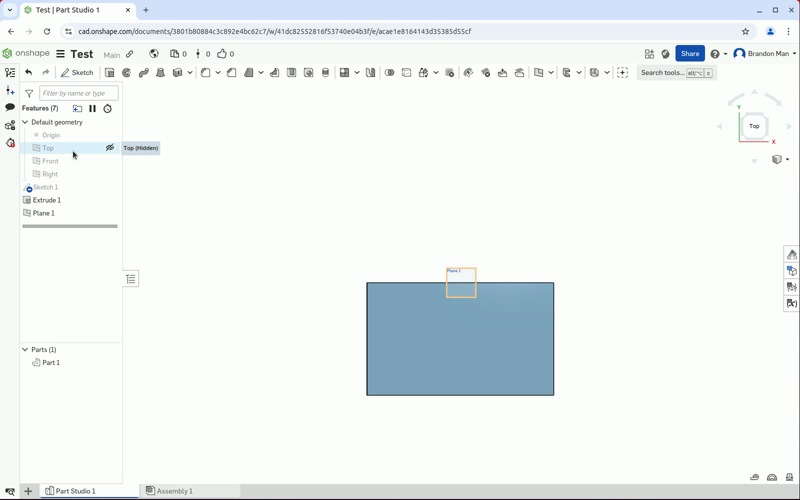
key(shift+s)
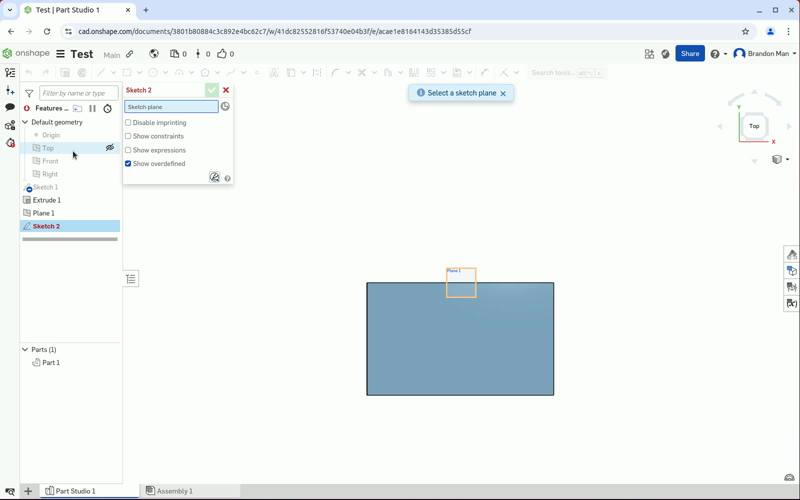
mouse_move(73, 215)
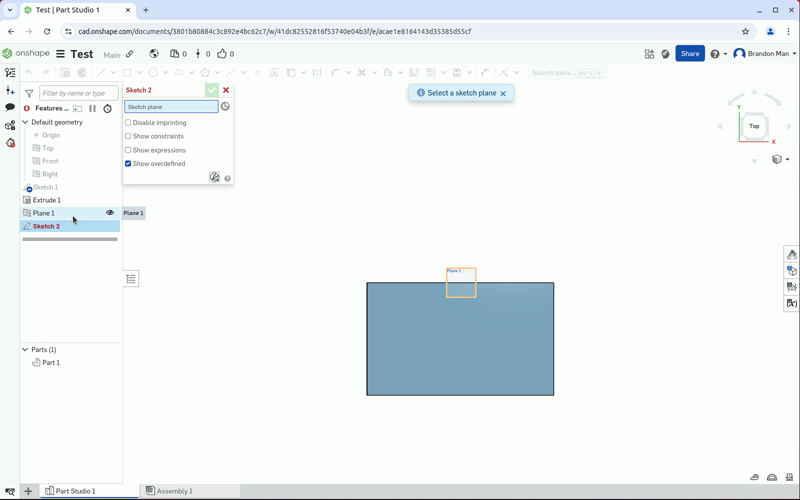
click(73, 215)
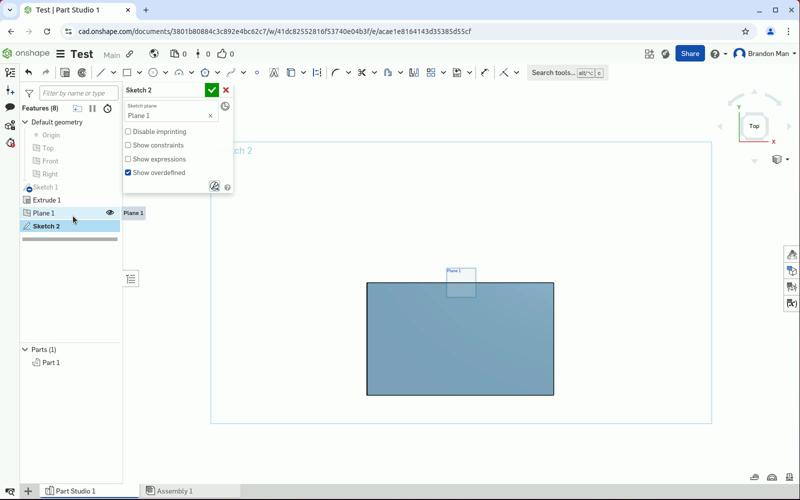
mouse_move(73, 352)
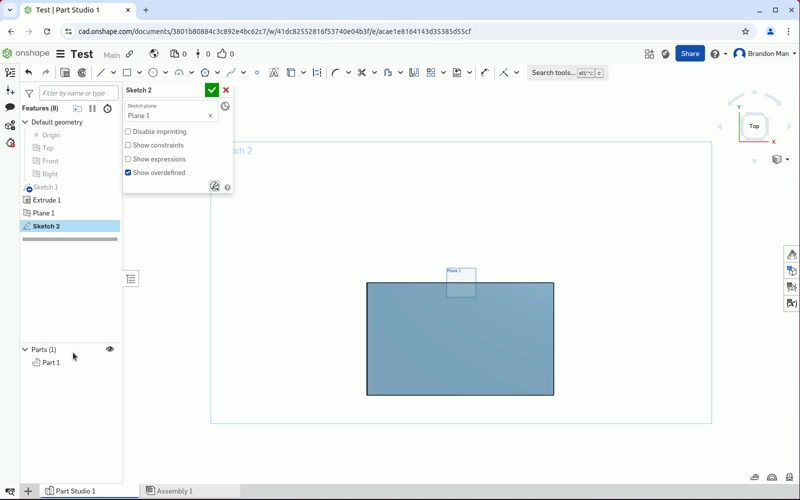
key(y)
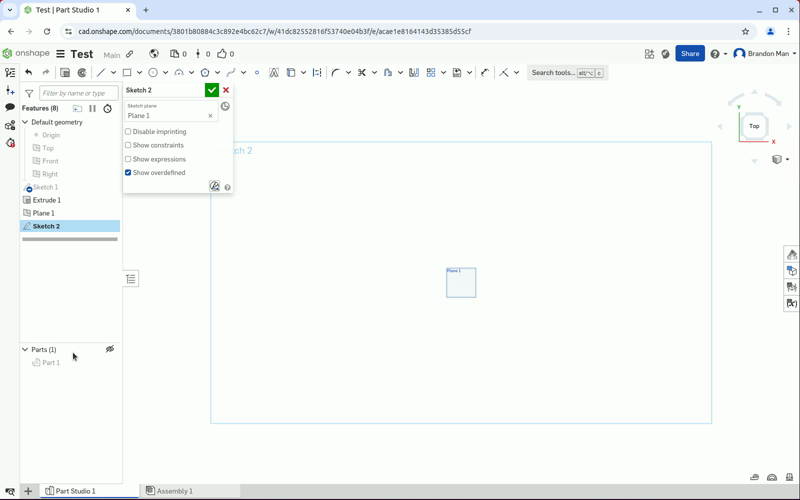
key(l)
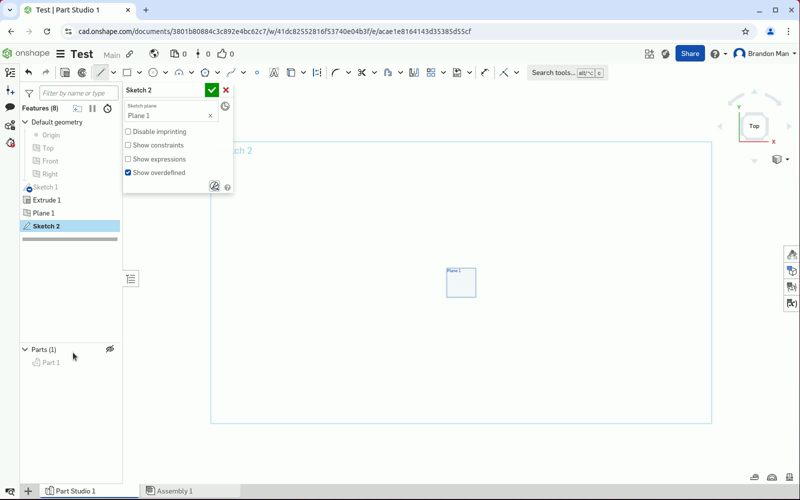
key_down(shift)
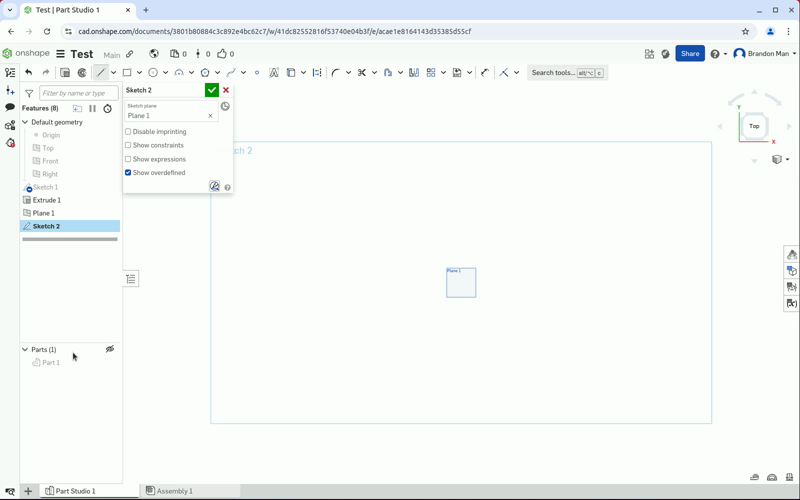
mouse_move(498, 282)
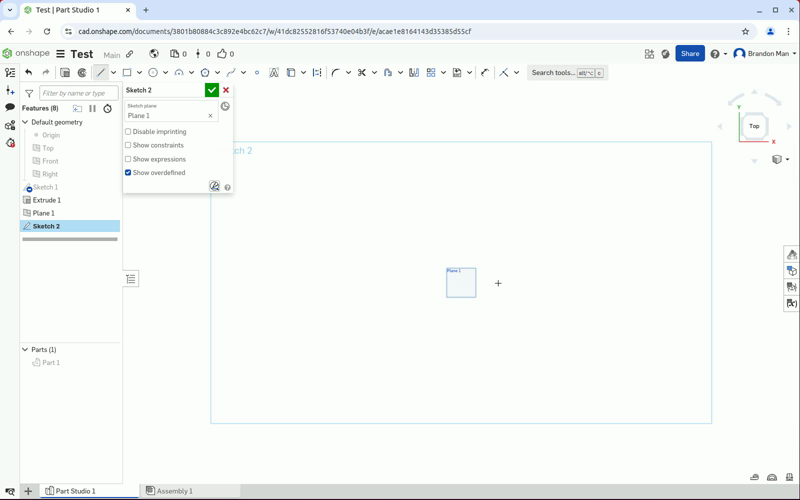
click(498, 282)
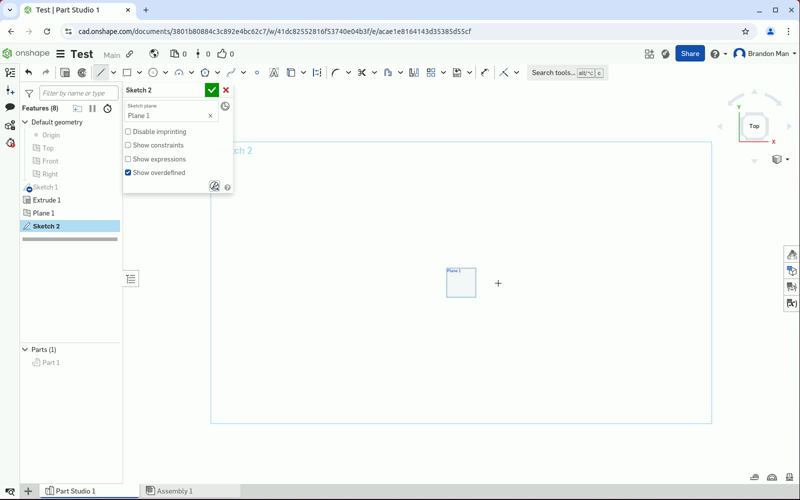
key_up(shift)
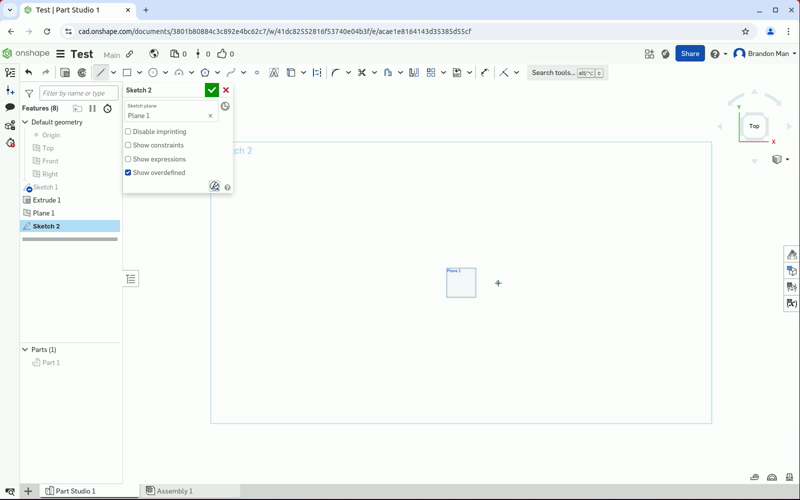
key_down(shift)
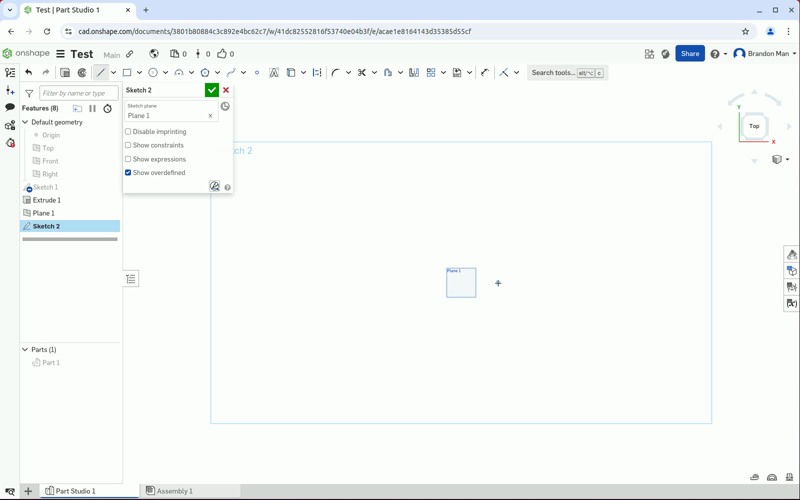
mouse_move(555, 339)
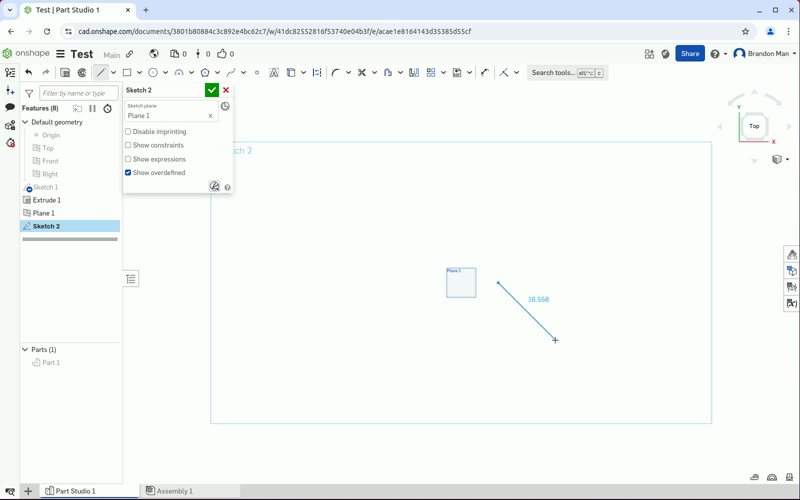
click(555, 339)
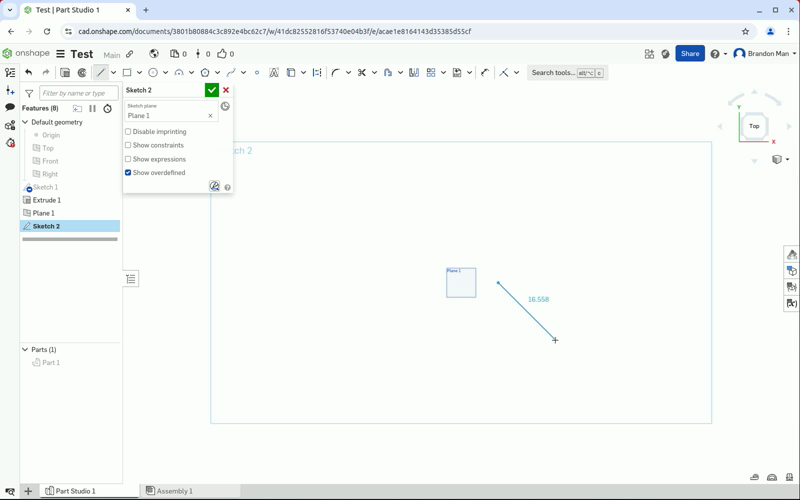
key_up(shift)
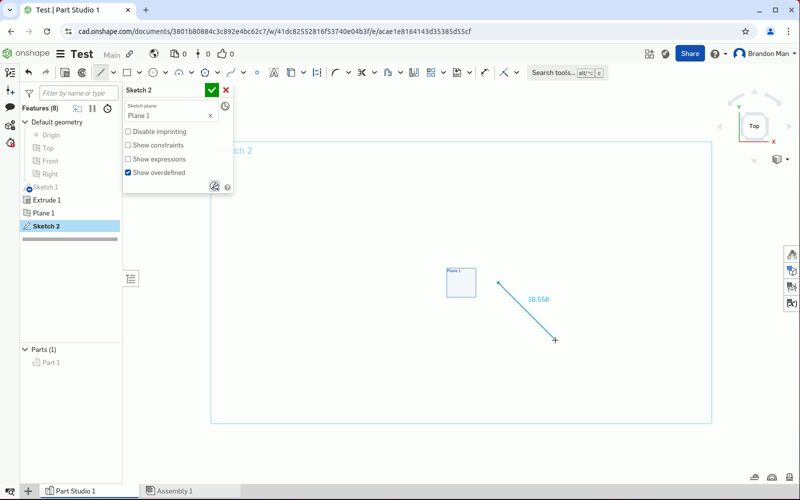
key_down(shift)
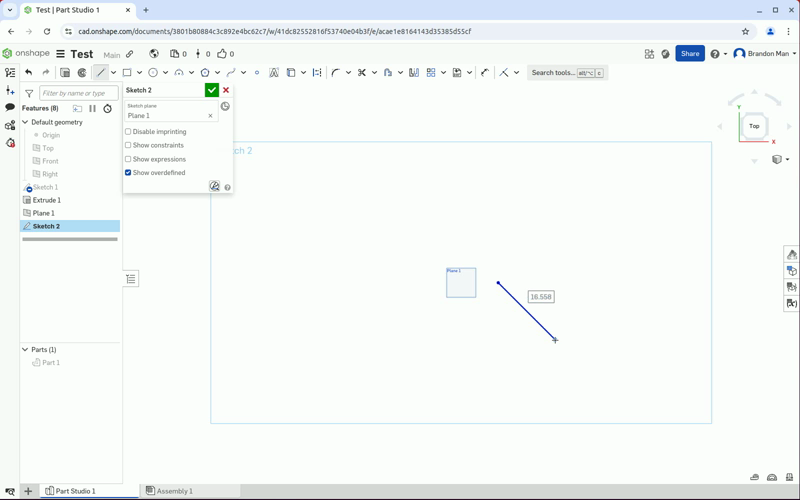
mouse_move(585, 339)
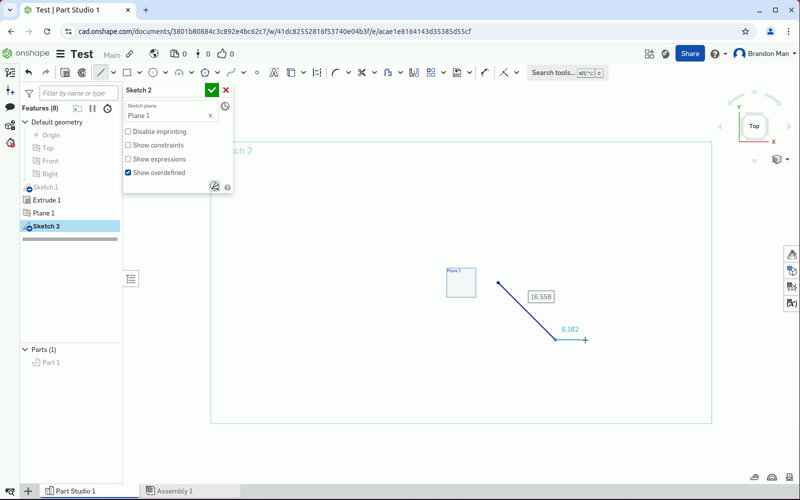
mouse_move(555, 282)
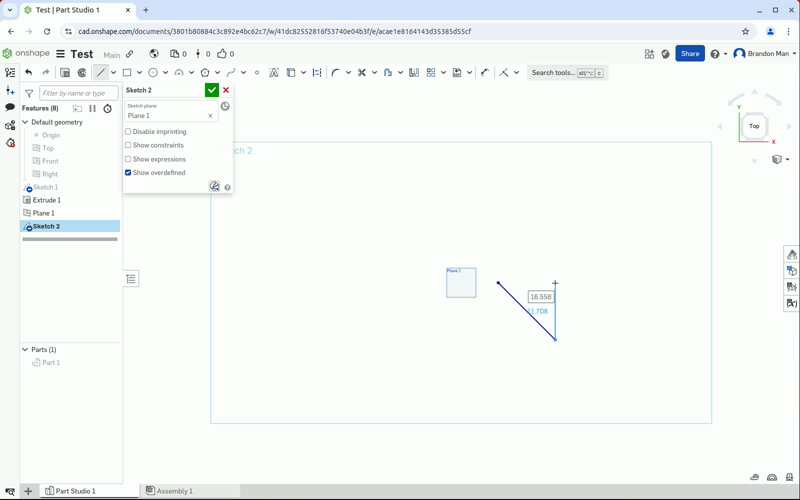
click(555, 282)
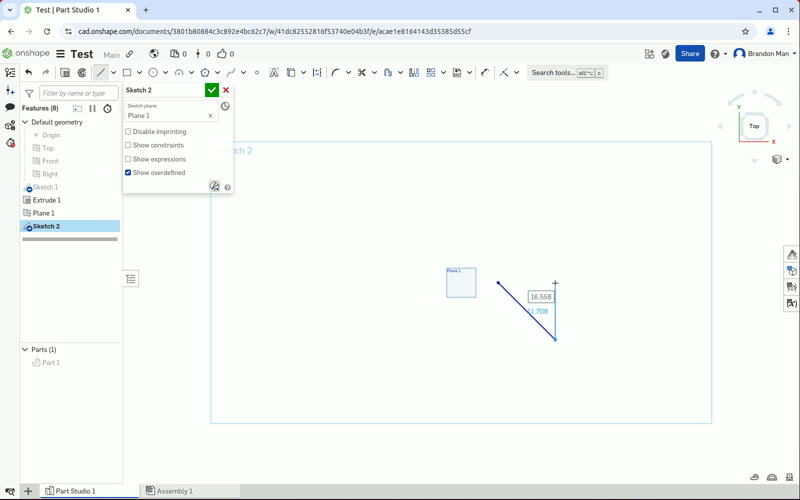
key_up(shift)
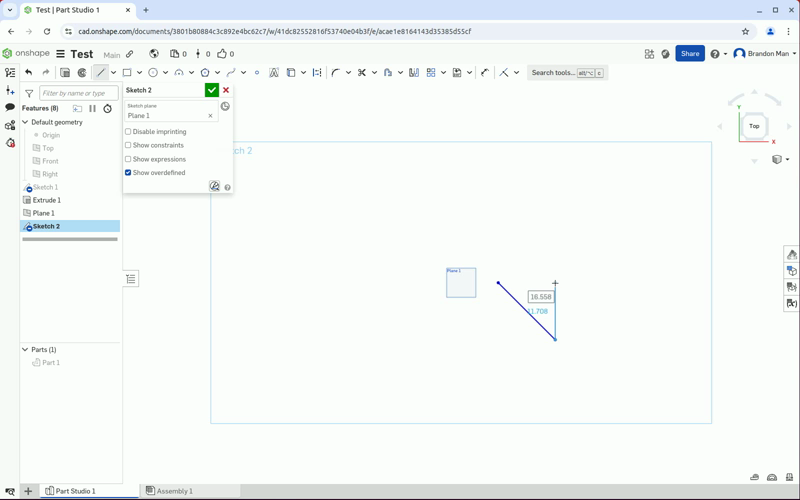
mouse_move(585, 282)
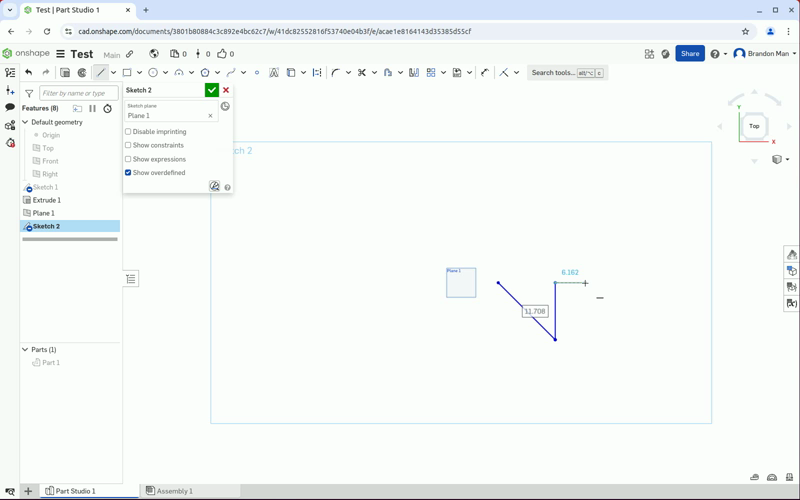
key_down(shift)
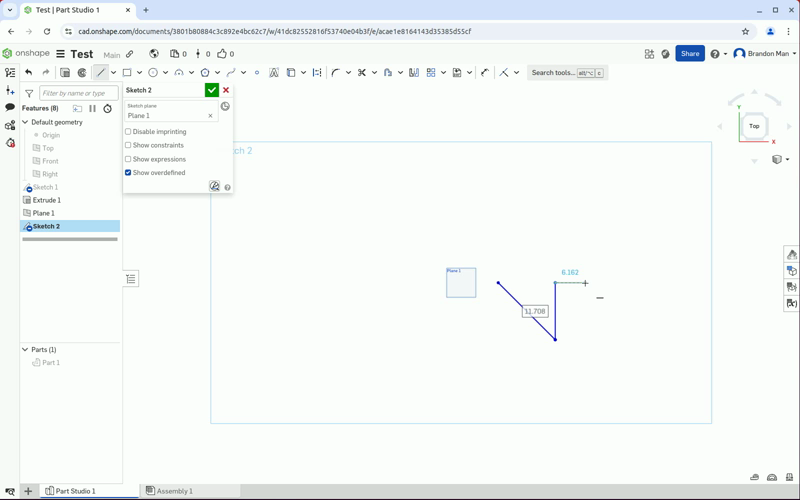
mouse_move(498, 282)
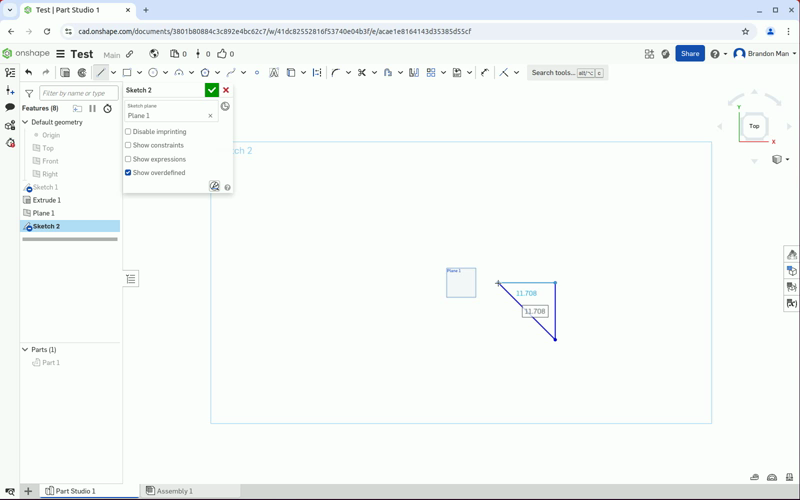
key_up(shift)
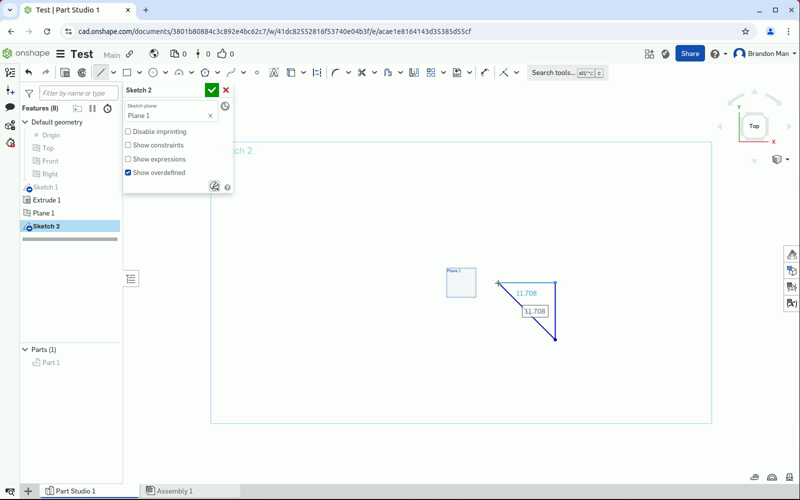
click(498, 282)
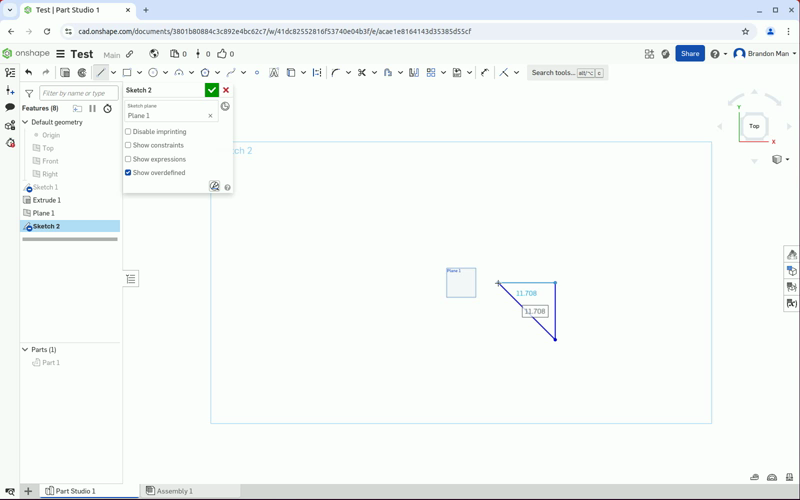
key(esc)
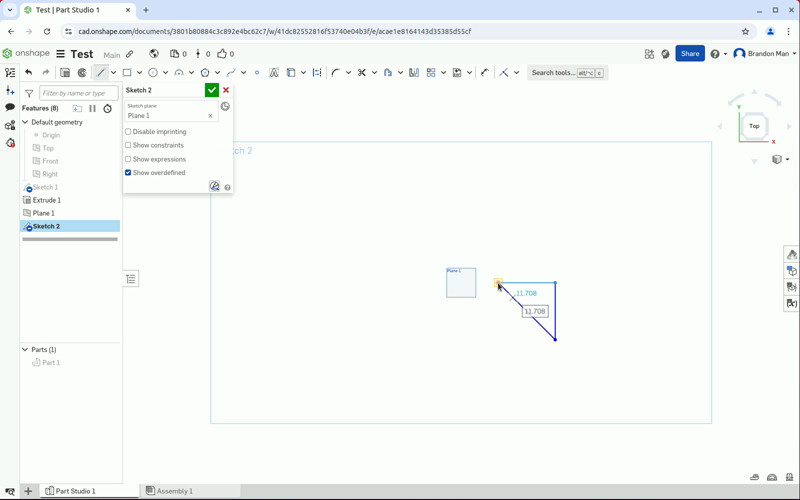
mouse_move(540, 317)
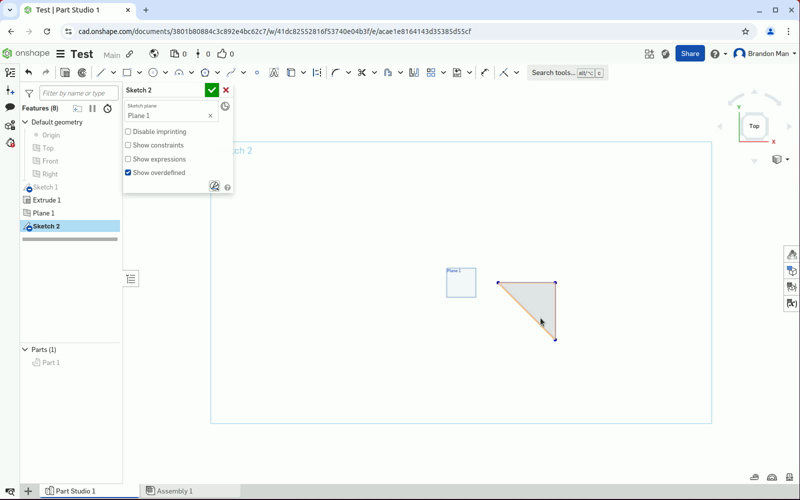
scroll(6)
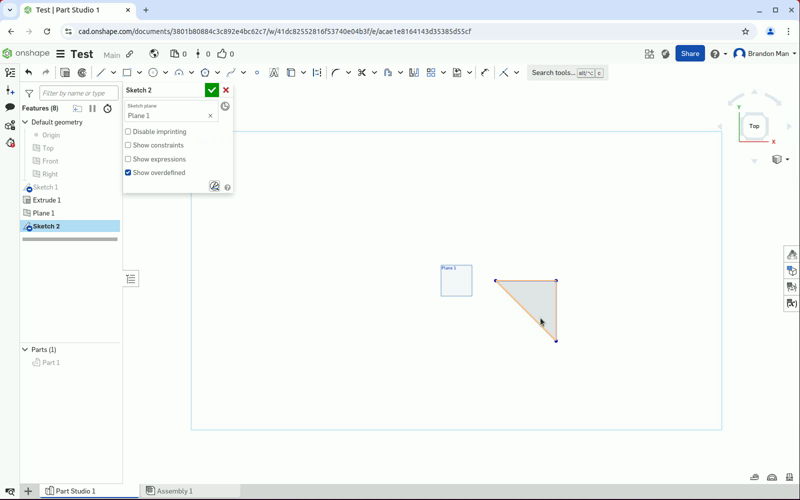
scroll(6)
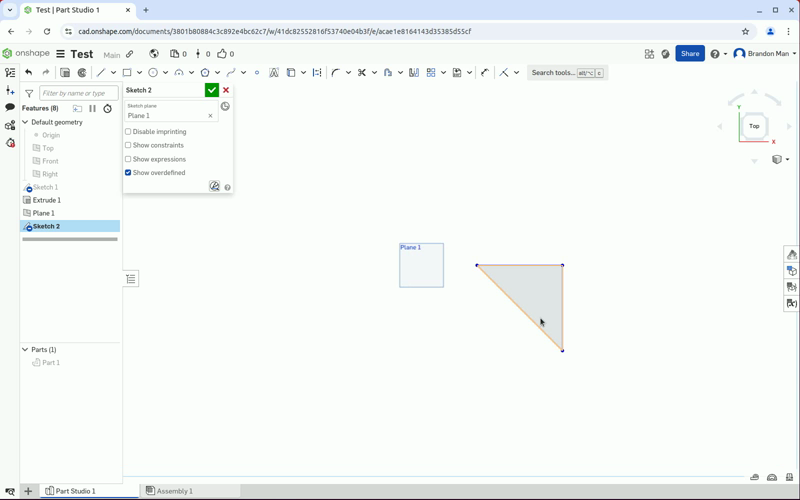
scroll(6)
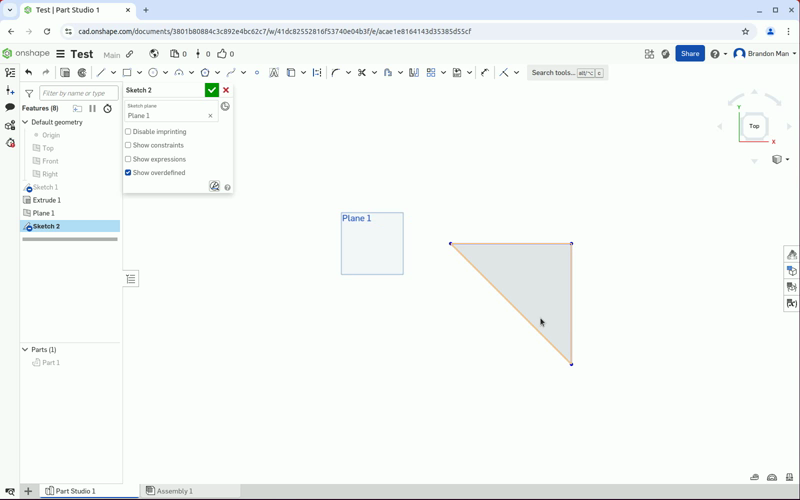
scroll(6)
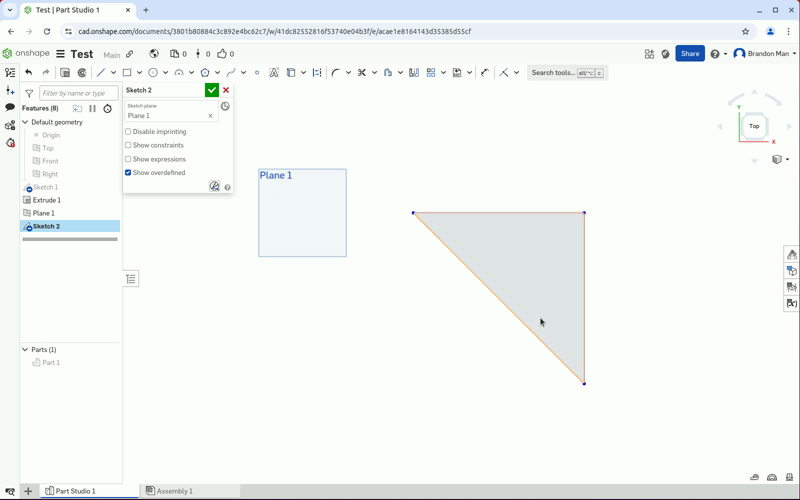
scroll(6)
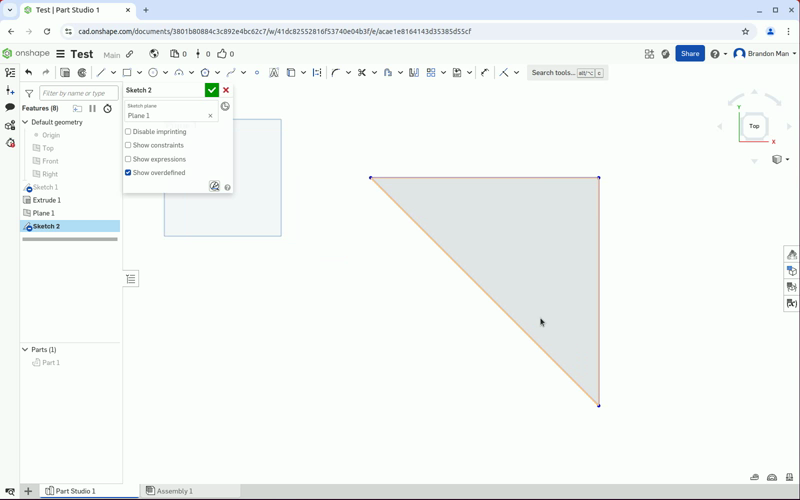
scroll(6)
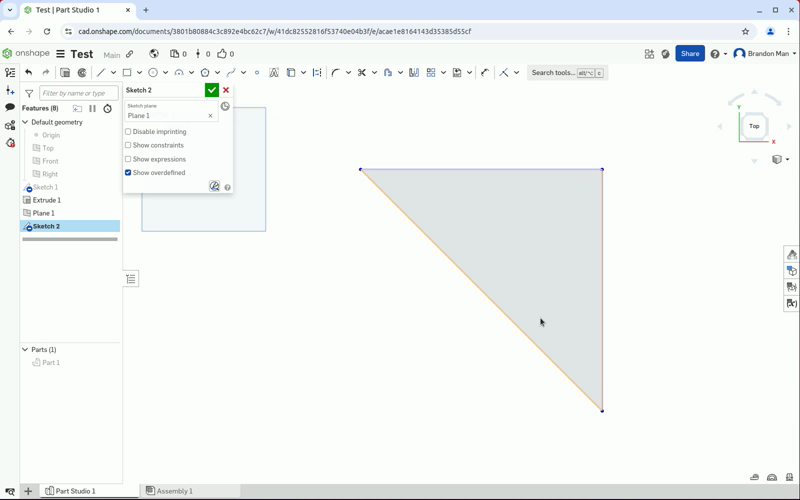
scroll(6)
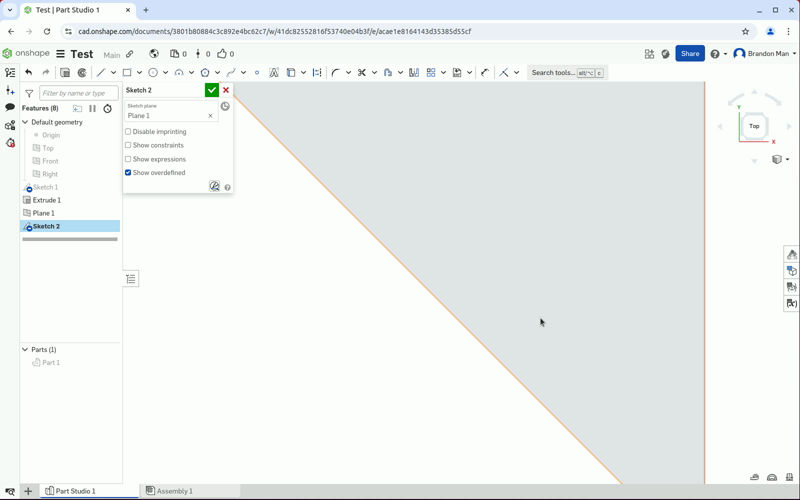
click(540, 317)
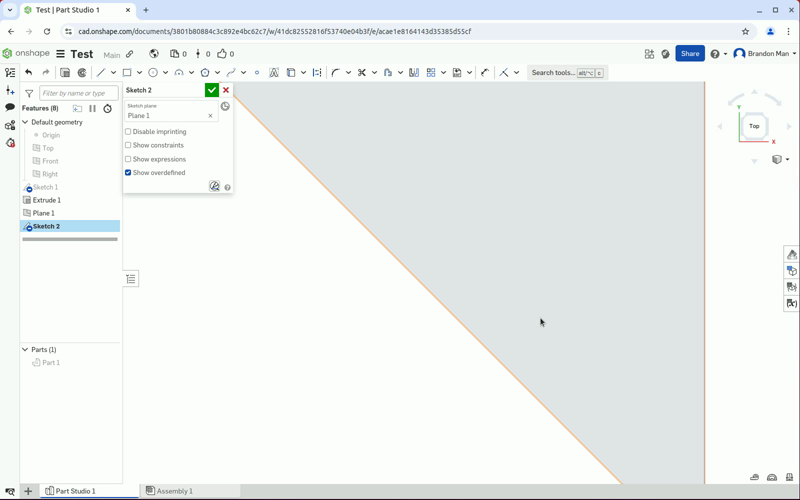
scroll(-6)
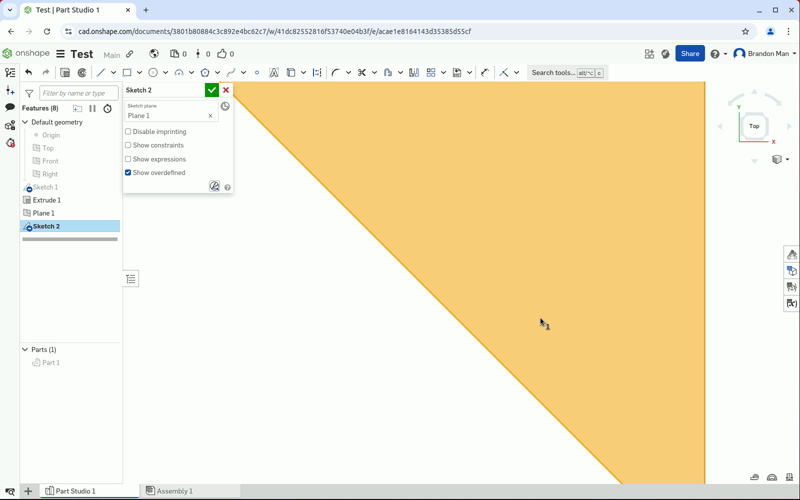
scroll(-6)
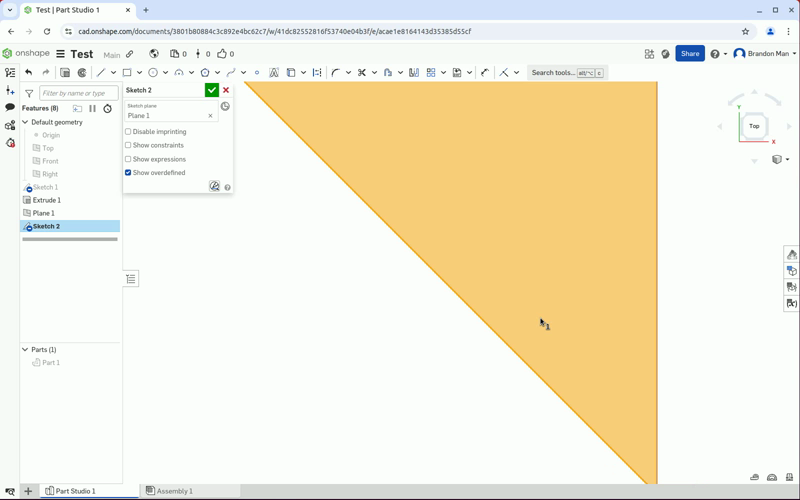
scroll(-6)
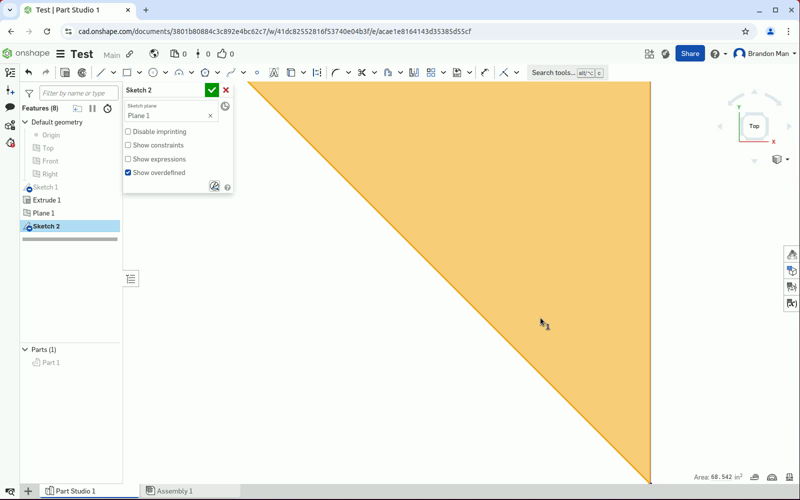
scroll(-6)
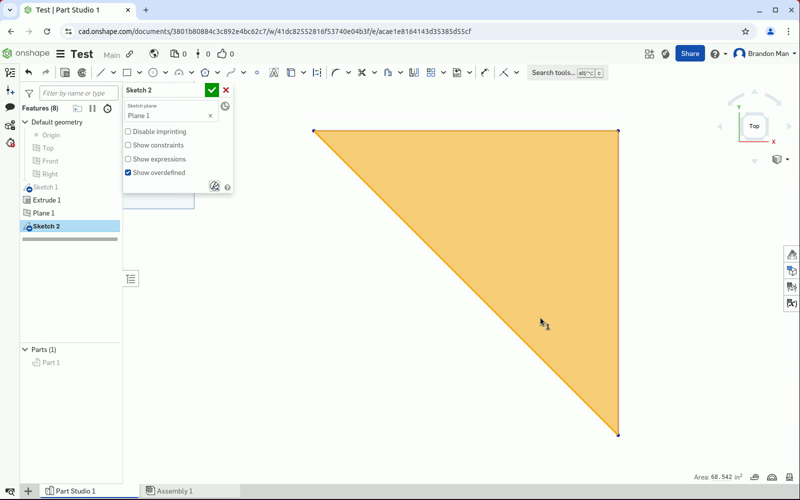
scroll(-6)
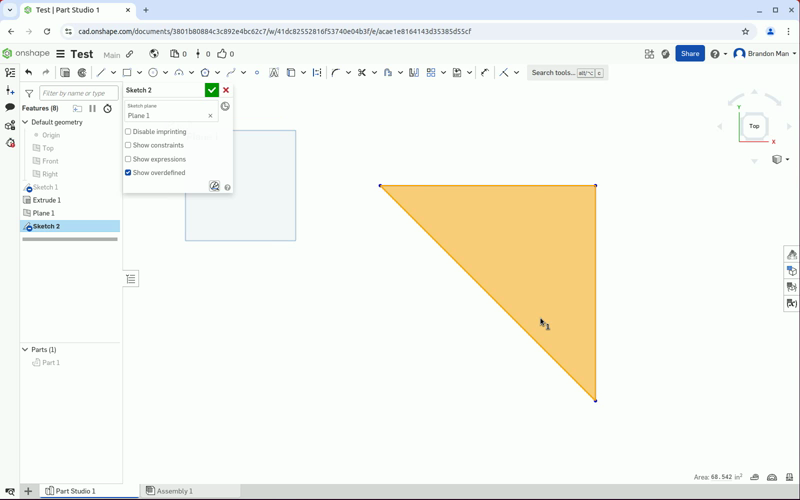
scroll(-6)
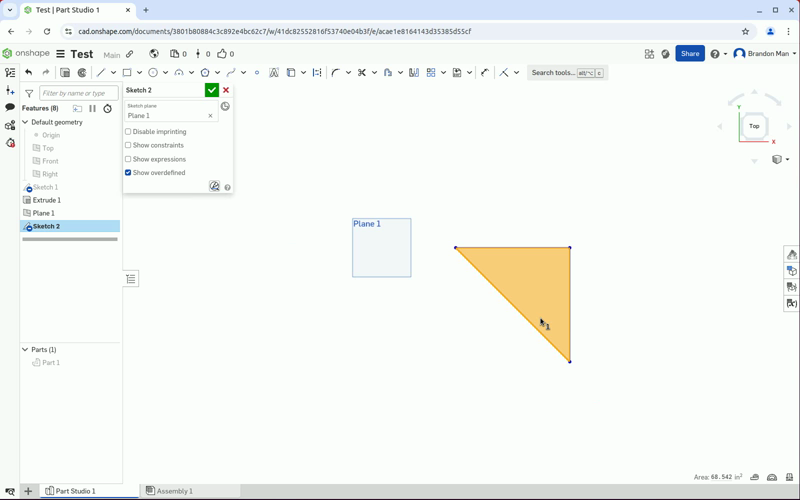
scroll(-6)
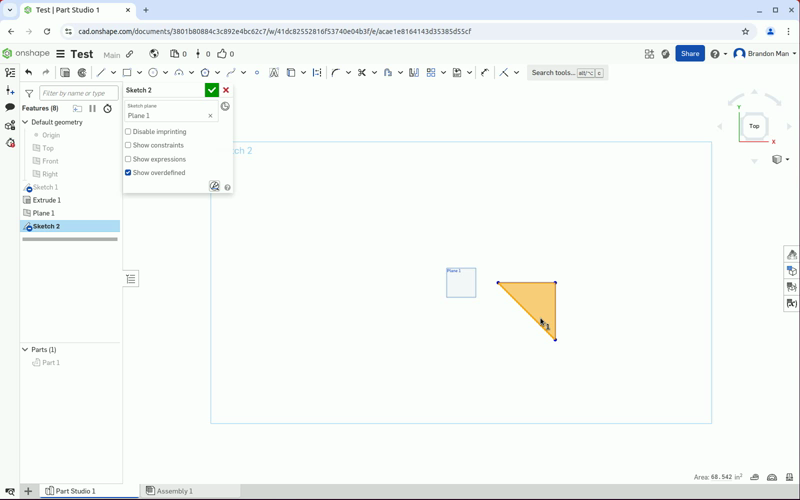
mouse_move(73, 352)
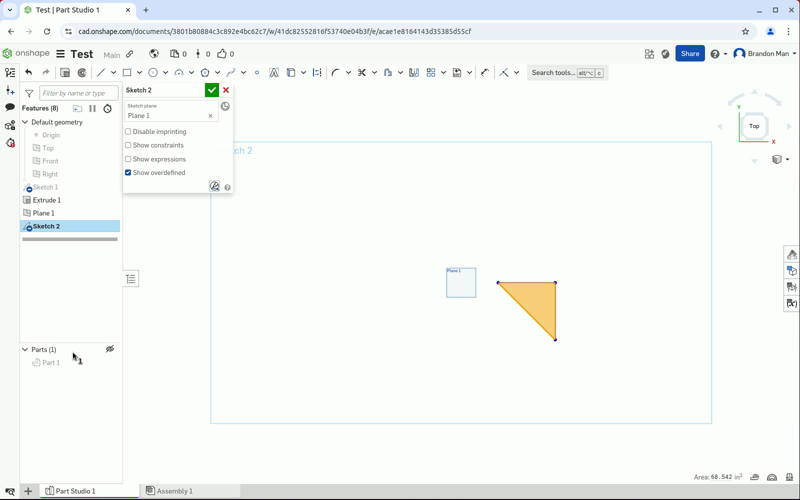
key(shift+y)
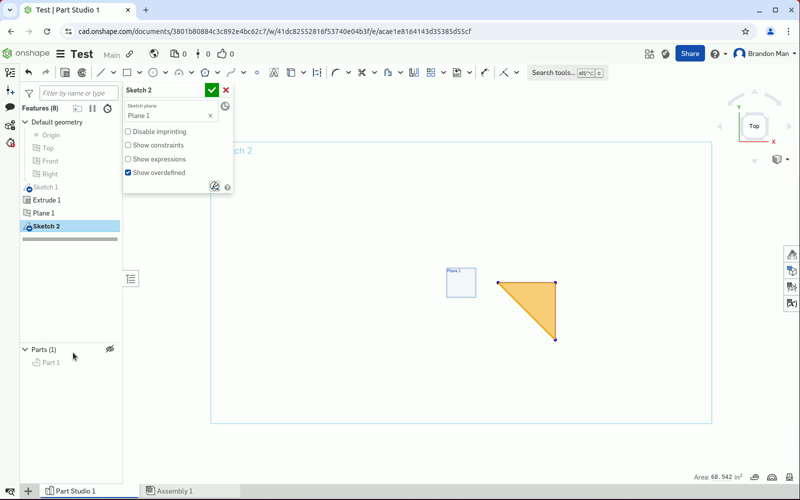
key(shift+e)
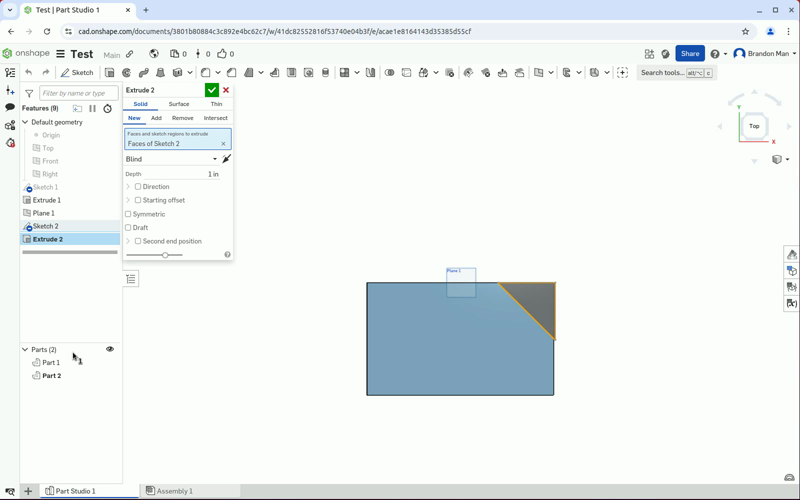
mouse_move(143, 106)
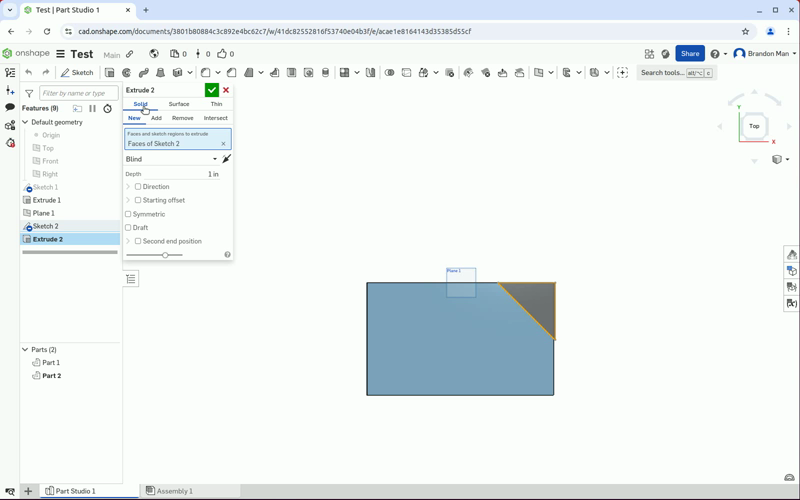
click(143, 106)
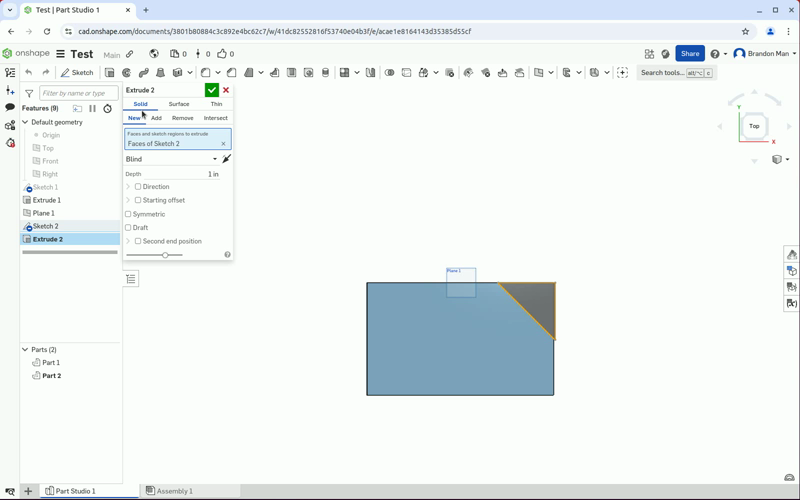
mouse_move(137, 120)
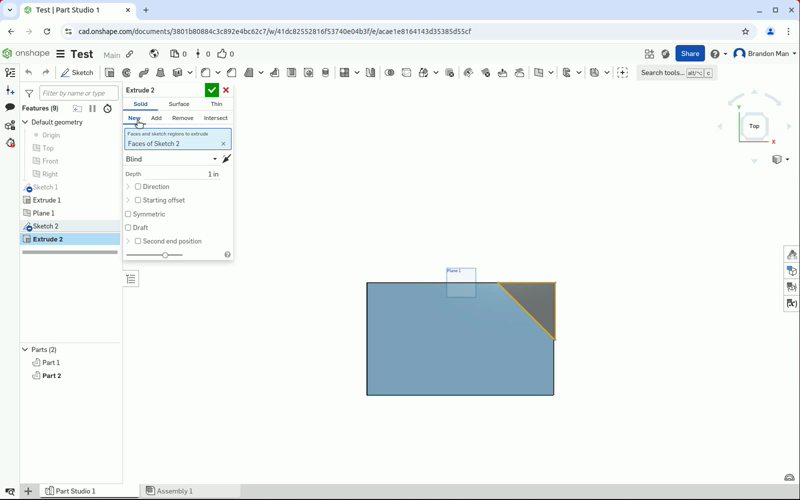
click(137, 120)
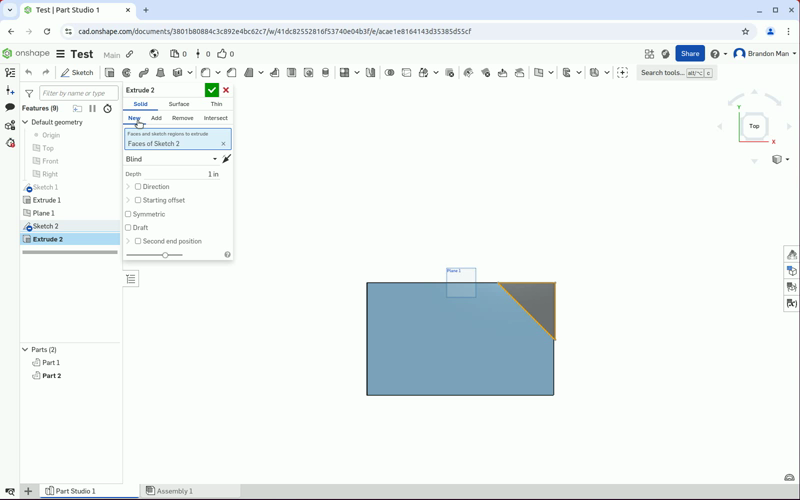
key(tab, 4)
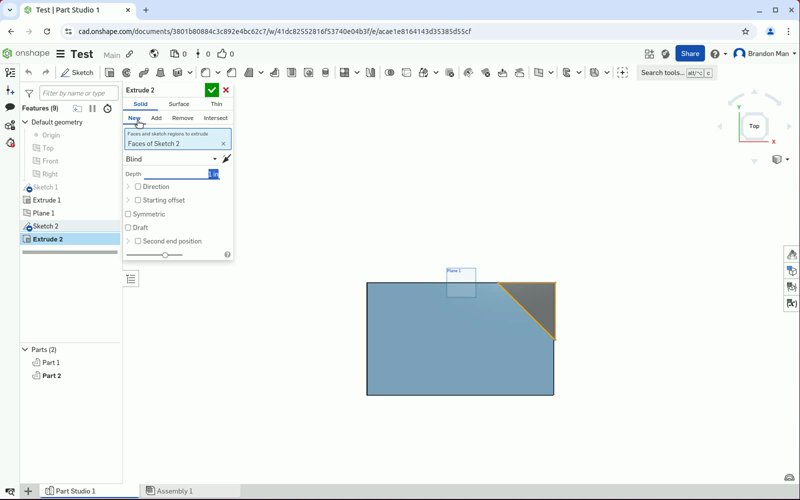
text(7.703)
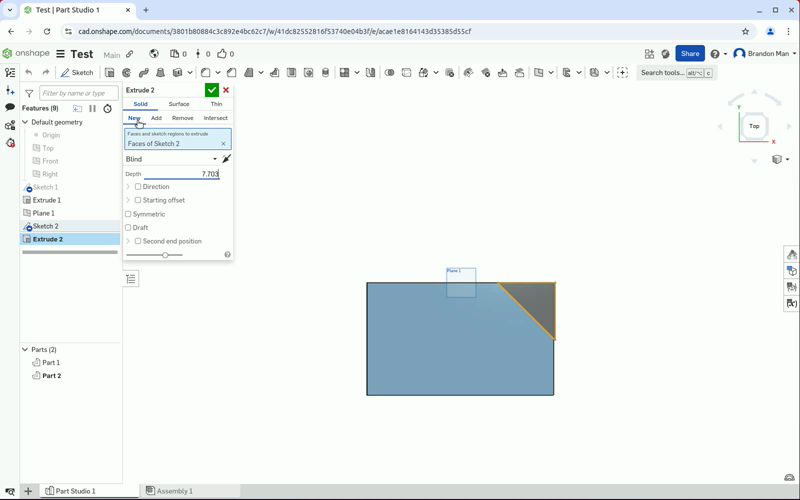
key(enter)
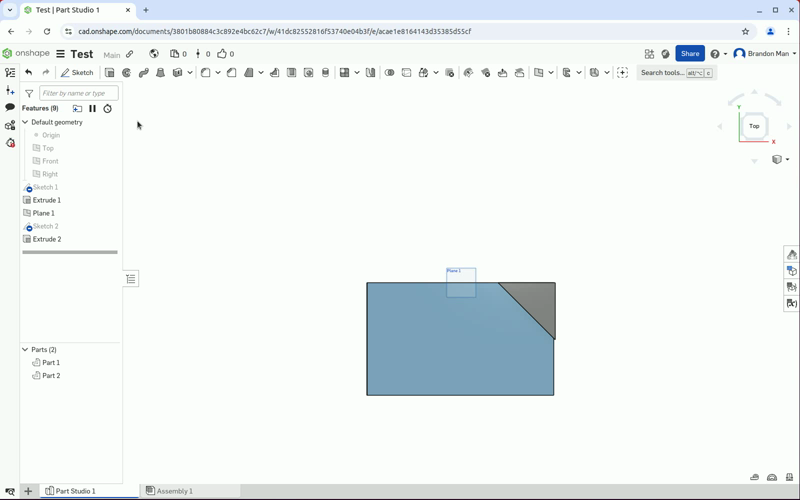
key(shift+h)
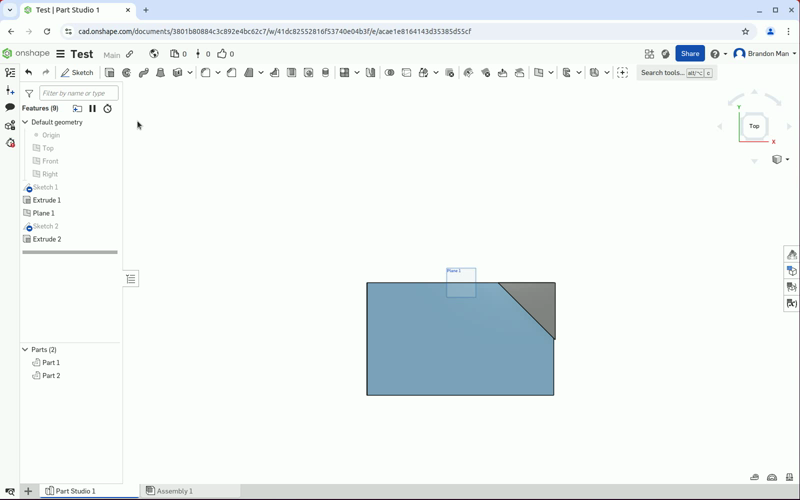
key(shift+h)
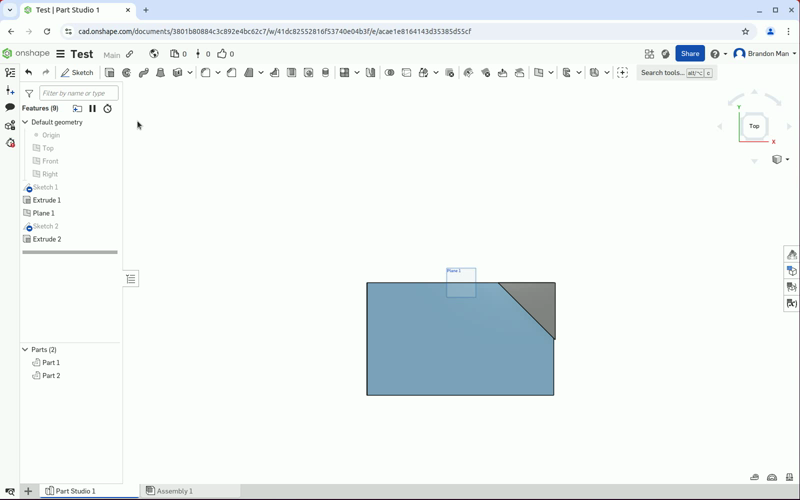
mouse_move(73, 189)
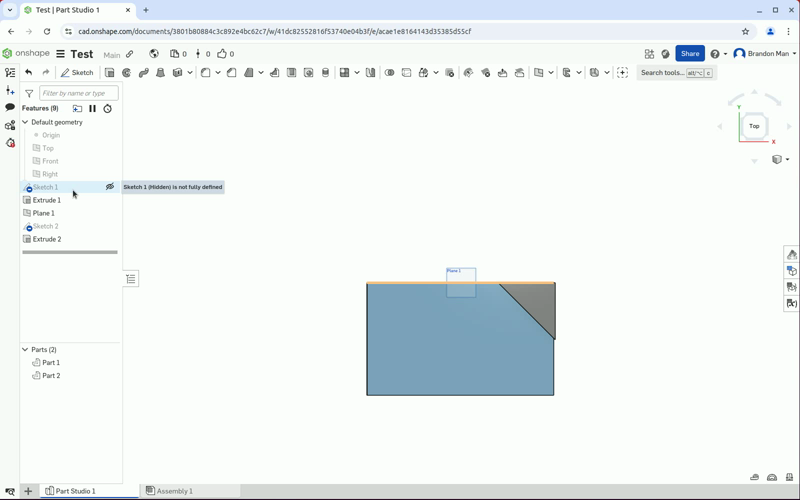
click(73, 189)
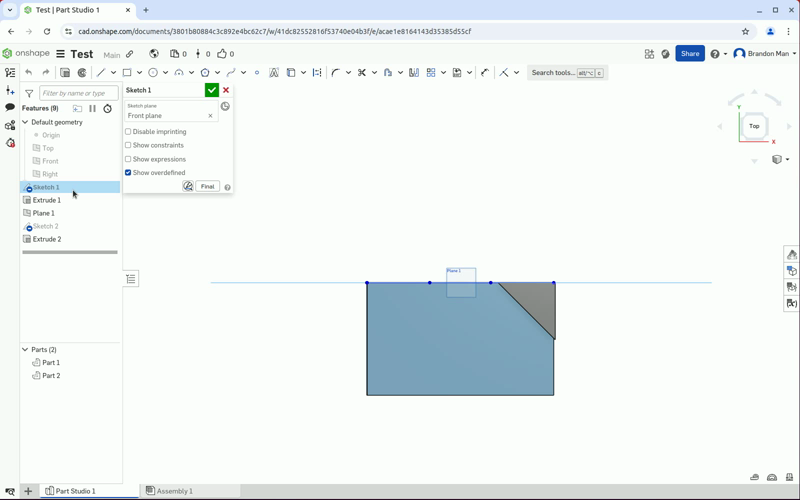
mouse_move(229, 92)
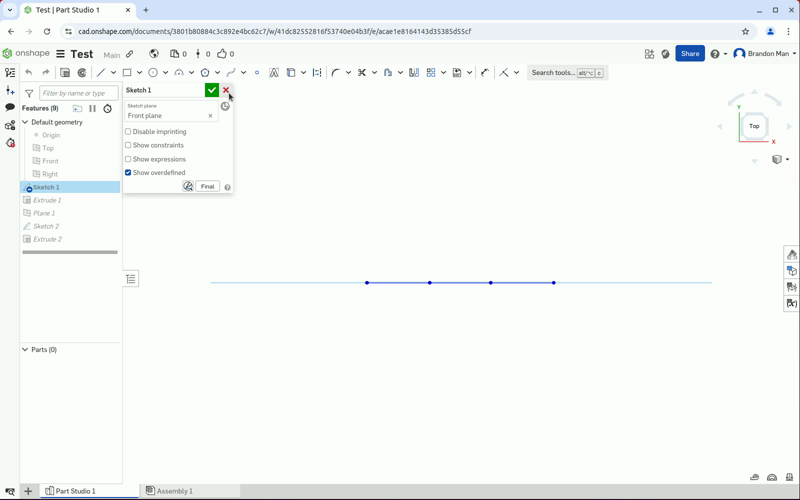
click(229, 92)
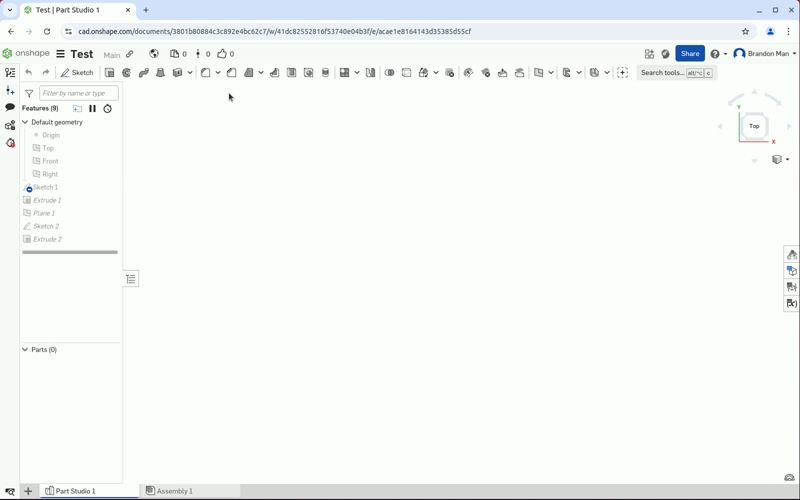
key(shift+s)
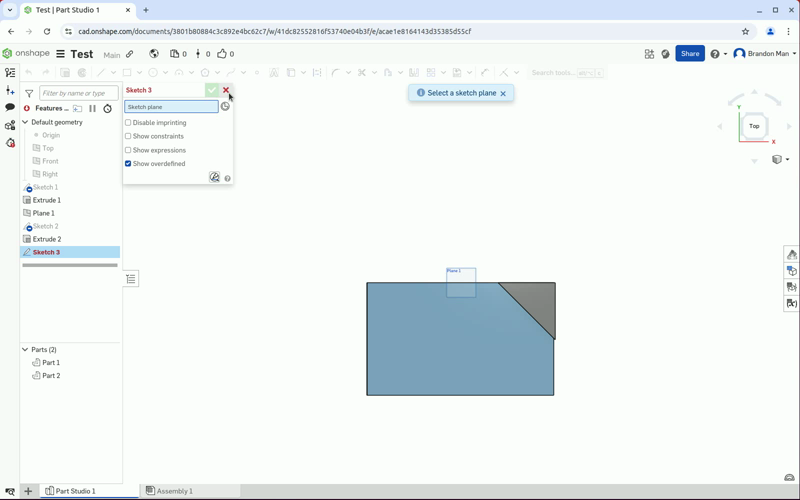
mouse_move(73, 215)
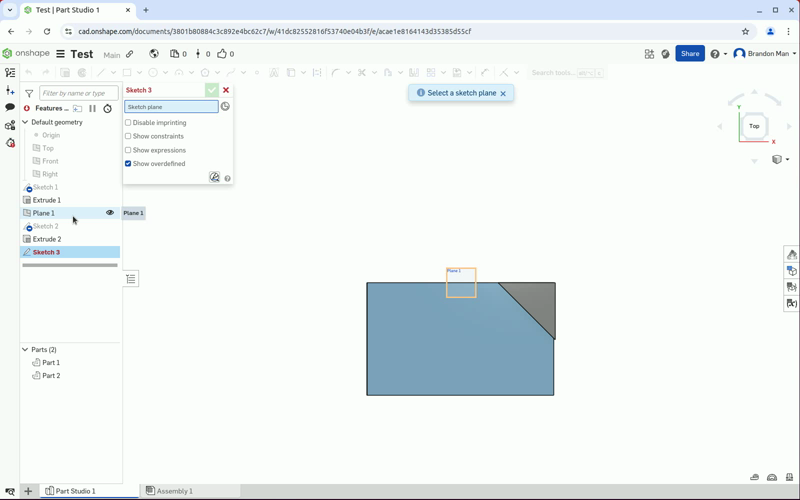
click(73, 215)
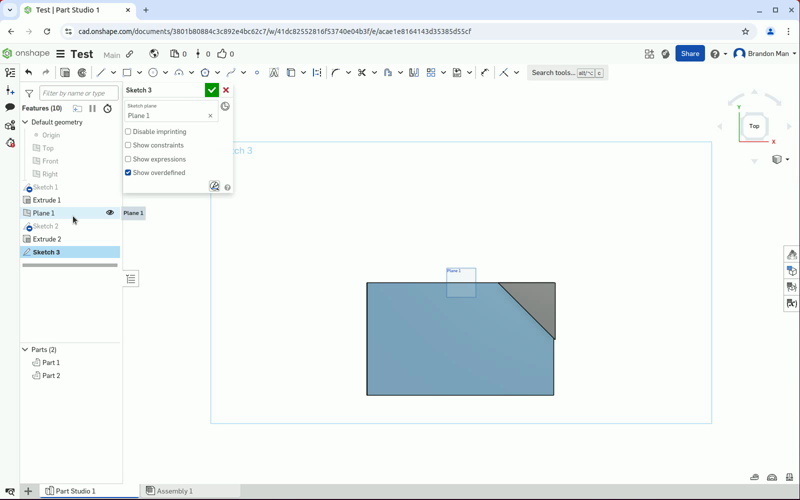
mouse_move(73, 352)
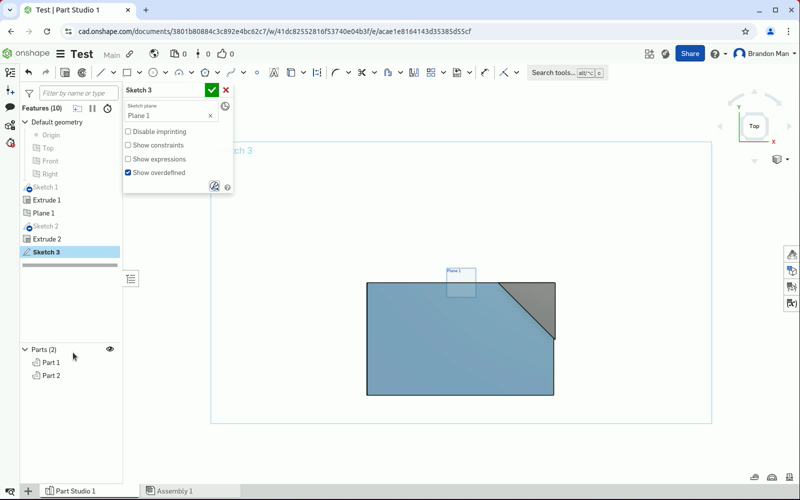
key(y)
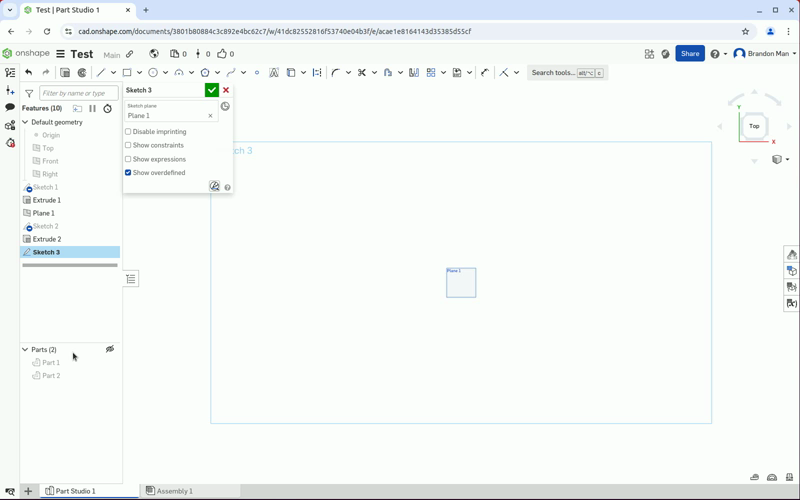
key(l)
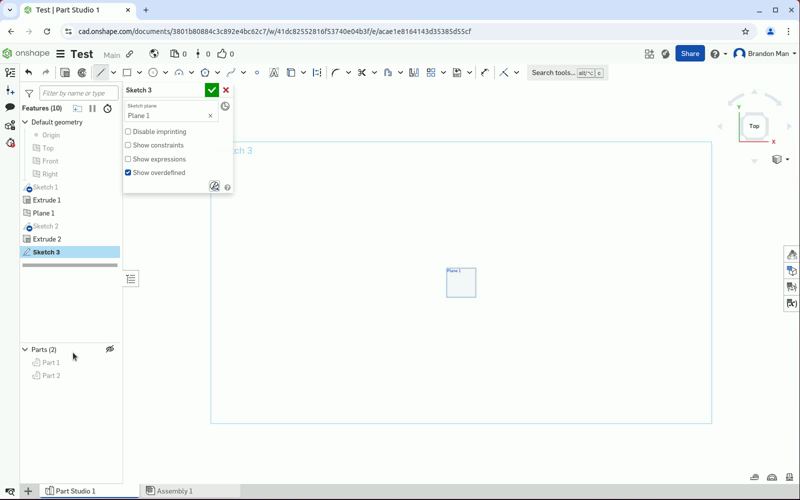
key_down(shift)
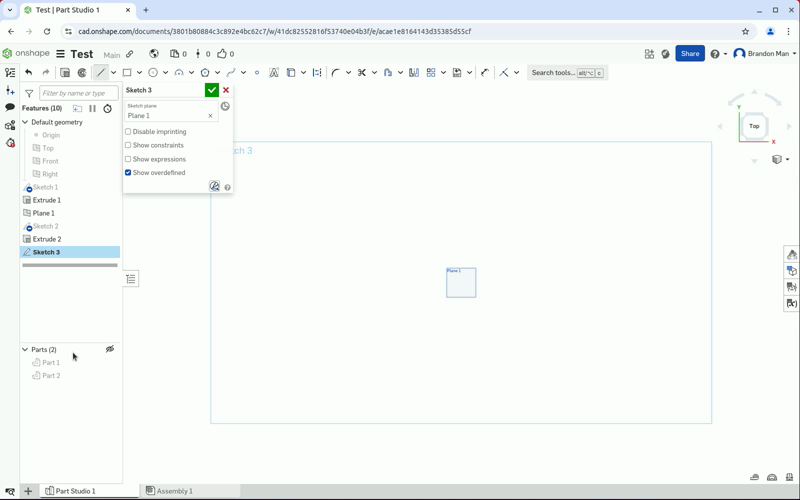
mouse_move(366, 339)
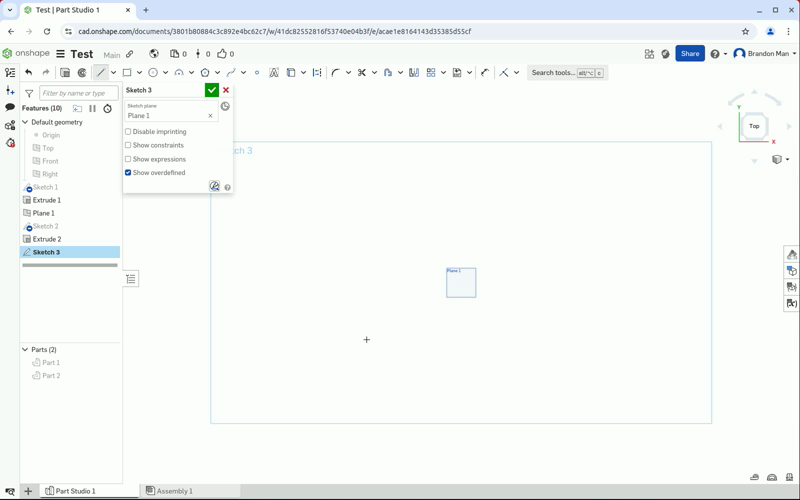
click(366, 339)
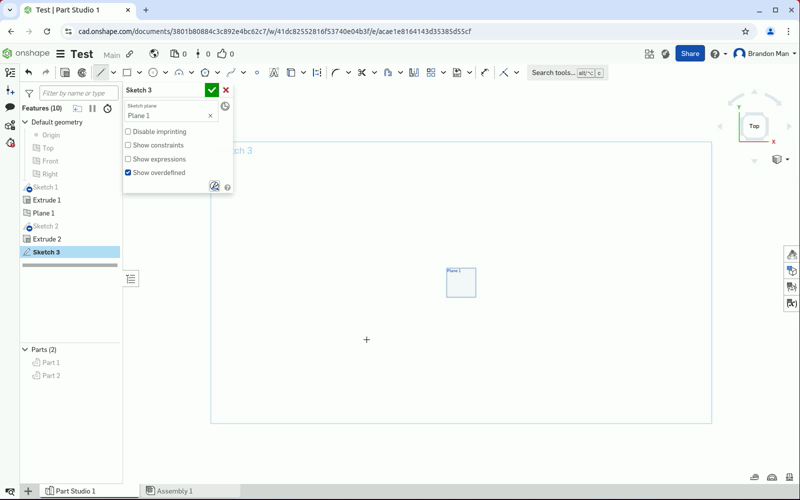
key_up(shift)
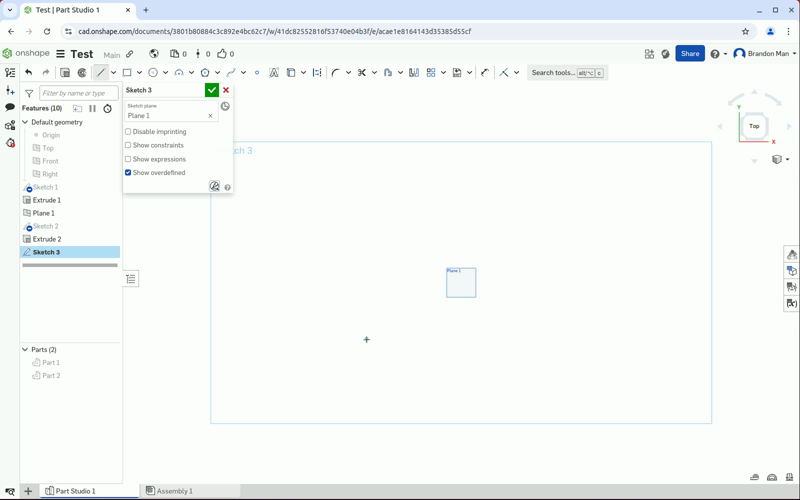
key_down(shift)
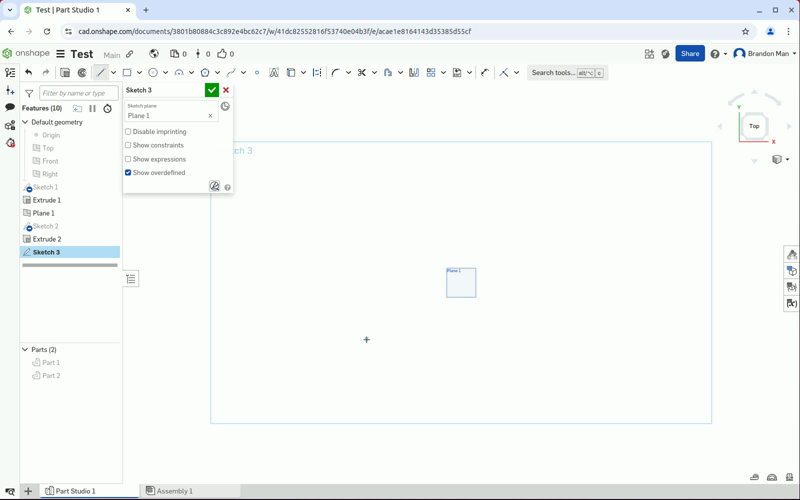
mouse_move(423, 282)
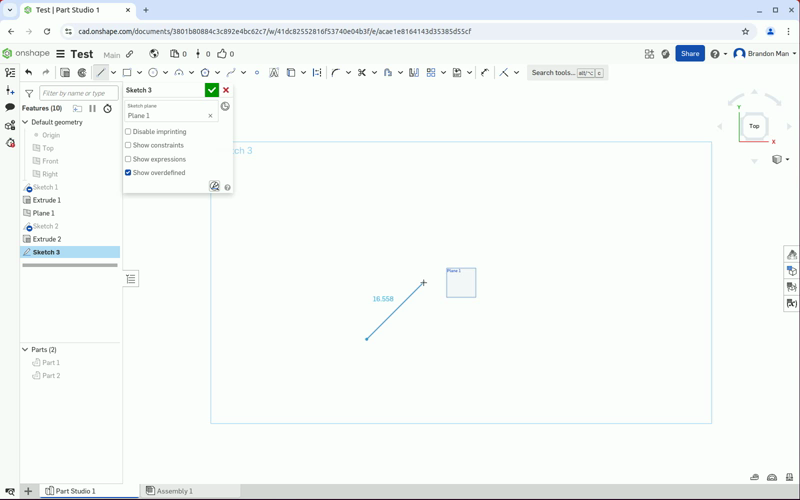
click(423, 282)
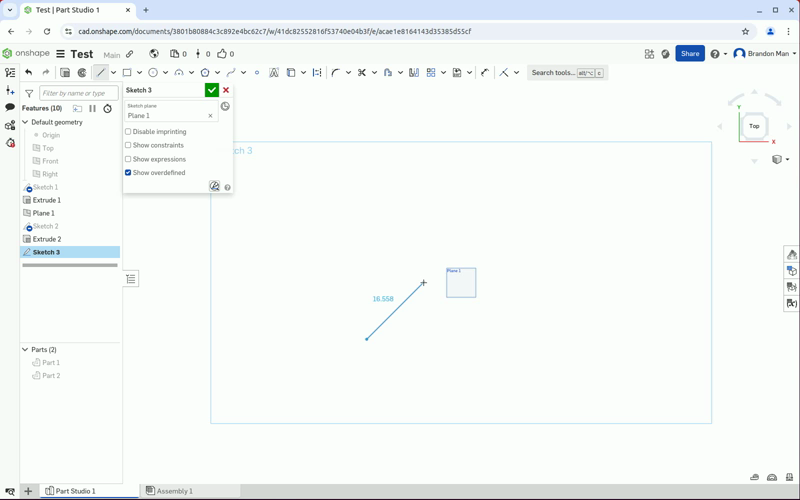
key_up(shift)
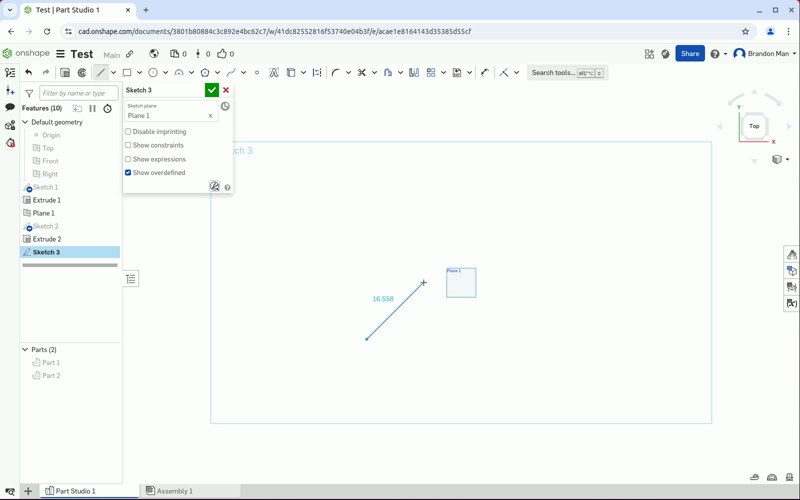
key_down(shift)
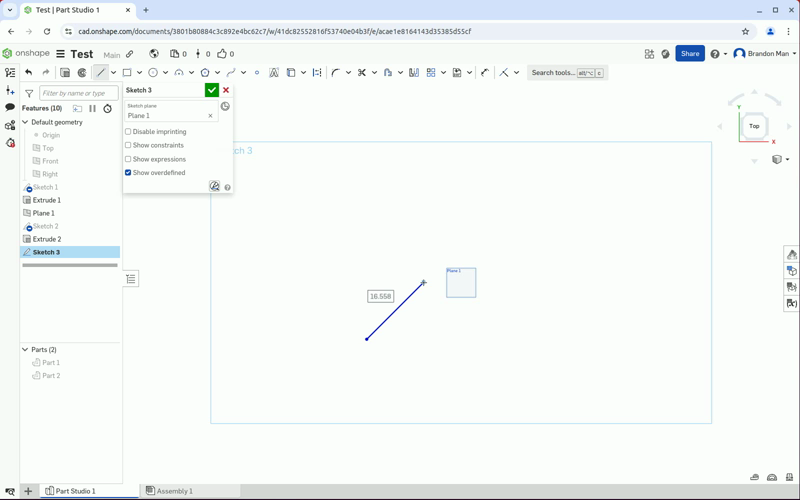
mouse_move(453, 282)
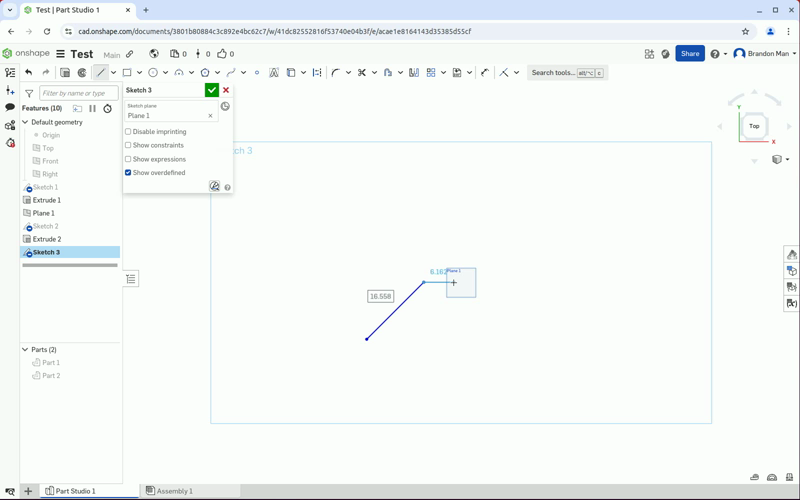
mouse_move(366, 282)
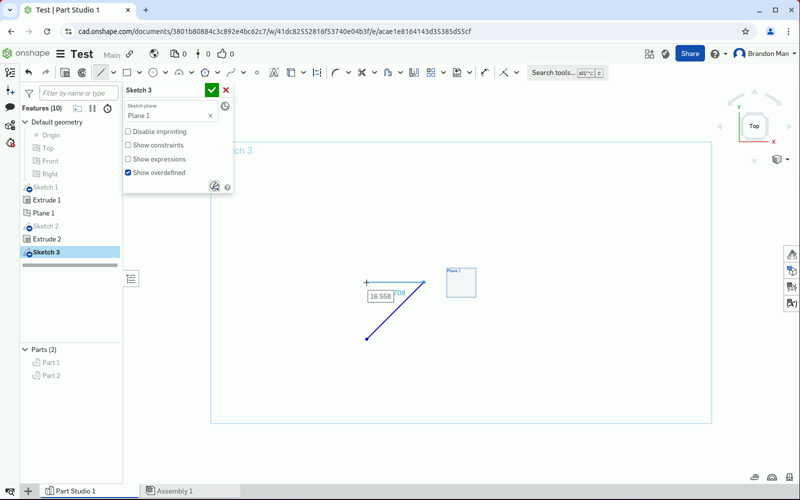
click(366, 282)
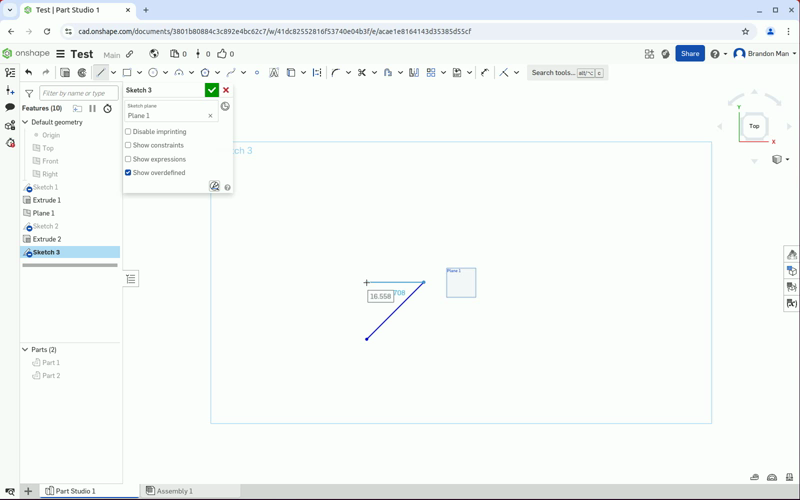
key_up(shift)
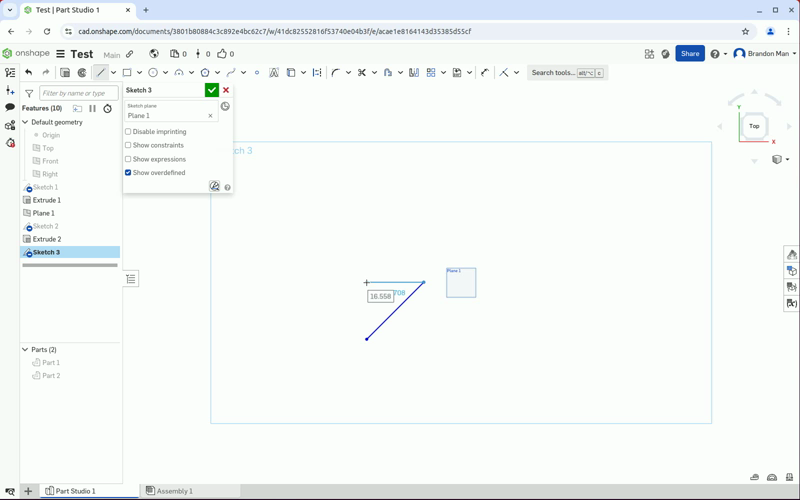
mouse_move(396, 282)
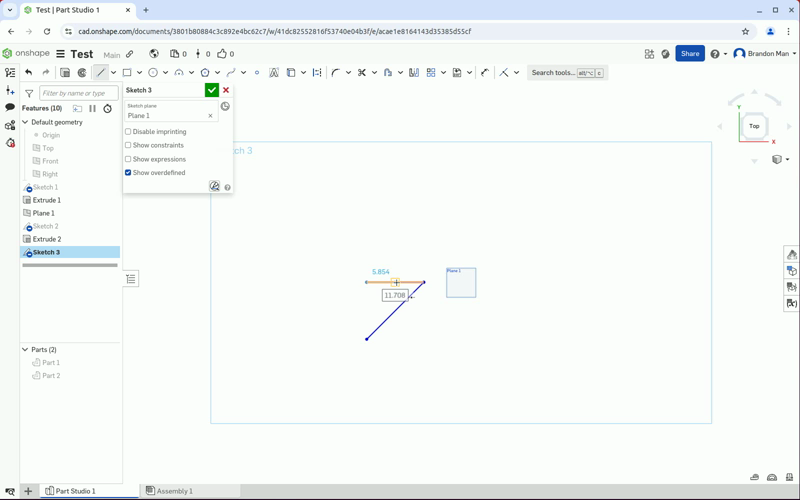
key_down(shift)
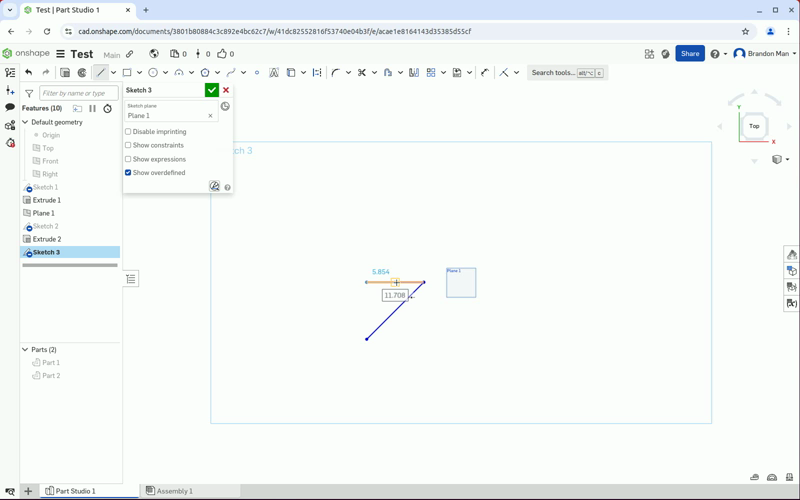
mouse_move(366, 339)
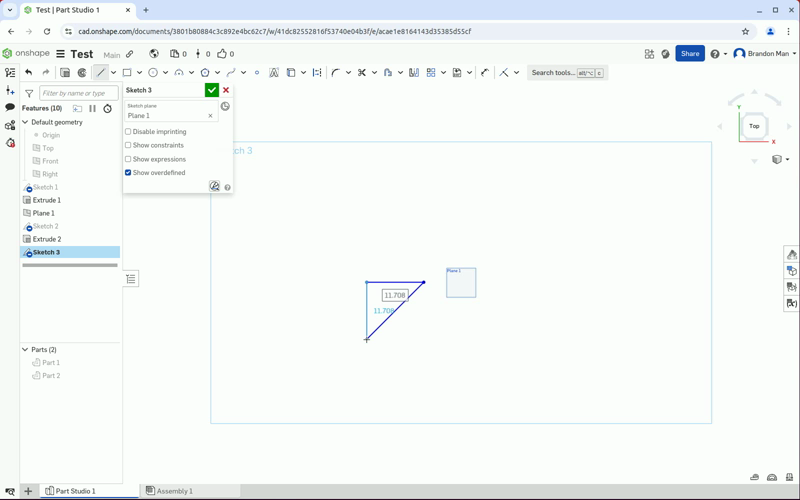
key_up(shift)
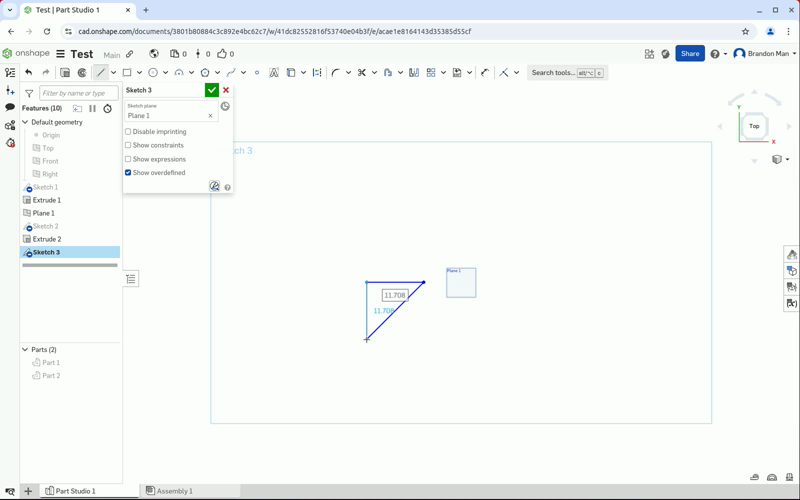
click(366, 339)
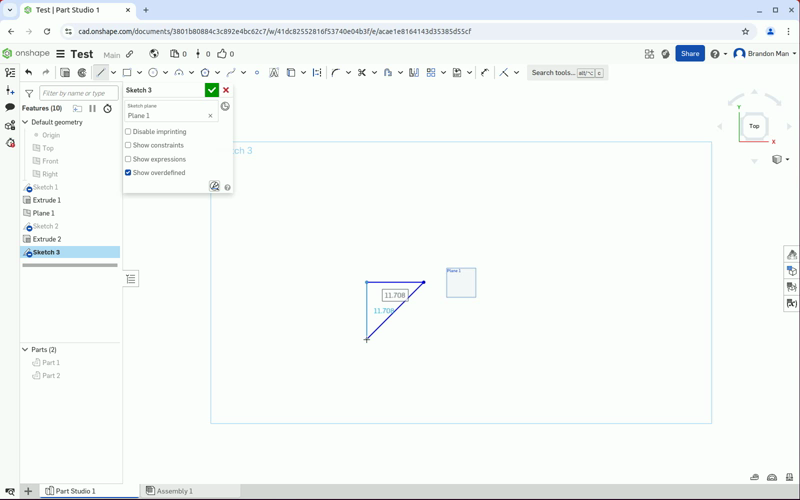
key(esc)
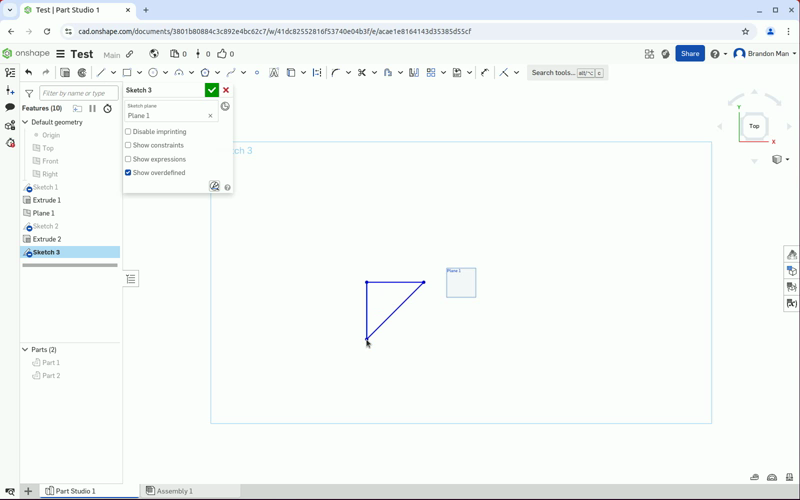
mouse_move(390, 307)
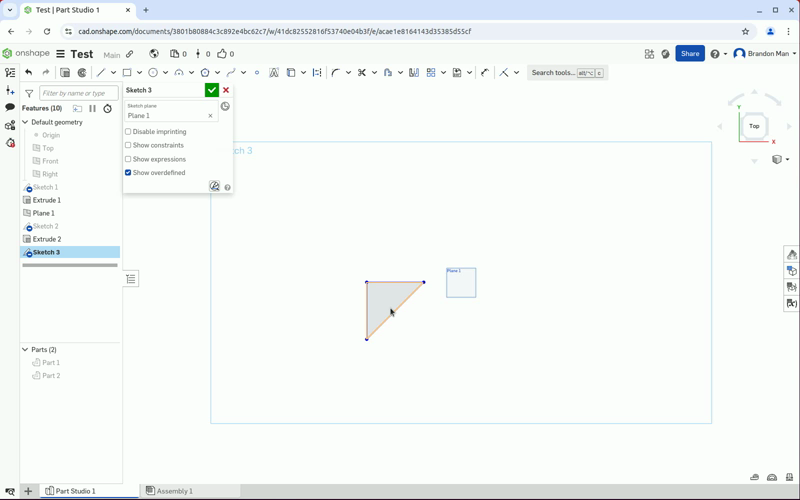
scroll(6)
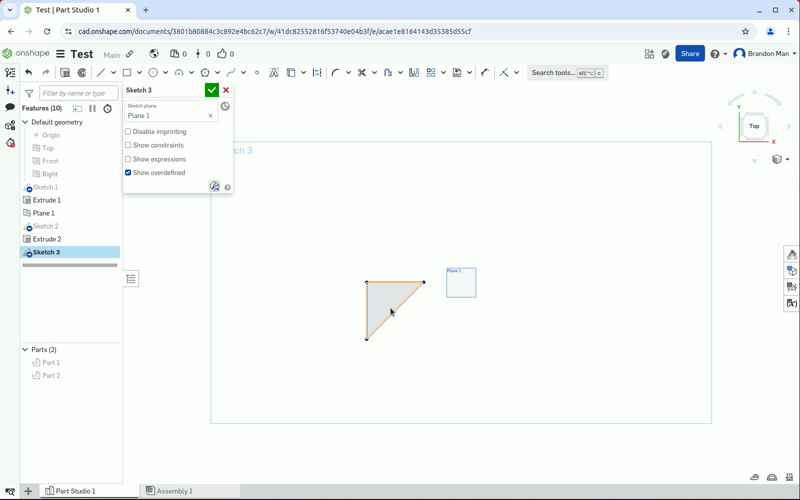
scroll(6)
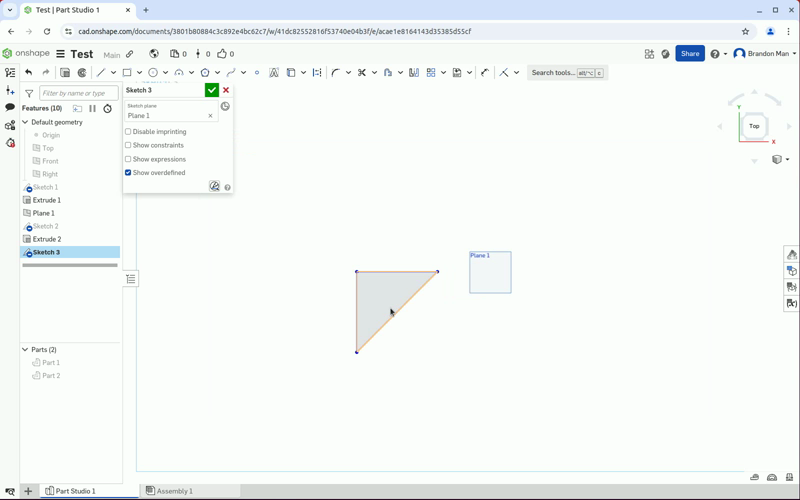
scroll(6)
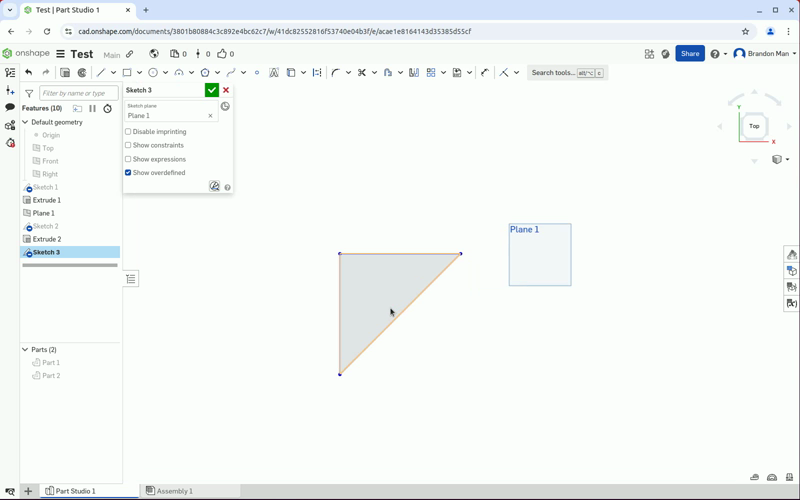
scroll(6)
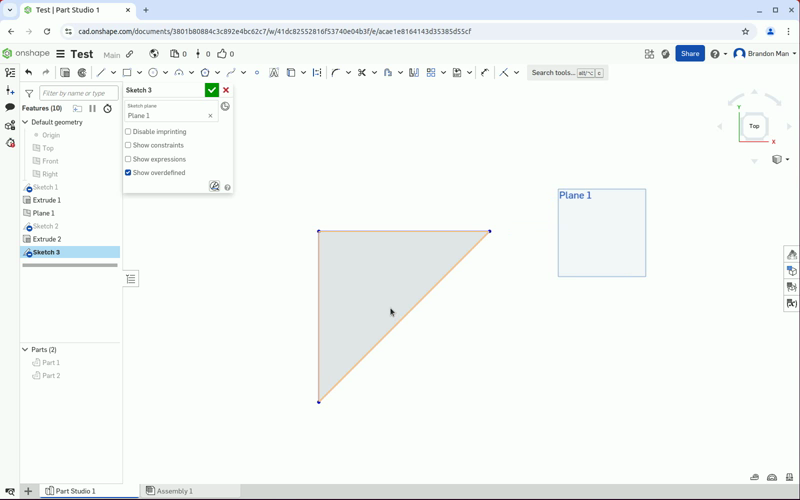
scroll(6)
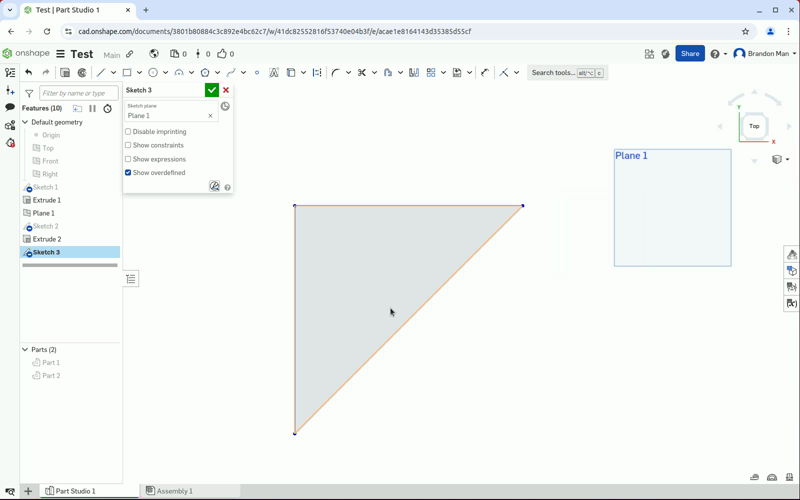
scroll(6)
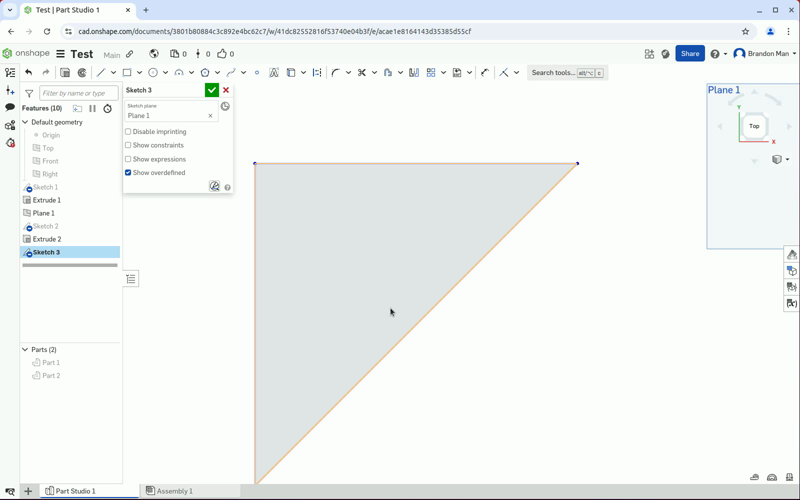
scroll(6)
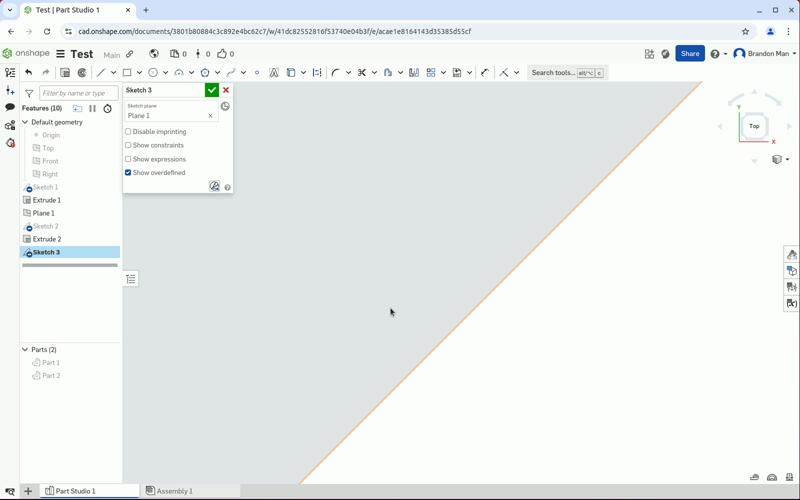
click(390, 307)
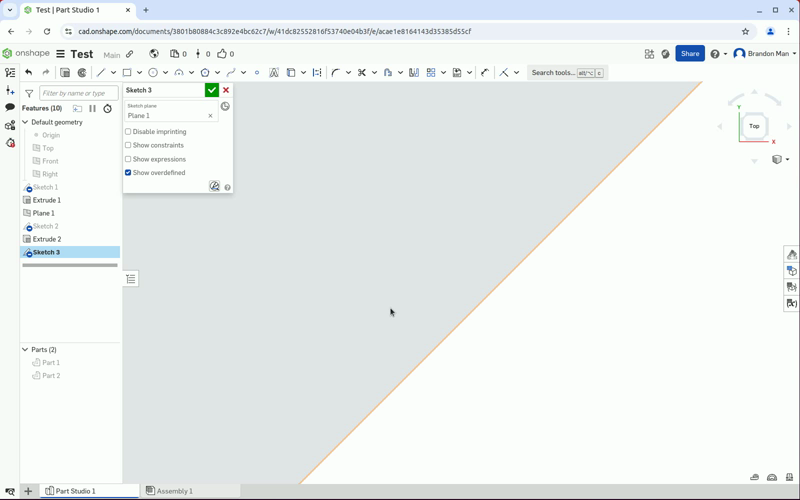
scroll(-6)
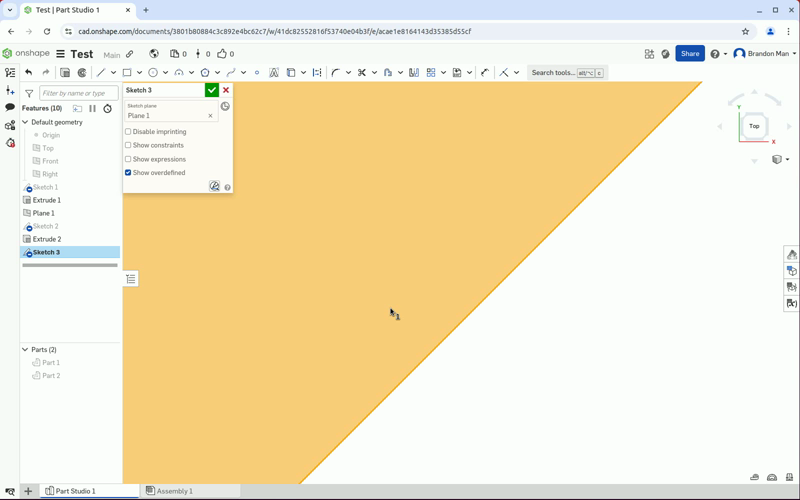
scroll(-6)
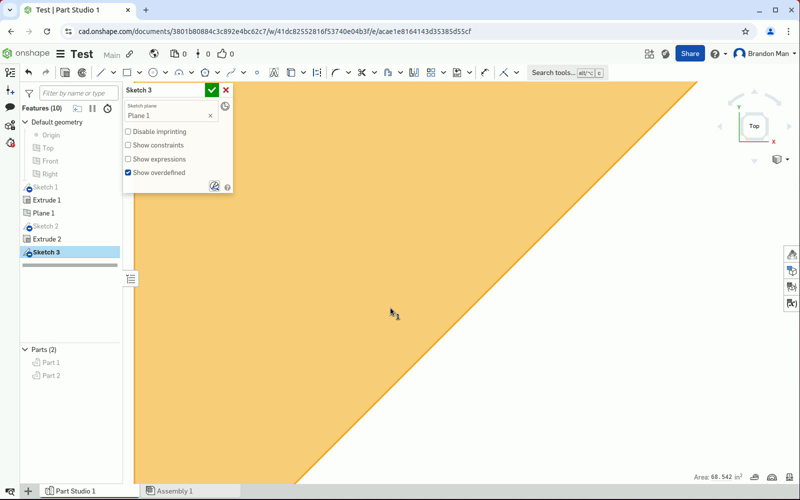
scroll(-6)
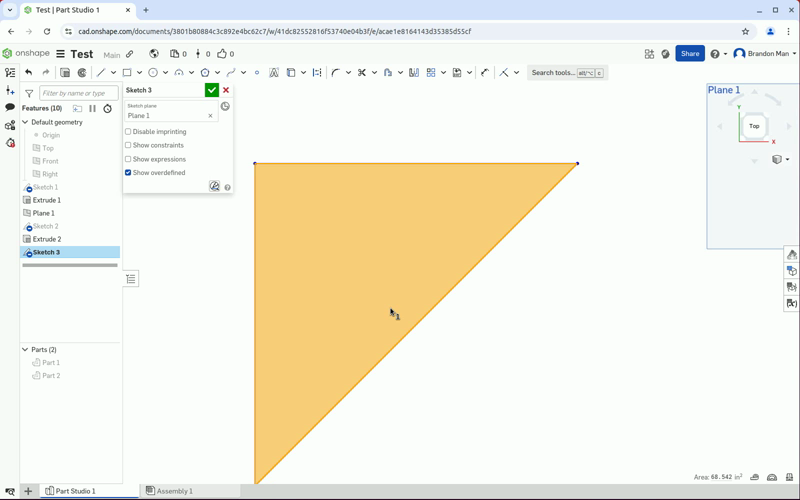
scroll(-6)
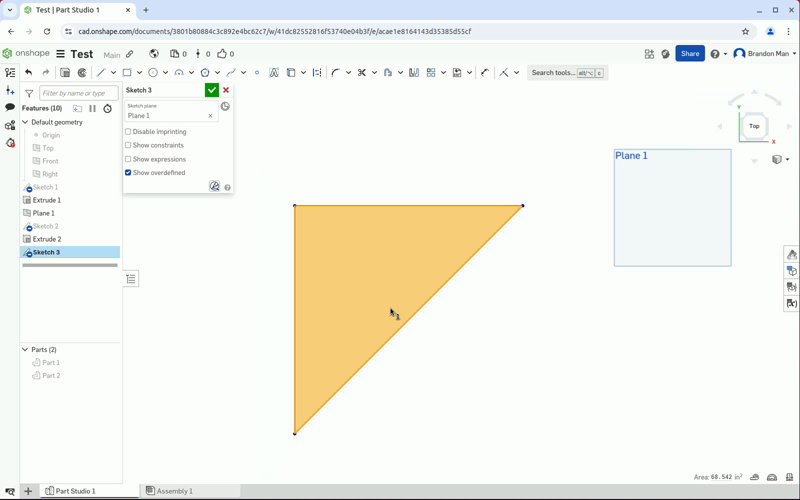
scroll(-6)
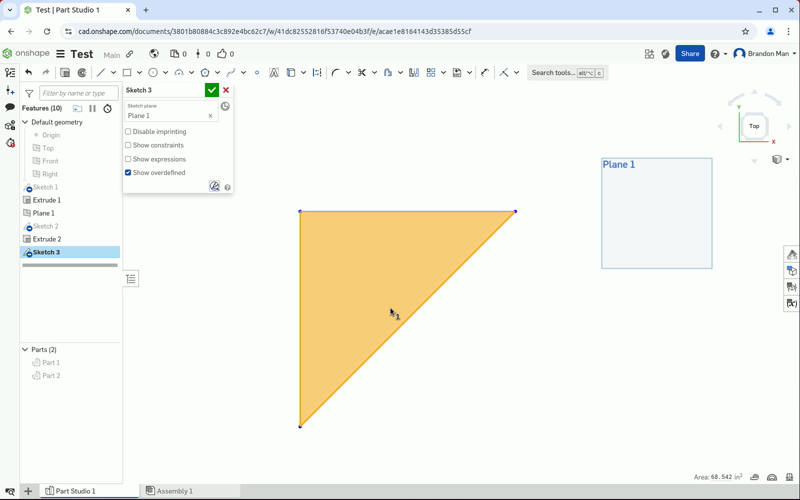
scroll(-6)
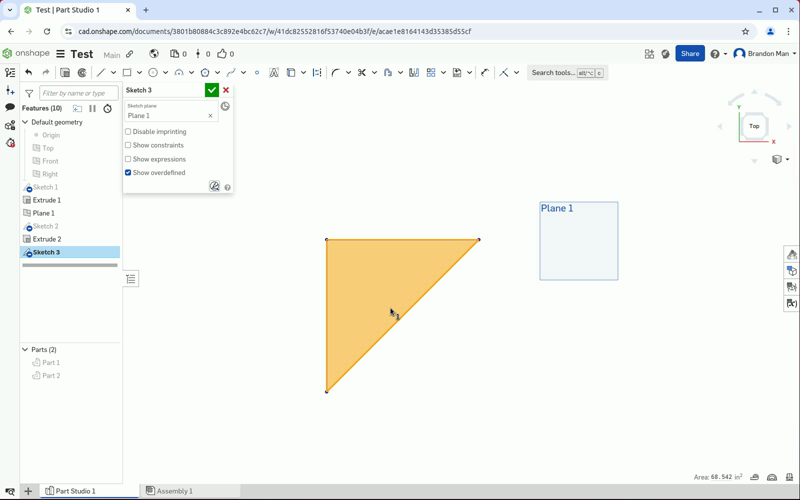
scroll(-6)
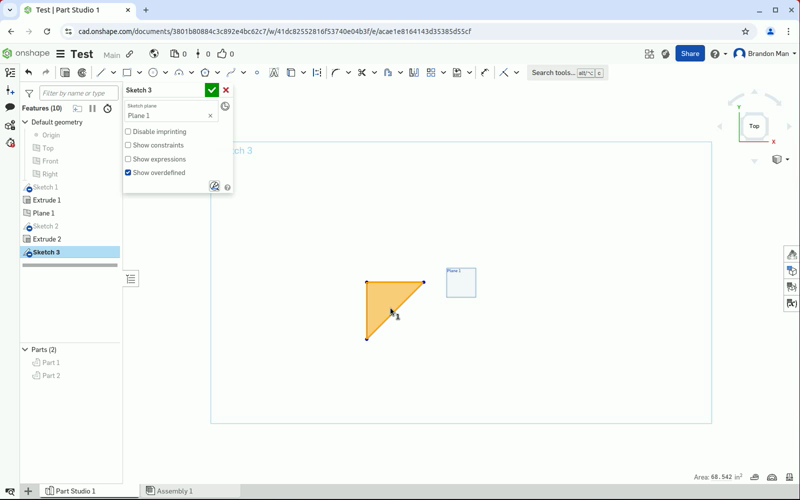
mouse_move(73, 352)
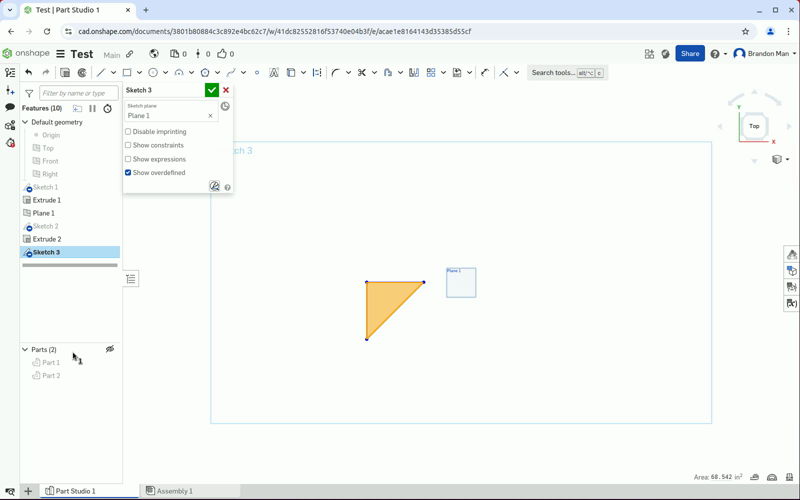
key(shift+y)
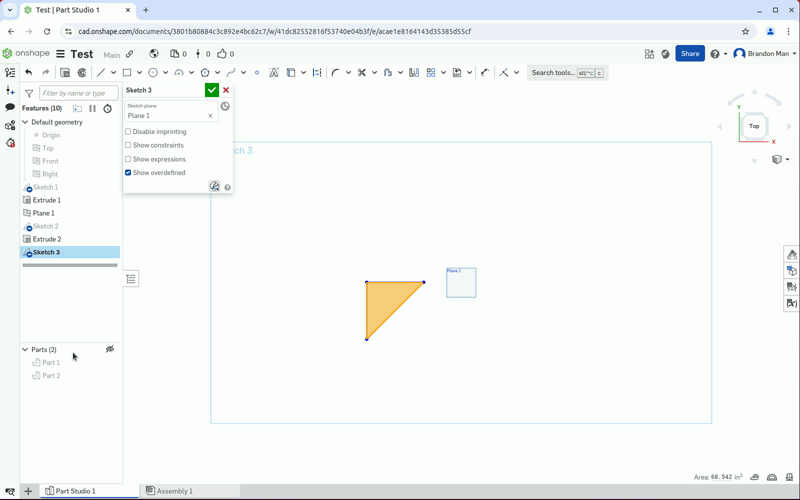
key(shift+e)
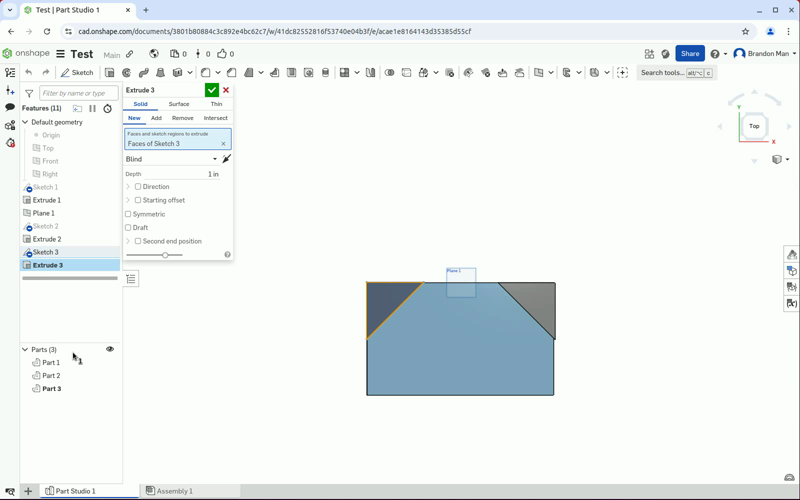
mouse_move(143, 106)
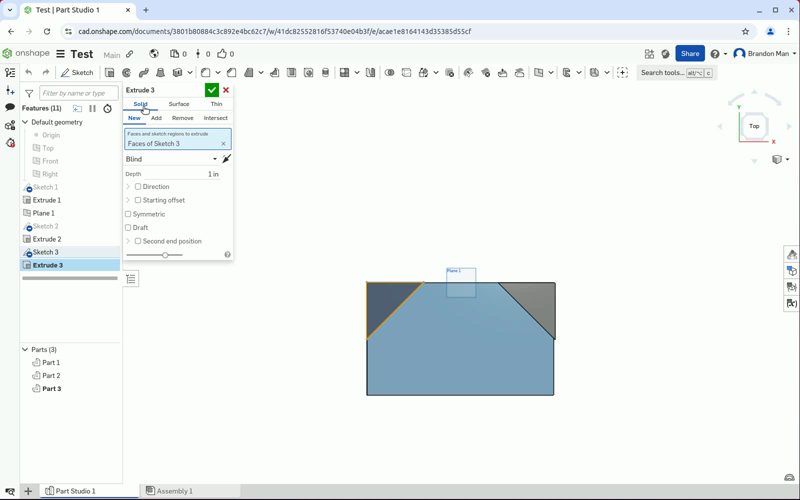
click(143, 106)
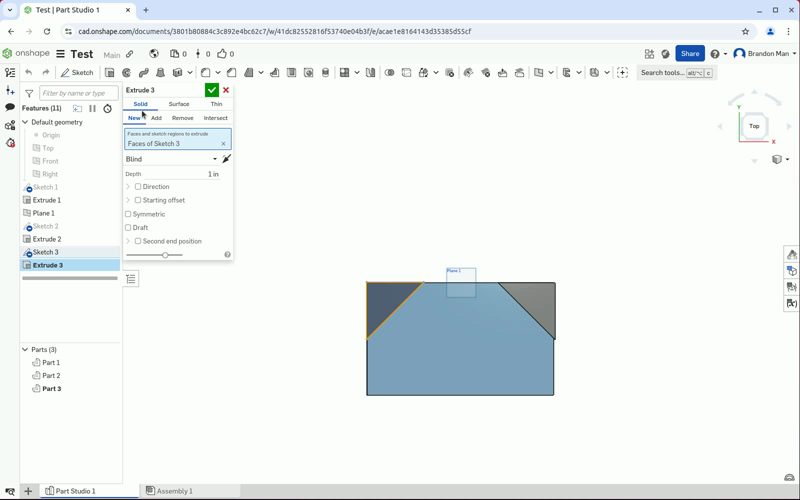
mouse_move(137, 120)
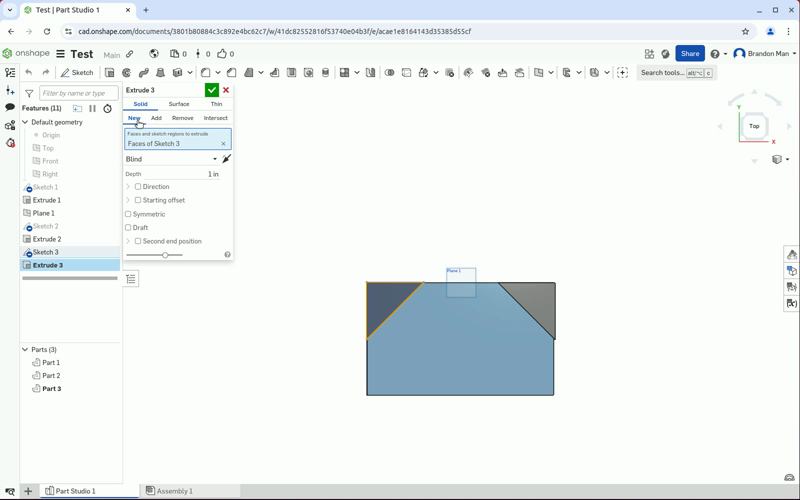
click(137, 120)
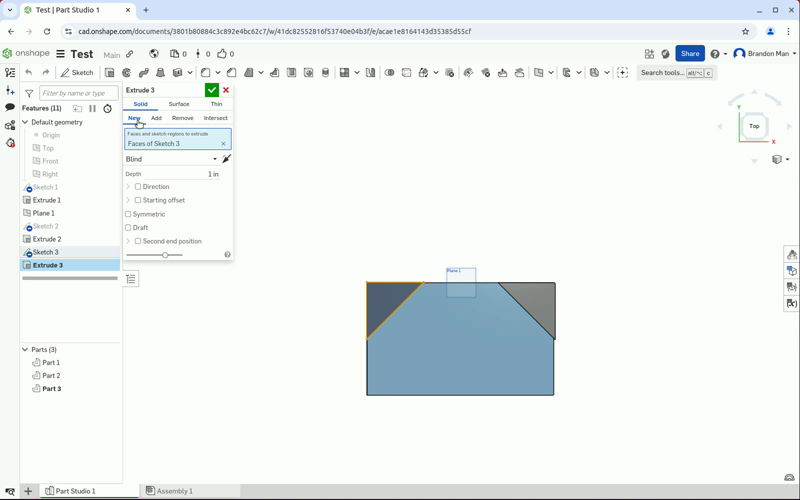
key(tab, 4)
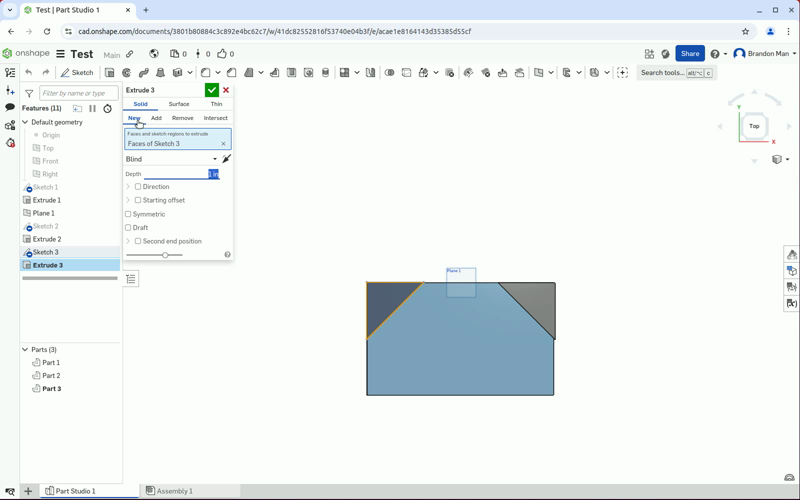
text(7.703)
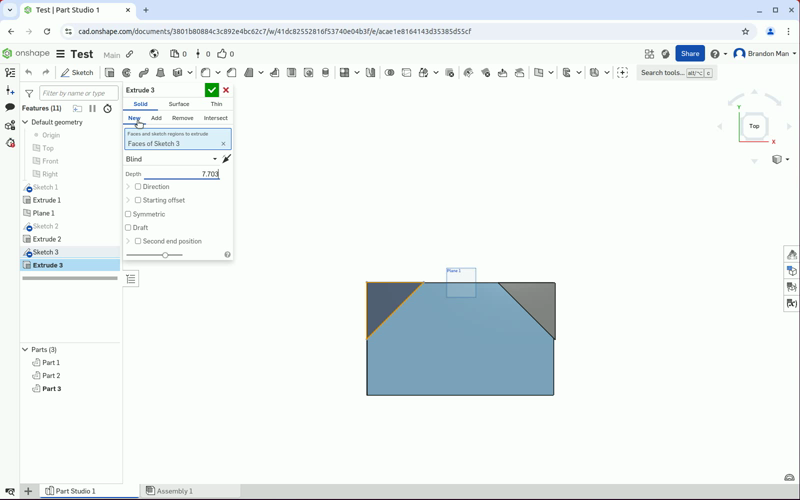
key(enter)
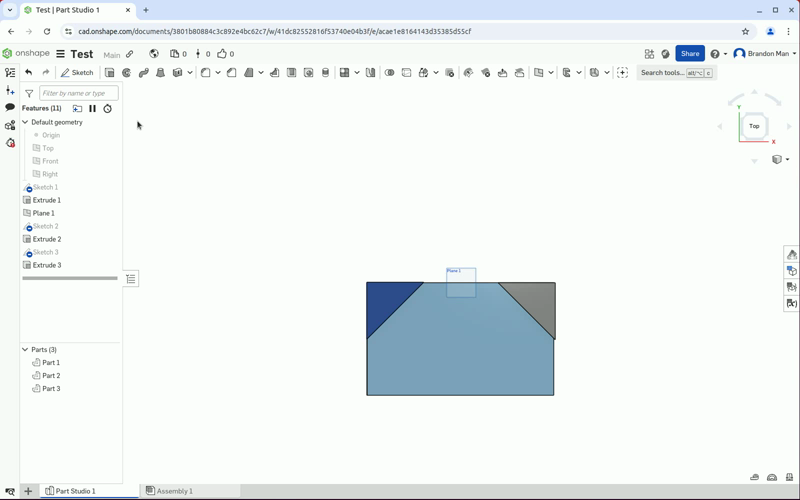
key(shift+h)
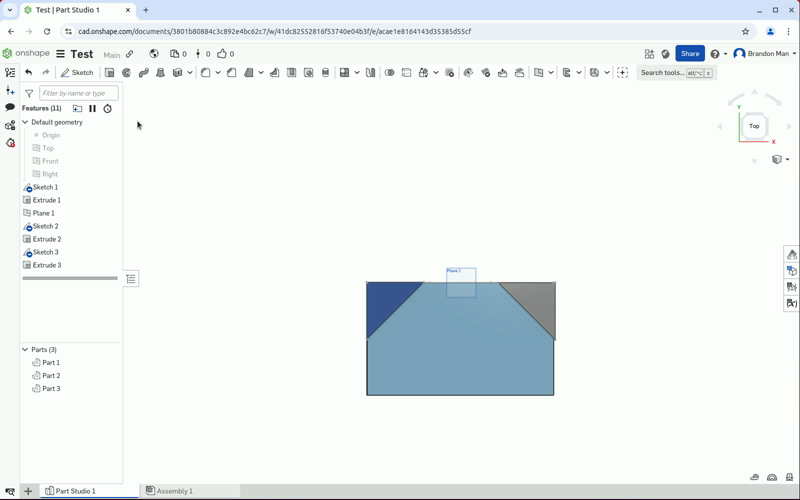
key(shift+h)
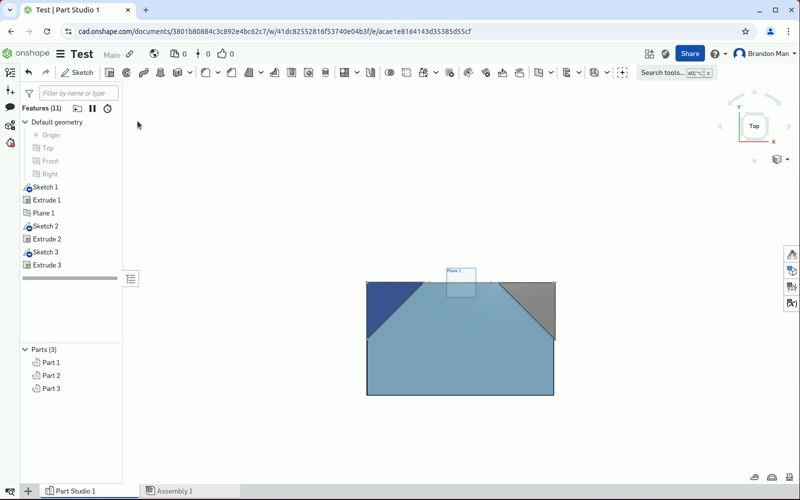
key(shift+7)
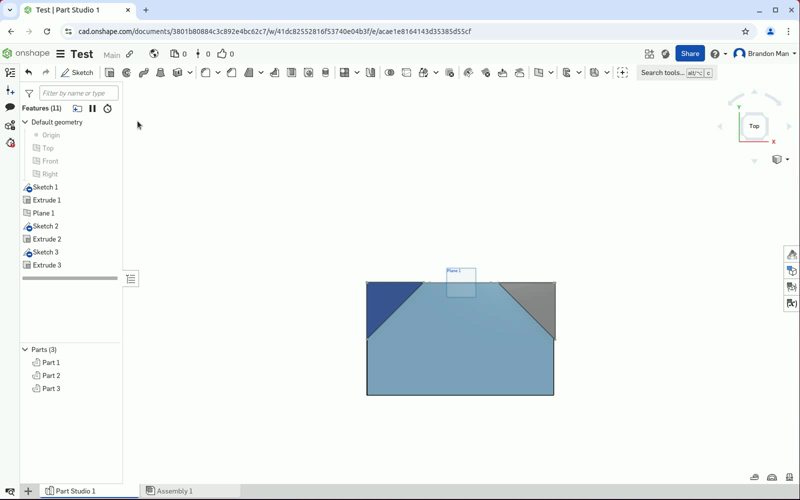
key(up, 3)
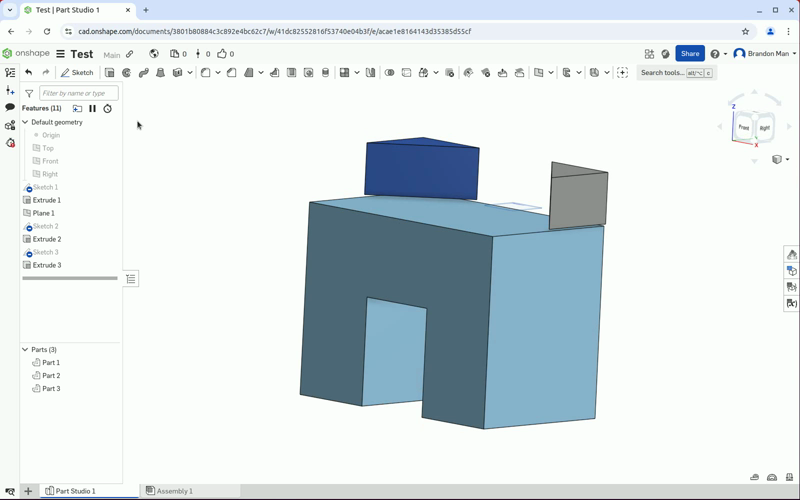
key(left, 3)
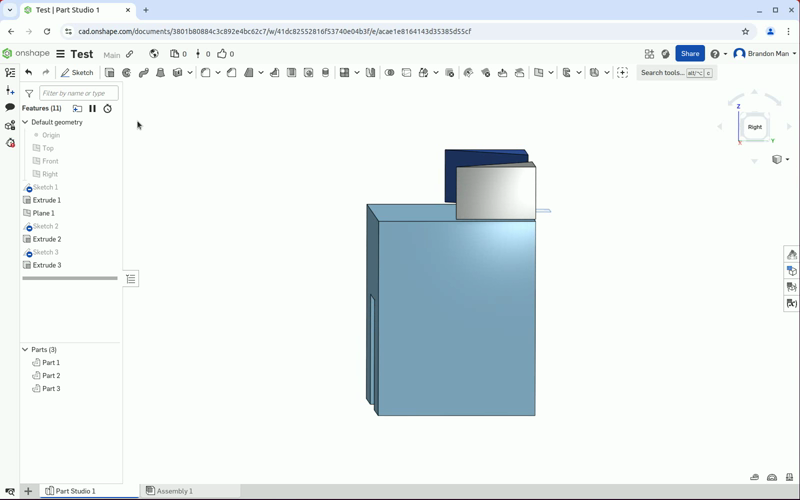
key(right, 3)
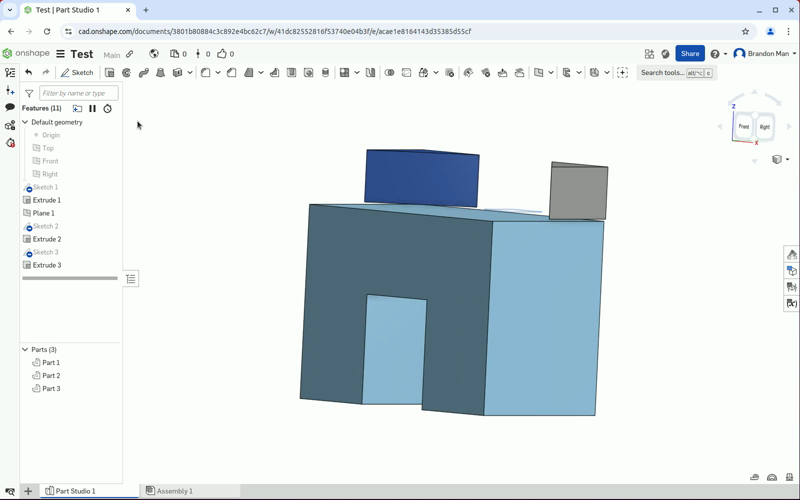
key(down, 3)
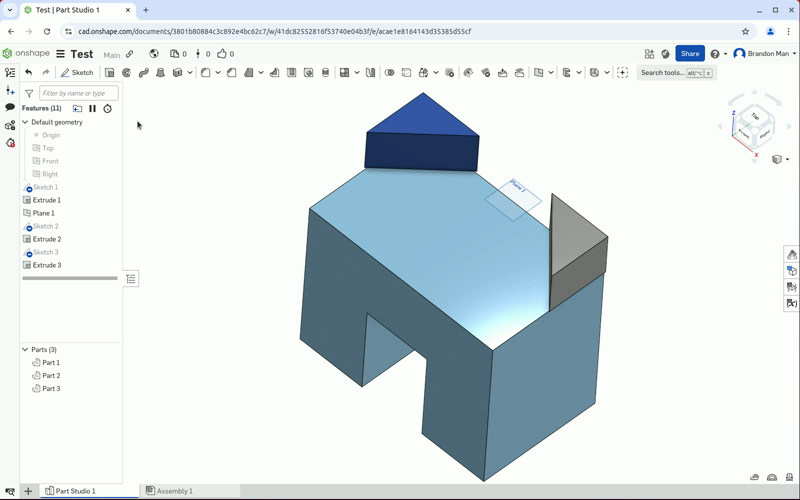
mouse_move(73, 189)
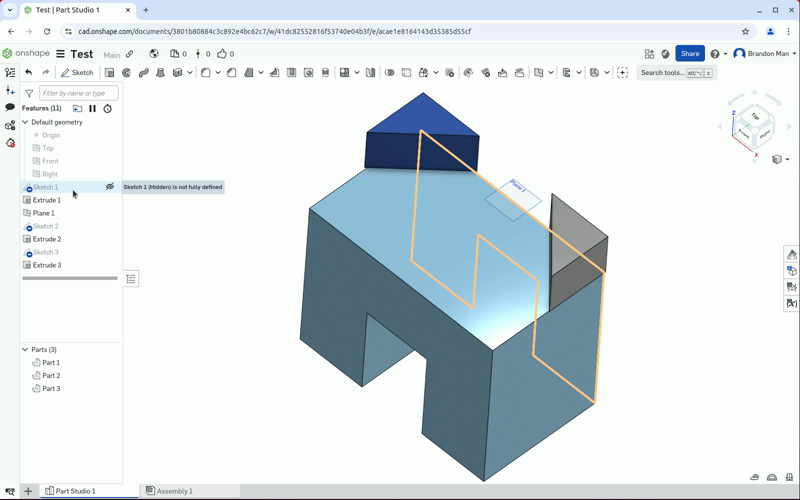
click(73, 189)